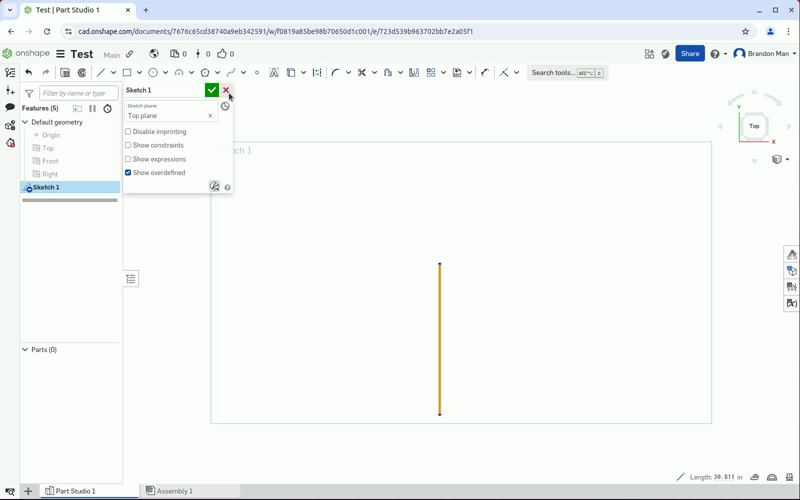
key(shift+h)
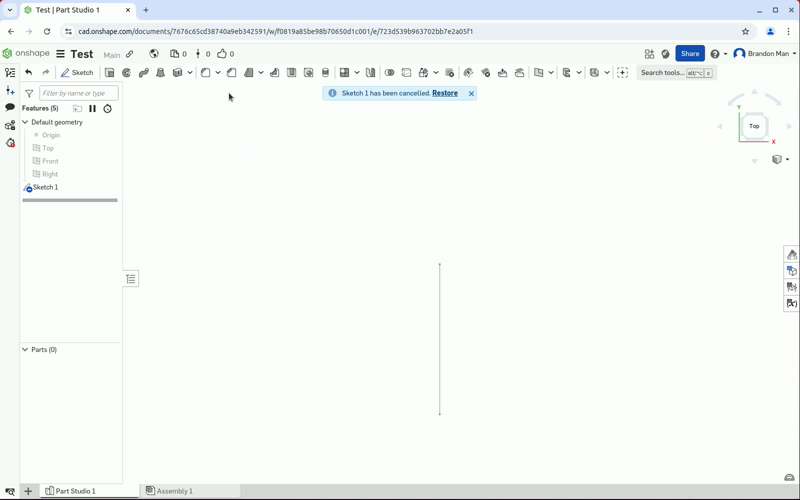
key(shift+s)
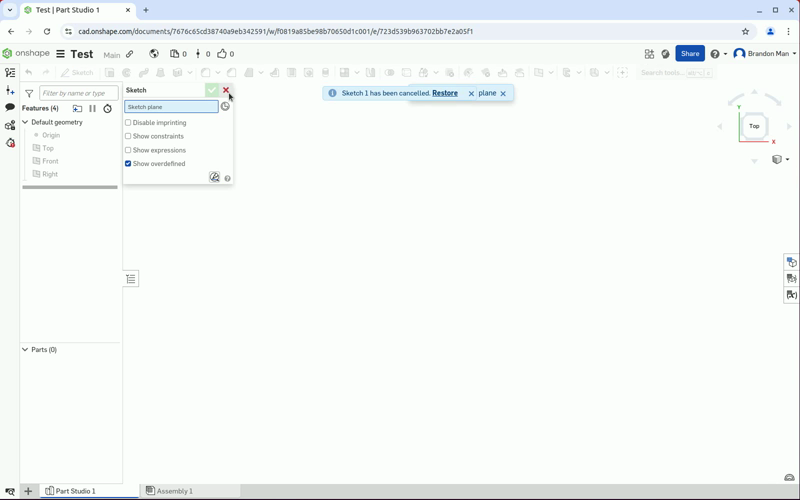
mouse_move(73, 150)
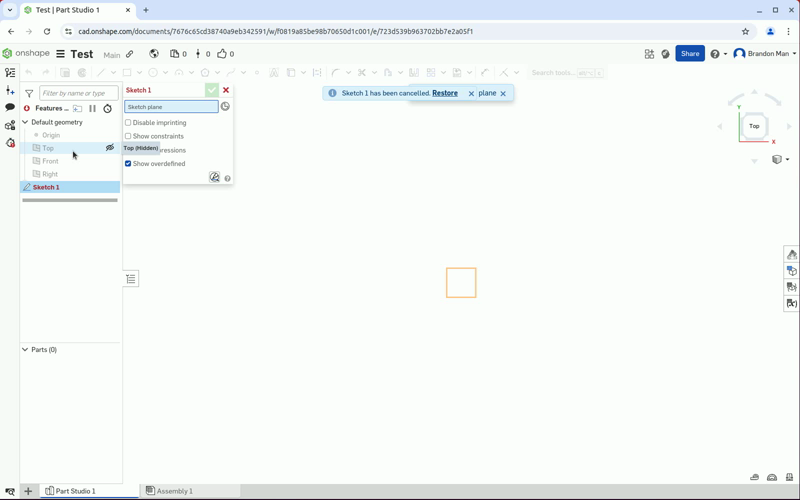
click(73, 150)
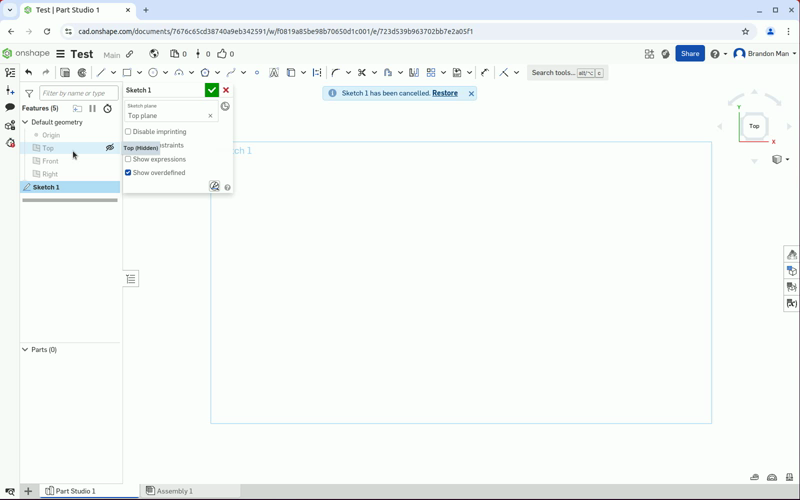
mouse_move(73, 352)
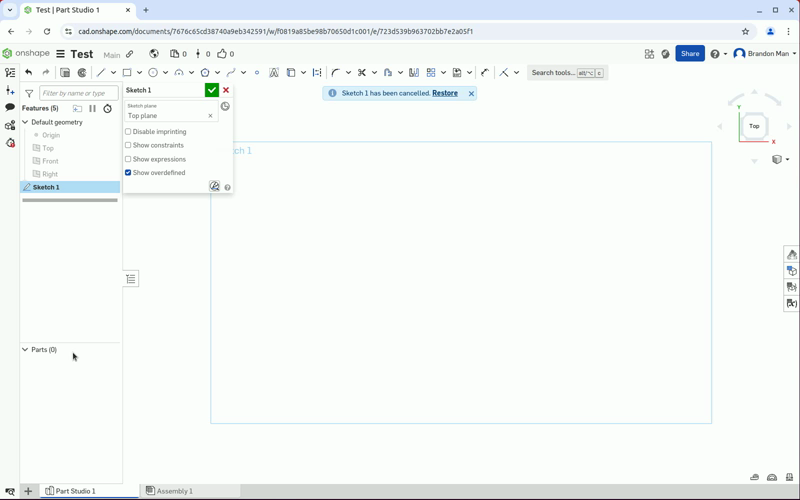
key(y)
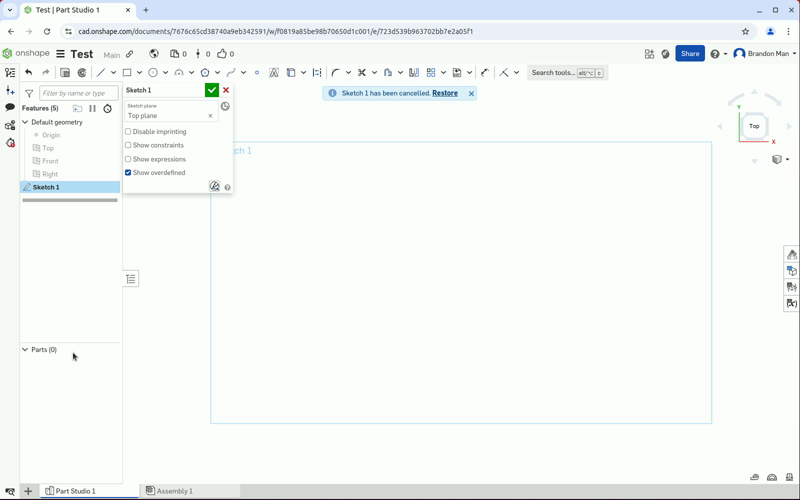
key(l)
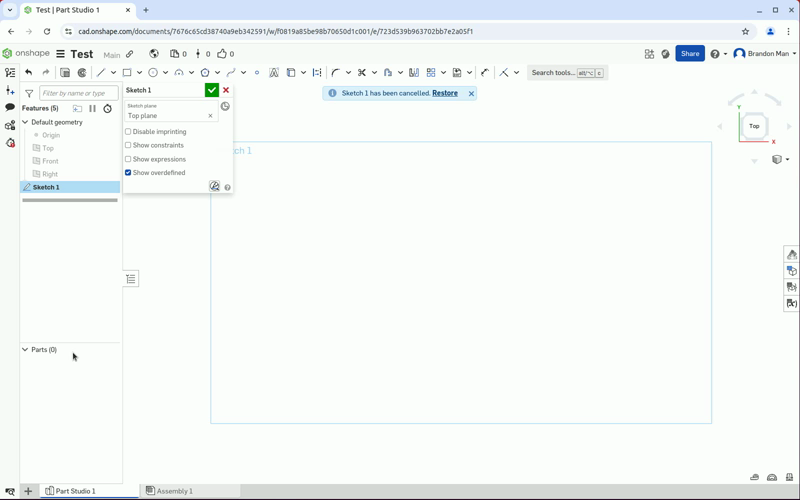
key_down(shift)
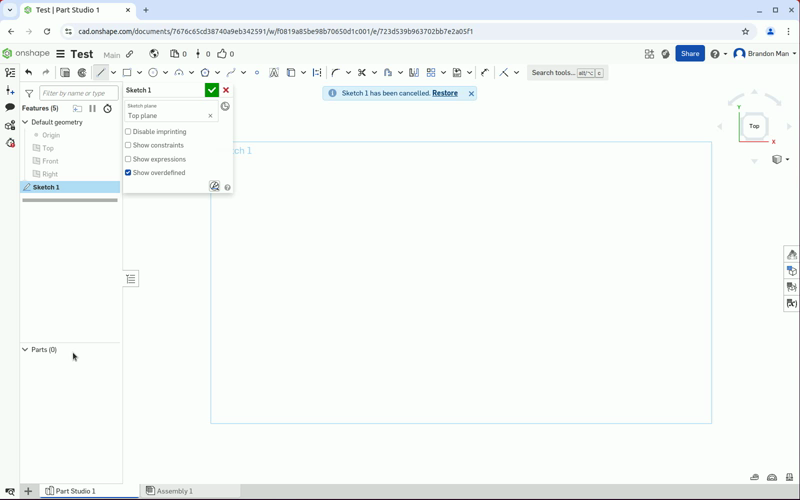
mouse_move(358, 395)
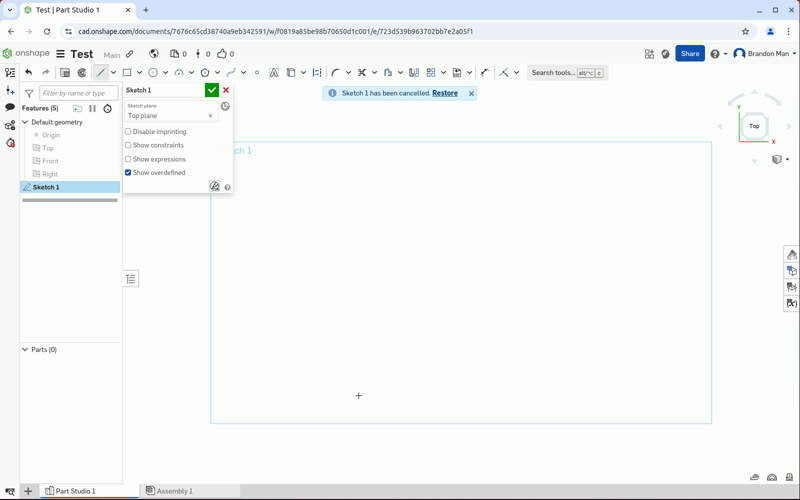
click(358, 395)
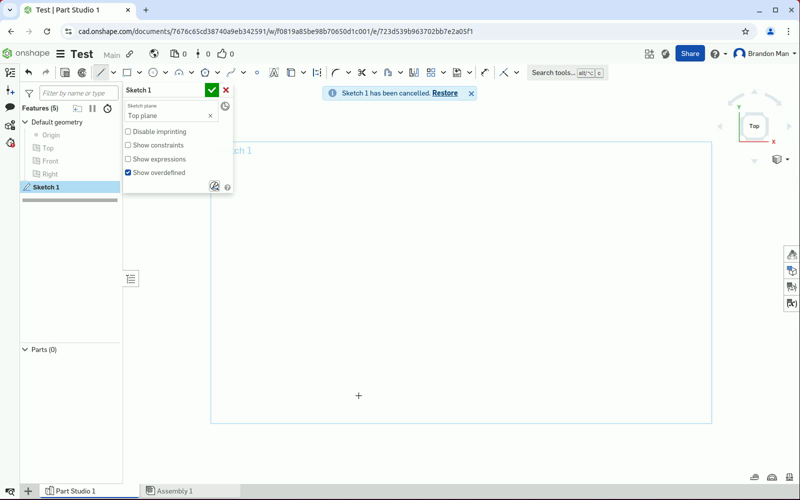
key_up(shift)
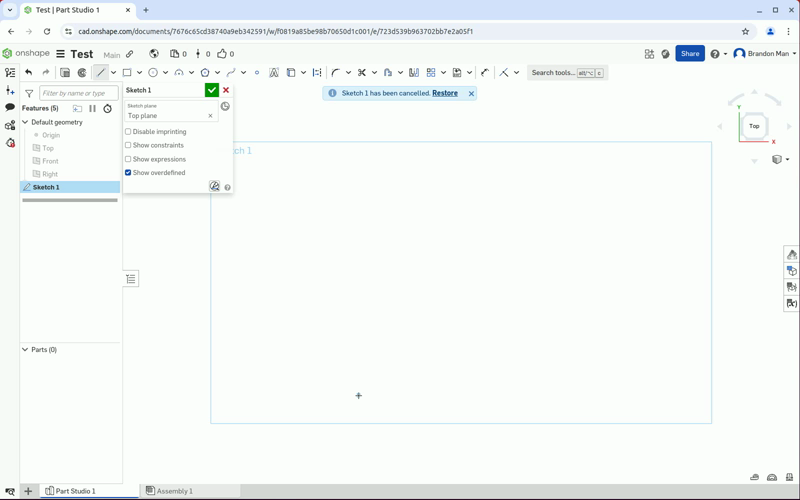
key_down(shift)
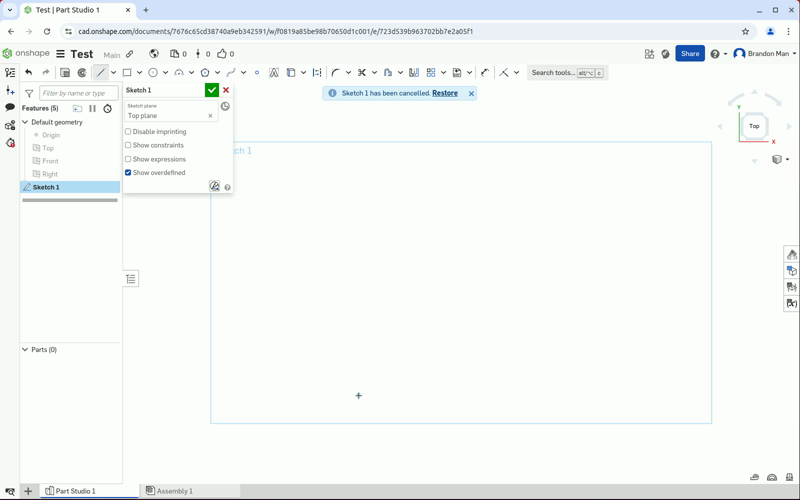
mouse_move(561, 395)
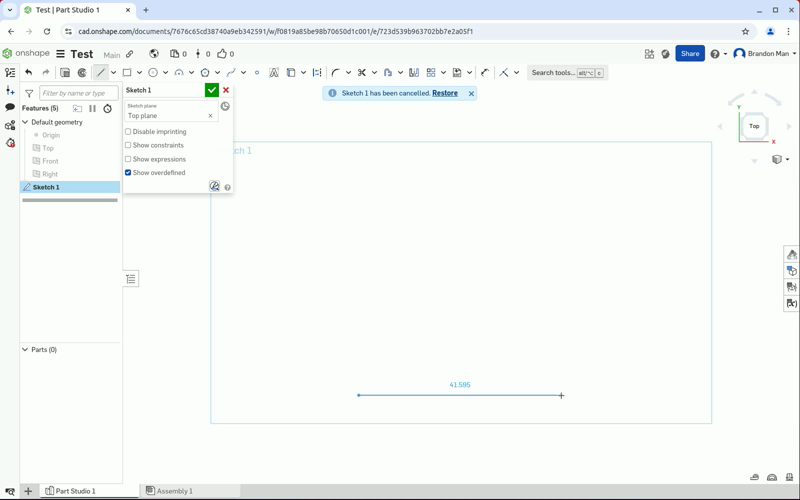
click(561, 395)
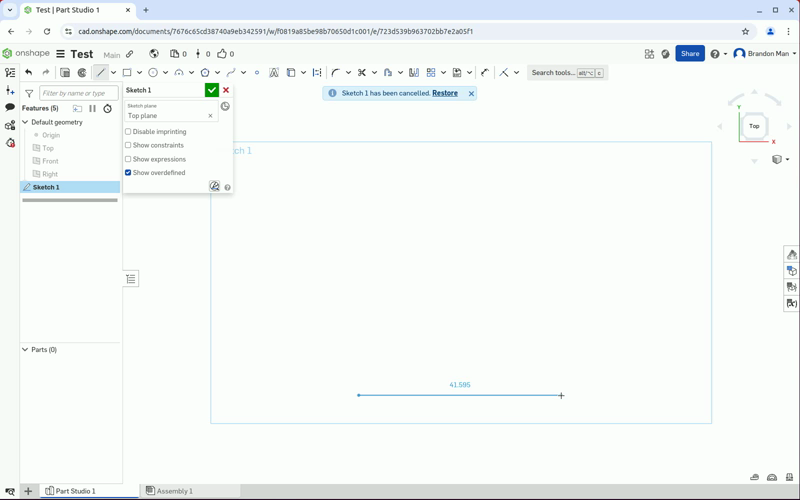
key_up(shift)
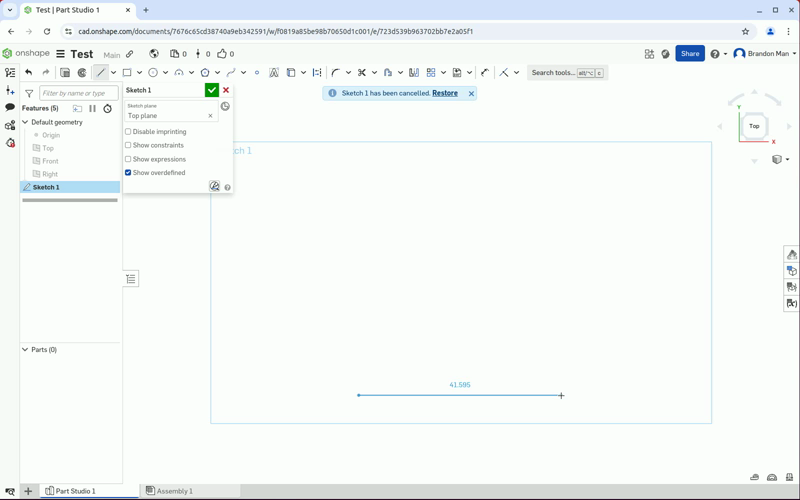
key_down(shift)
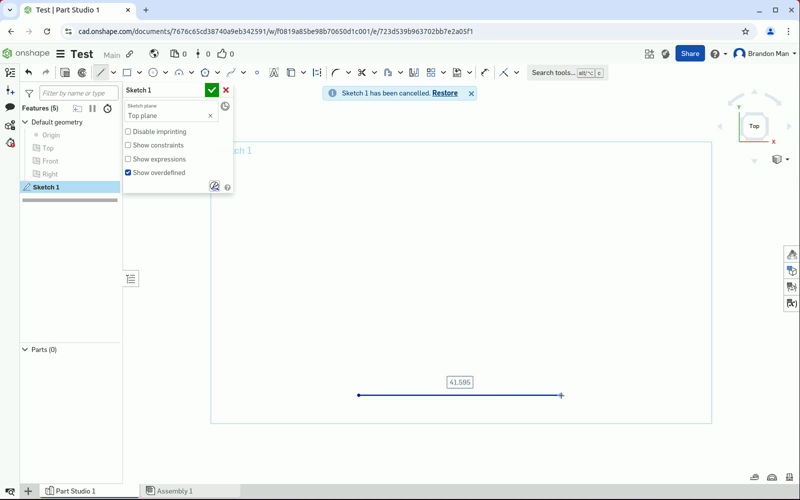
mouse_move(561, 171)
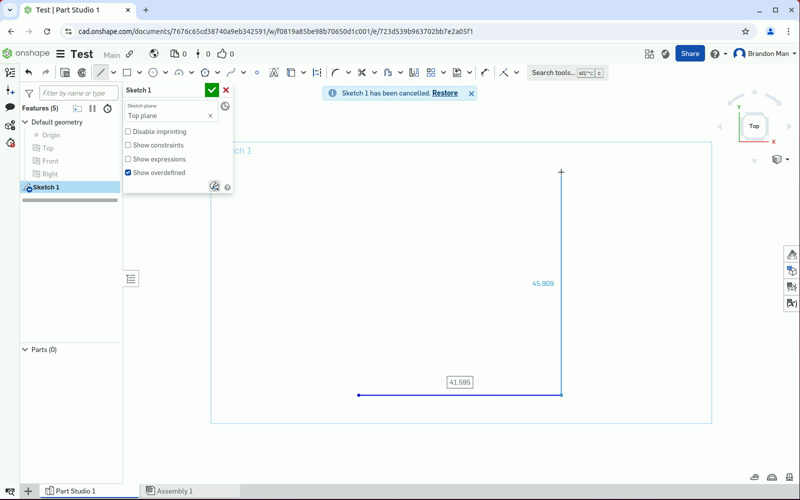
click(561, 171)
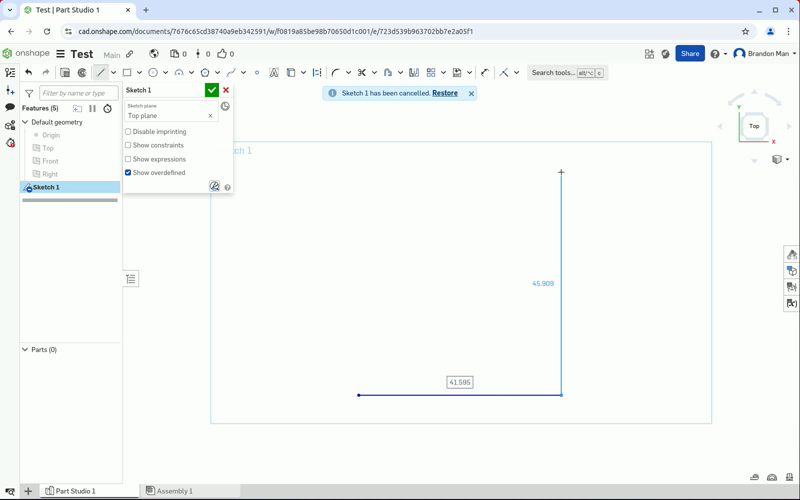
key_up(shift)
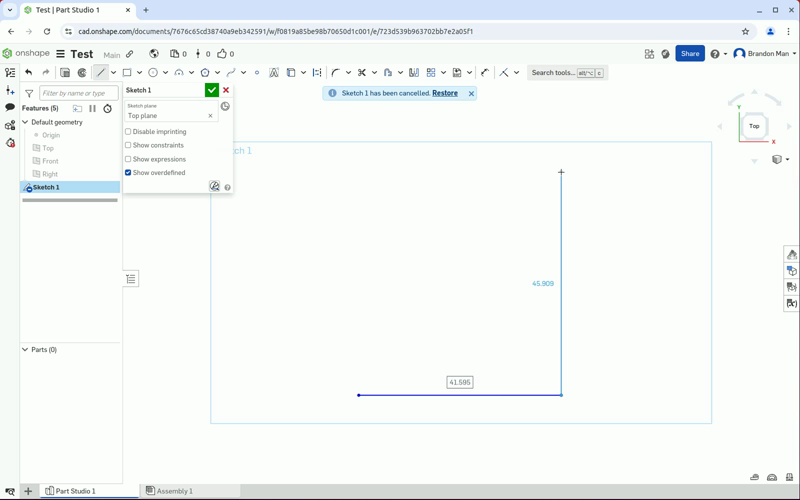
key_down(shift)
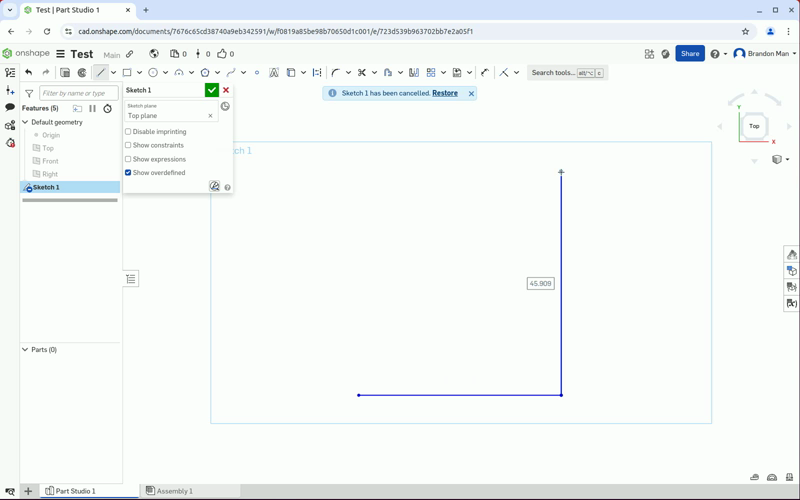
mouse_move(358, 171)
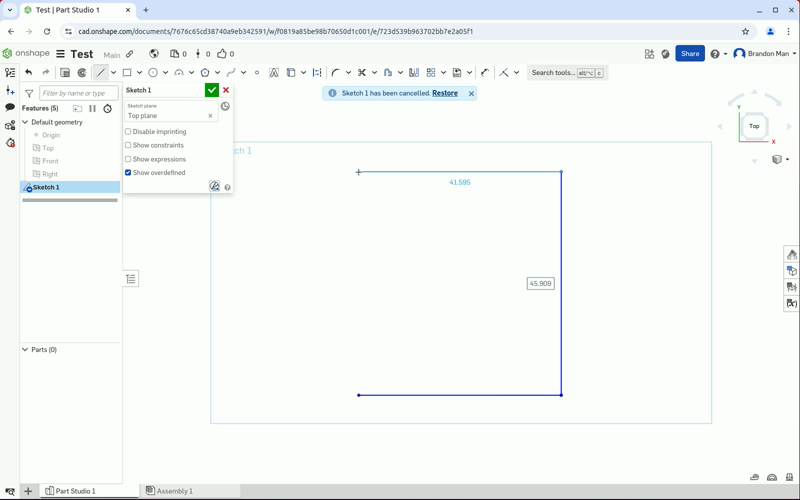
click(358, 171)
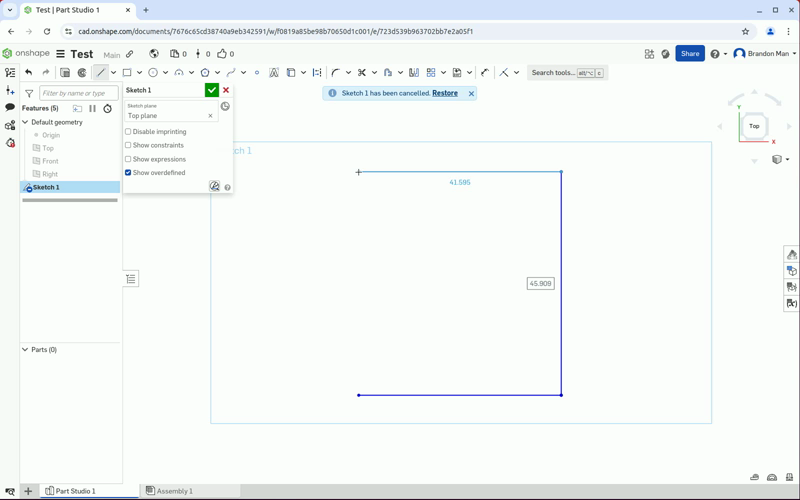
key_up(shift)
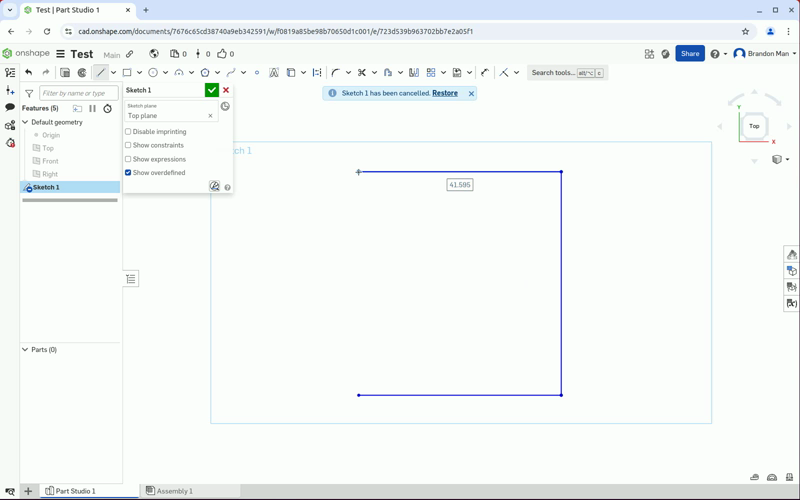
key_down(shift)
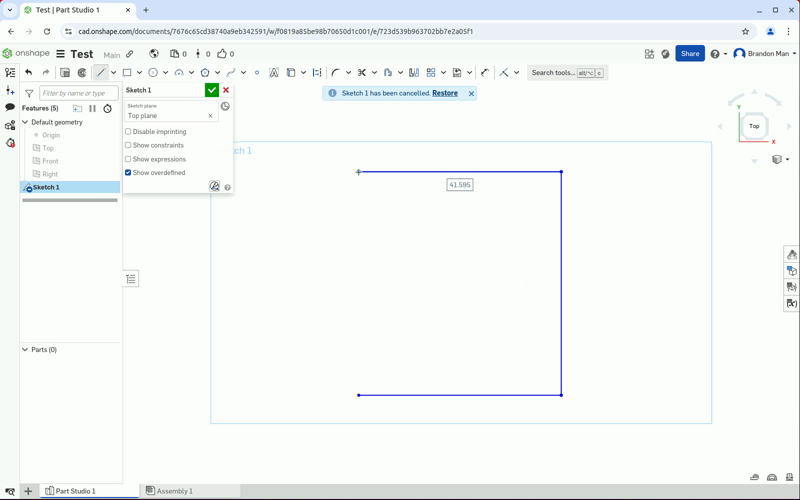
mouse_move(358, 395)
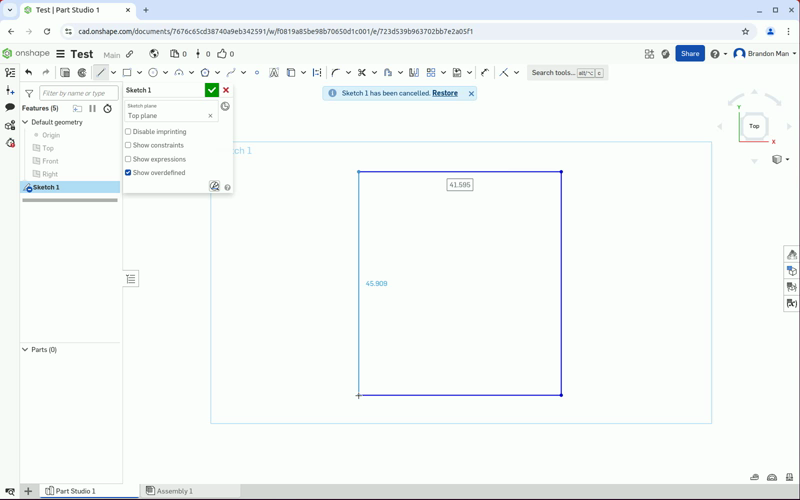
key_up(shift)
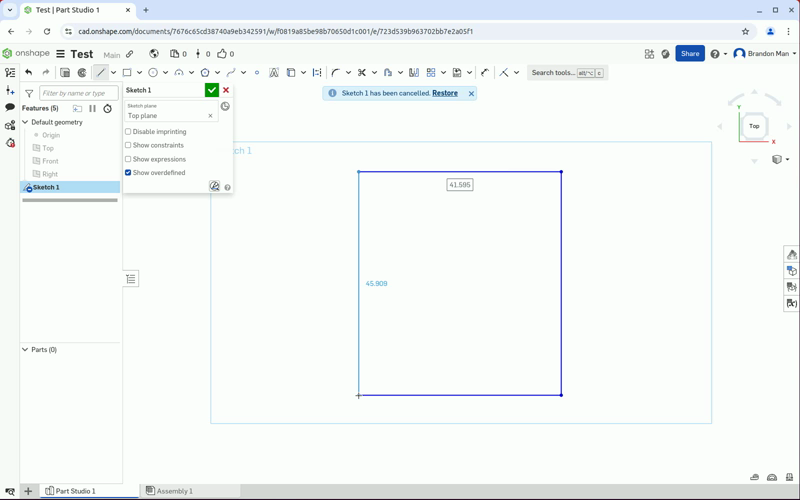
click(358, 395)
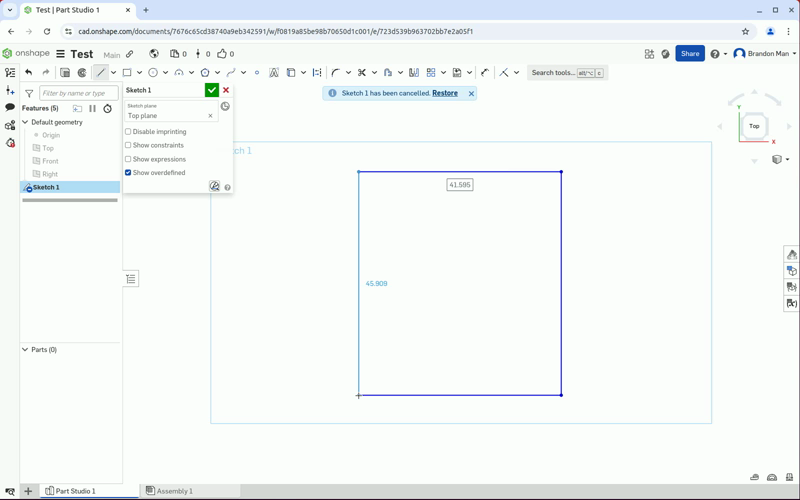
key(esc)
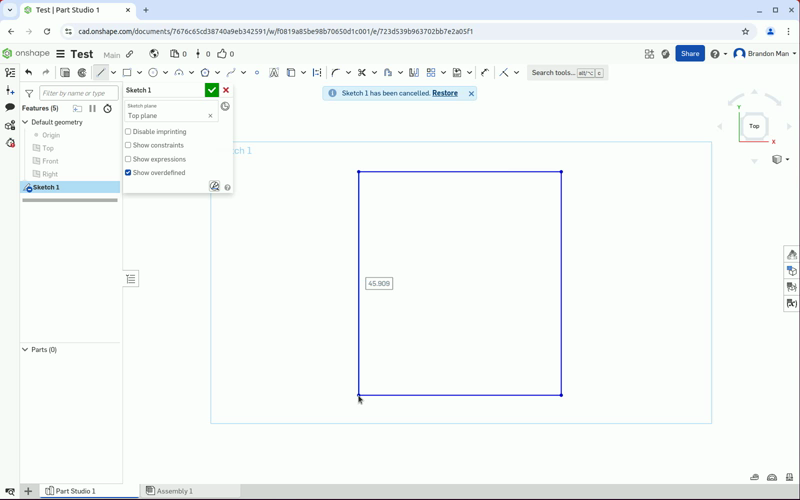
key(c)
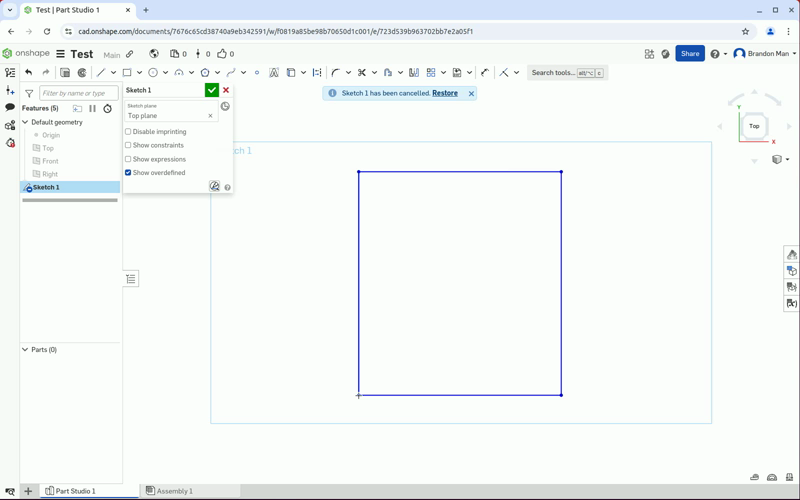
key_down(shift)
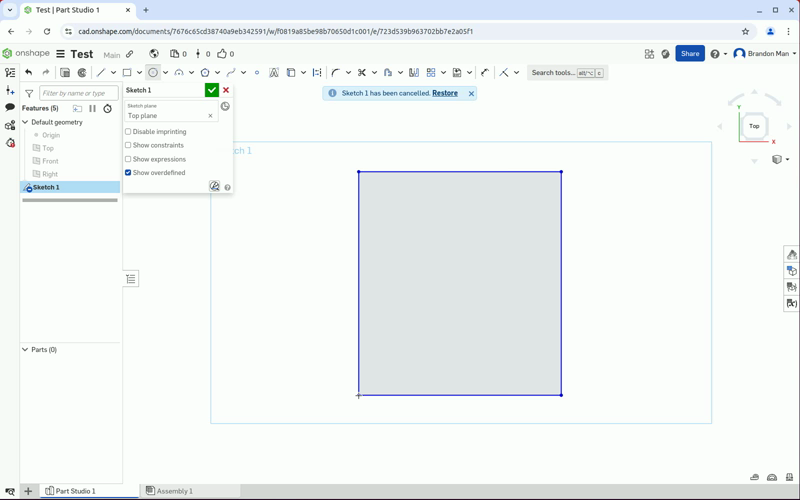
mouse_move(372, 367)
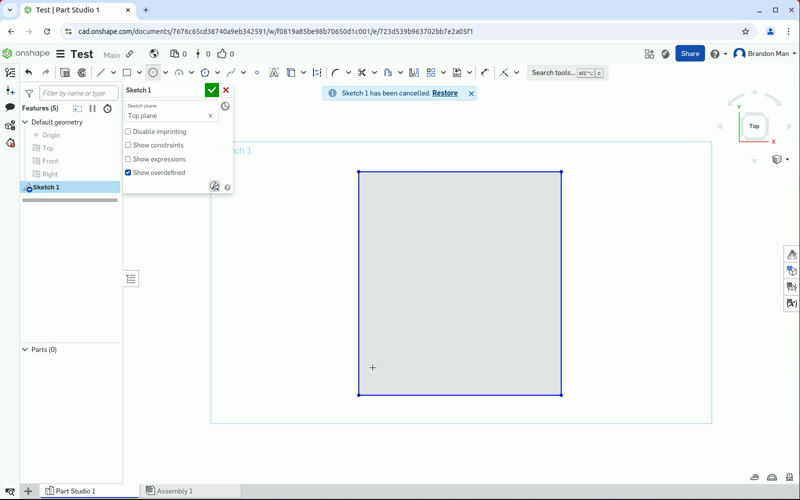
click(372, 367)
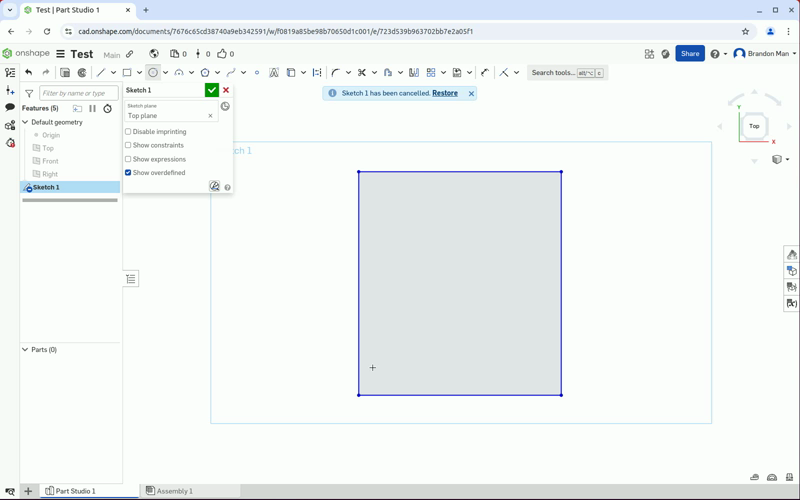
key_up(shift)
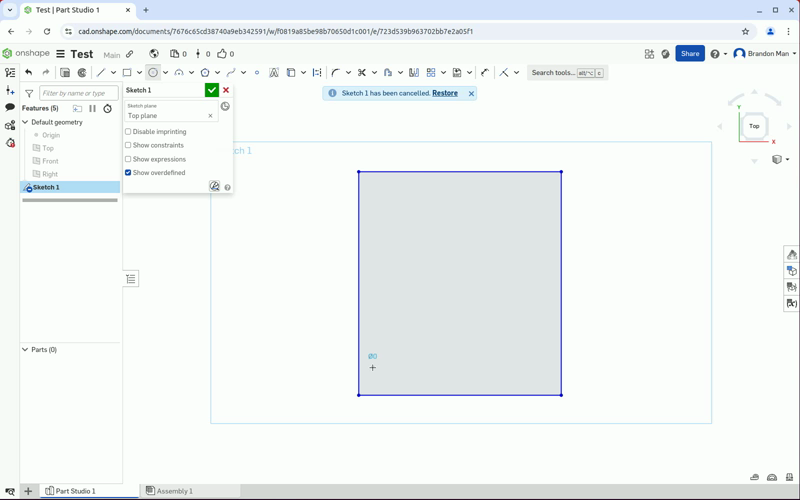
mouse_move(375, 367)
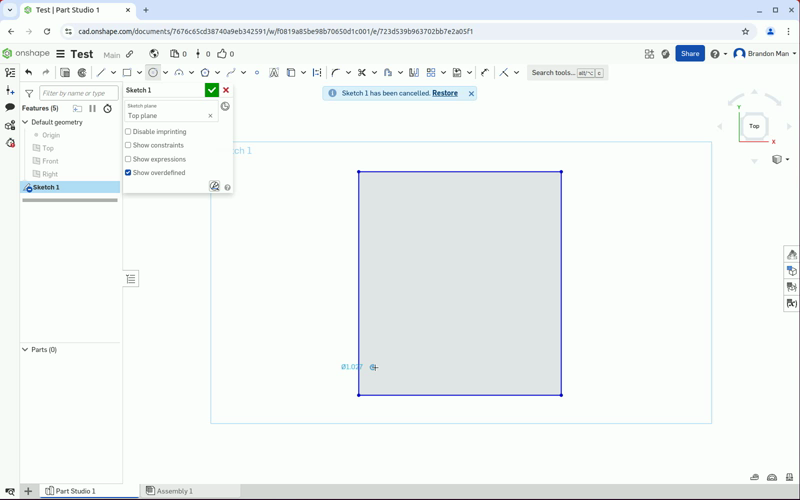
scroll(6)
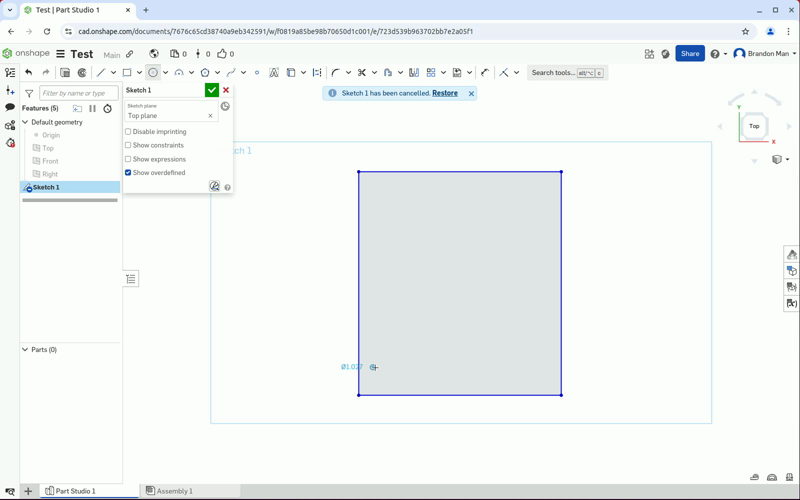
scroll(6)
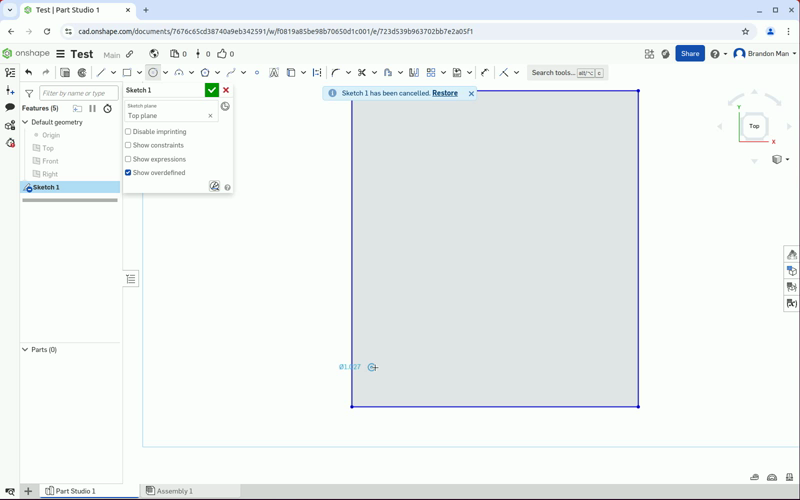
scroll(6)
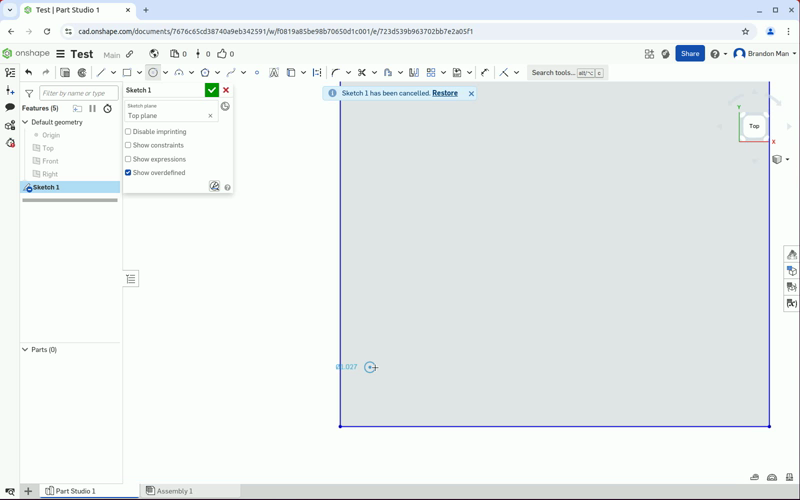
scroll(6)
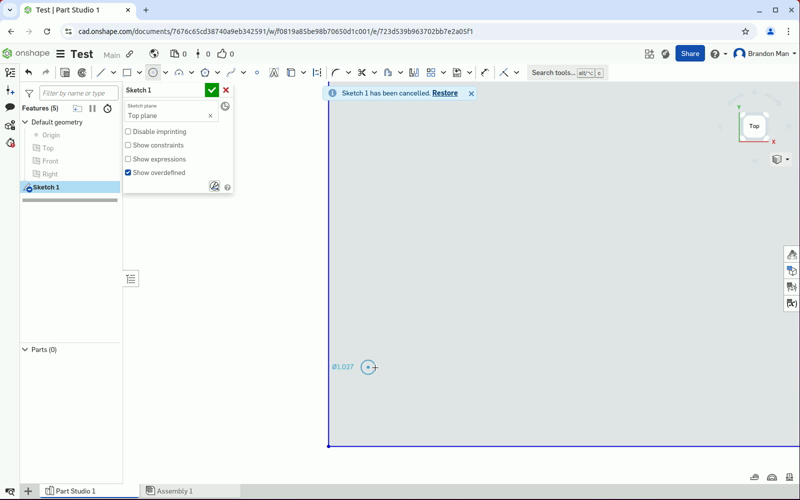
scroll(6)
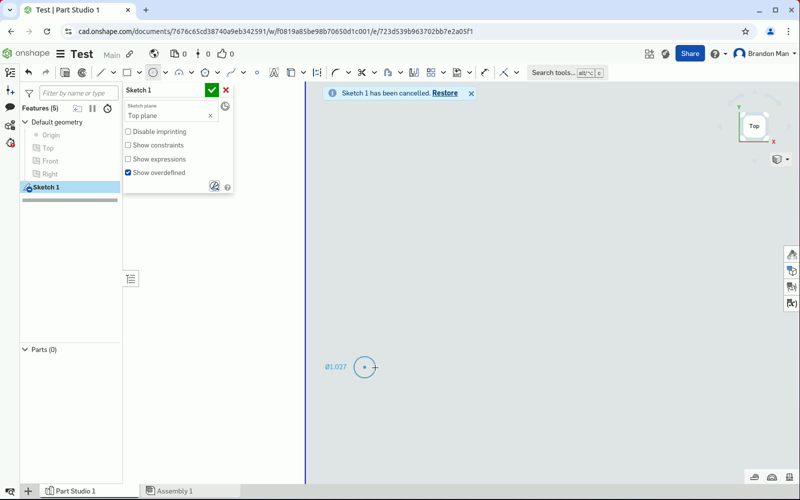
scroll(6)
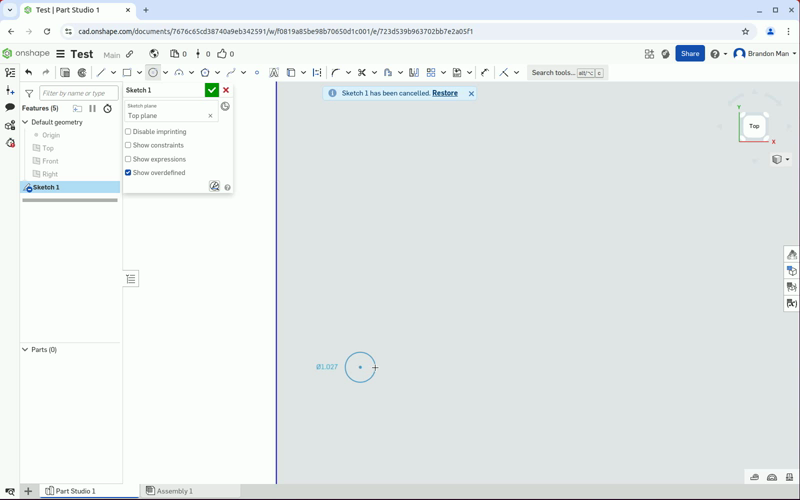
scroll(6)
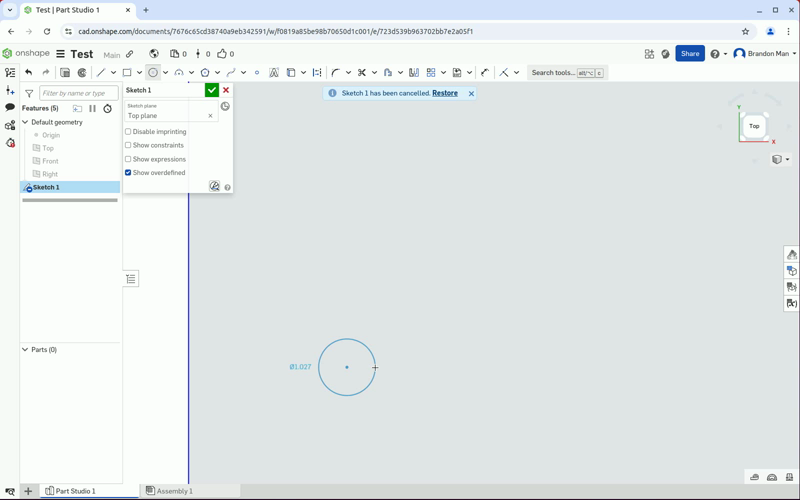
click(375, 367)
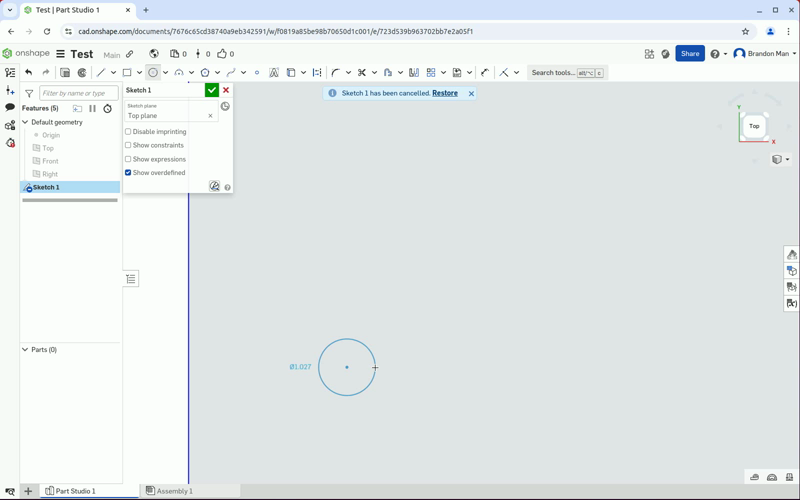
scroll(-6)
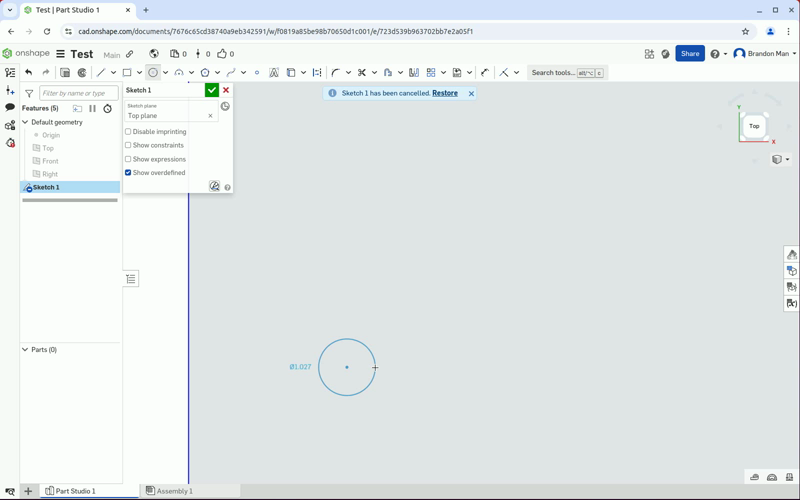
scroll(-6)
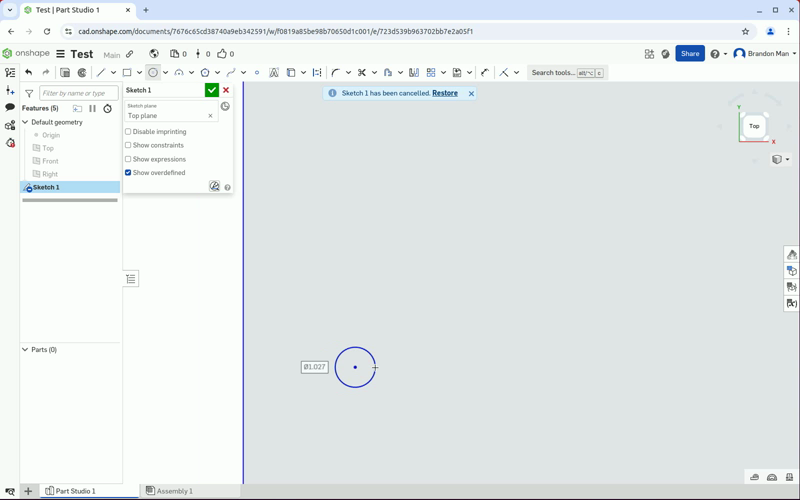
scroll(-6)
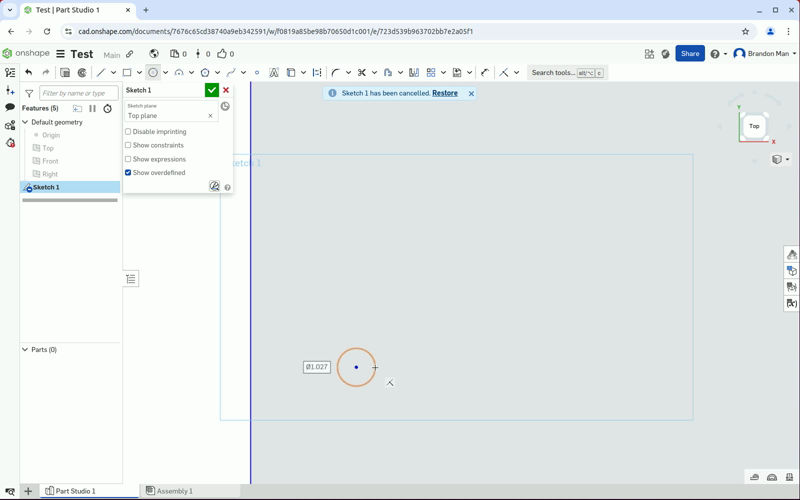
scroll(-6)
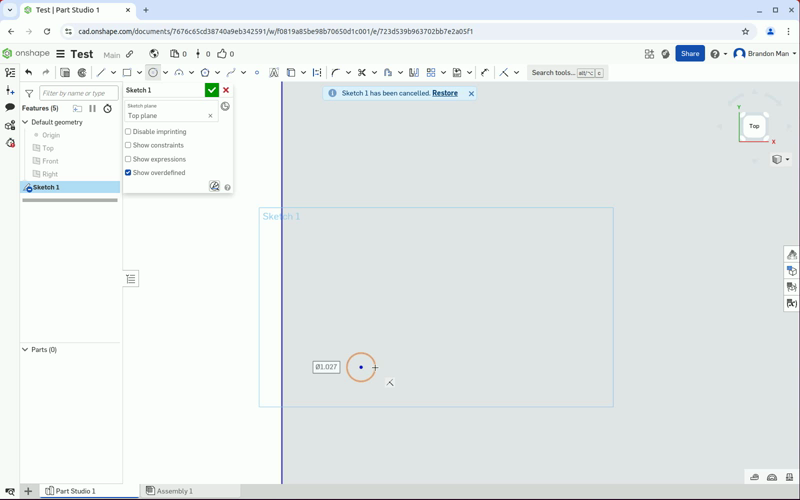
scroll(-6)
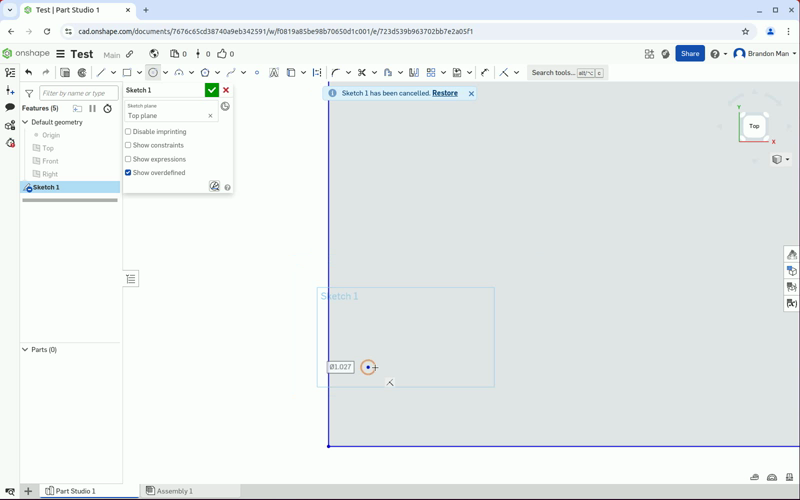
scroll(-6)
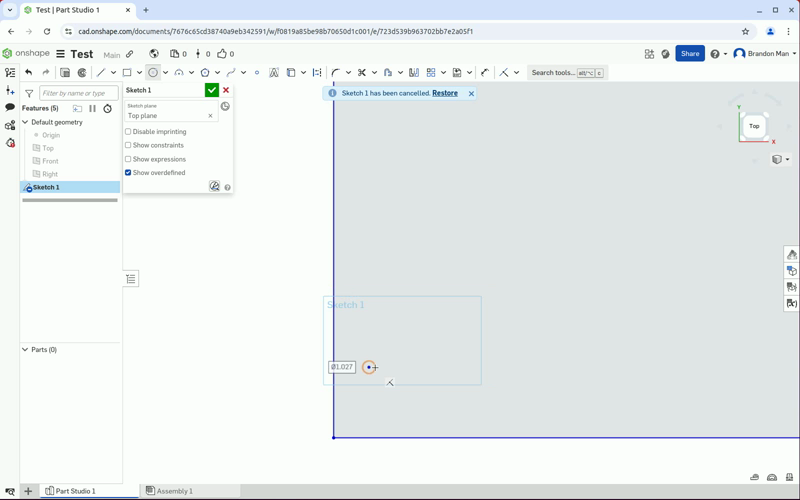
scroll(-6)
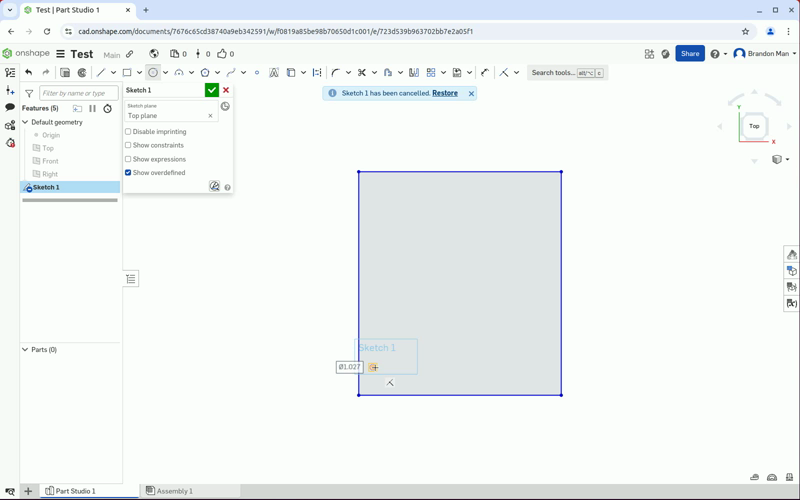
key(esc)
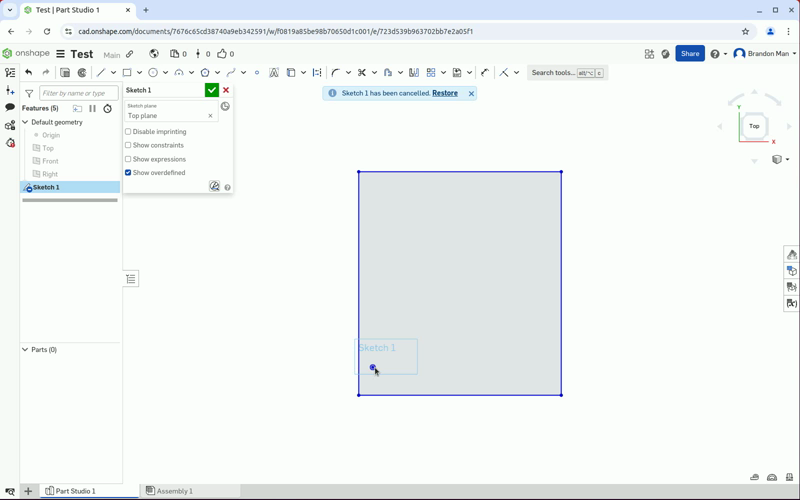
key(c)
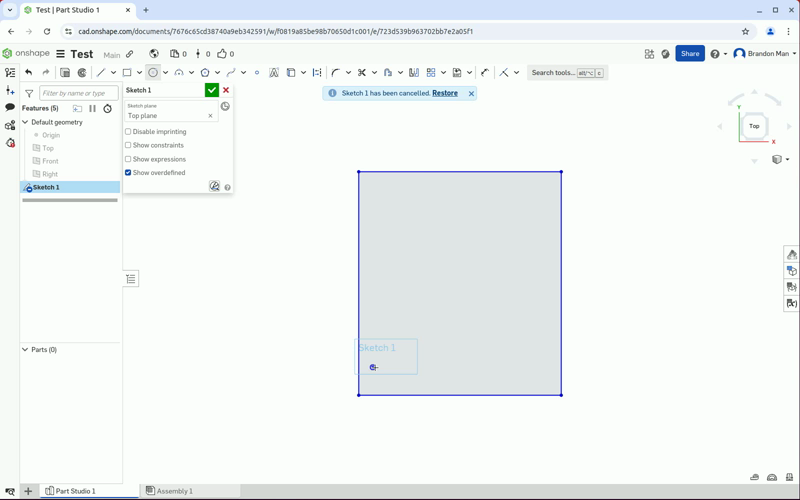
key_down(shift)
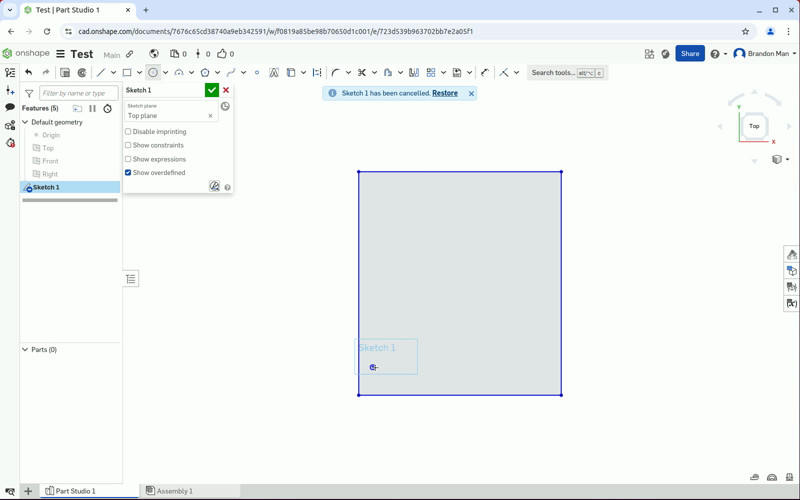
mouse_move(427, 367)
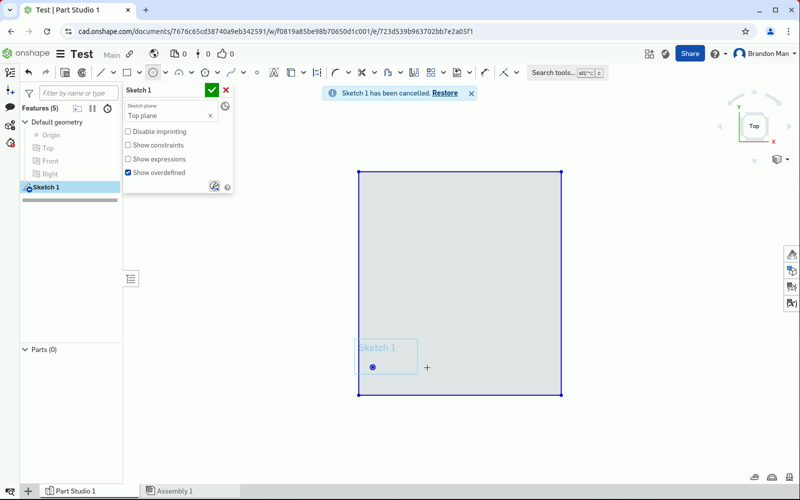
click(427, 367)
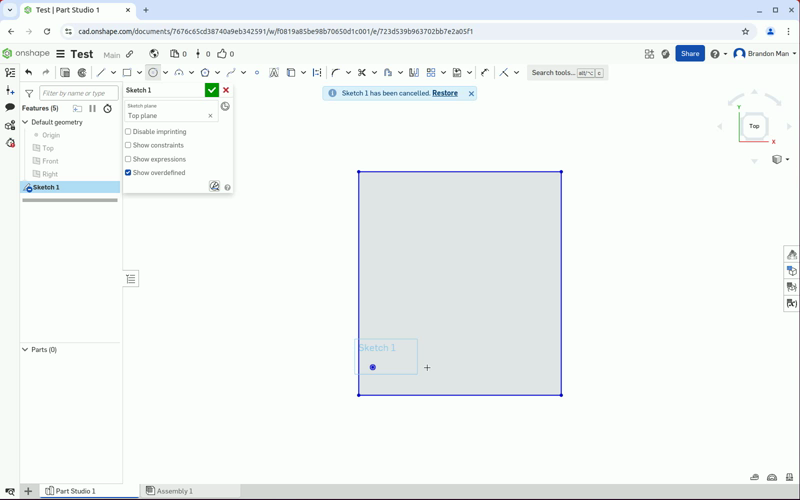
key_up(shift)
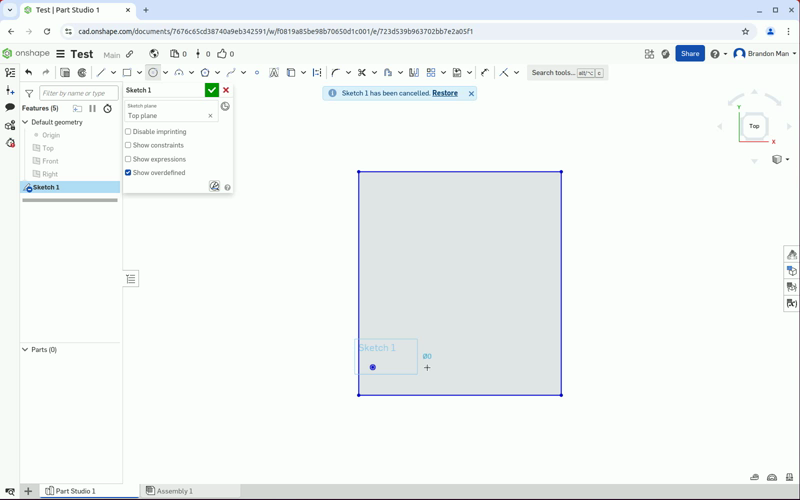
mouse_move(429, 367)
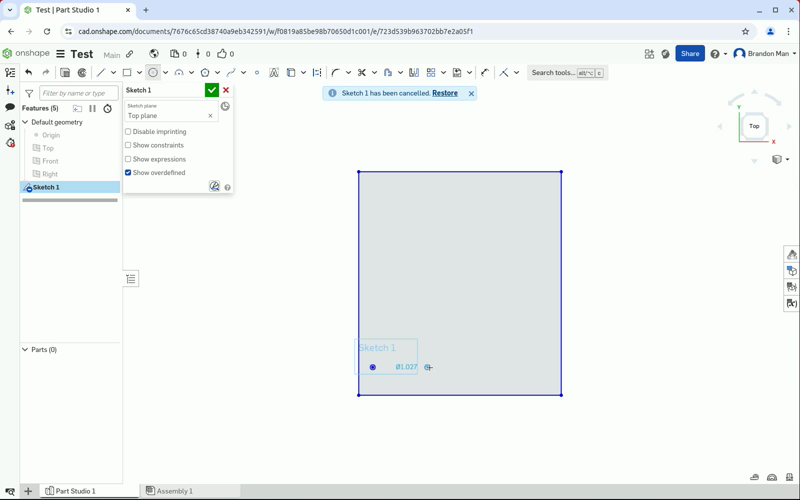
scroll(6)
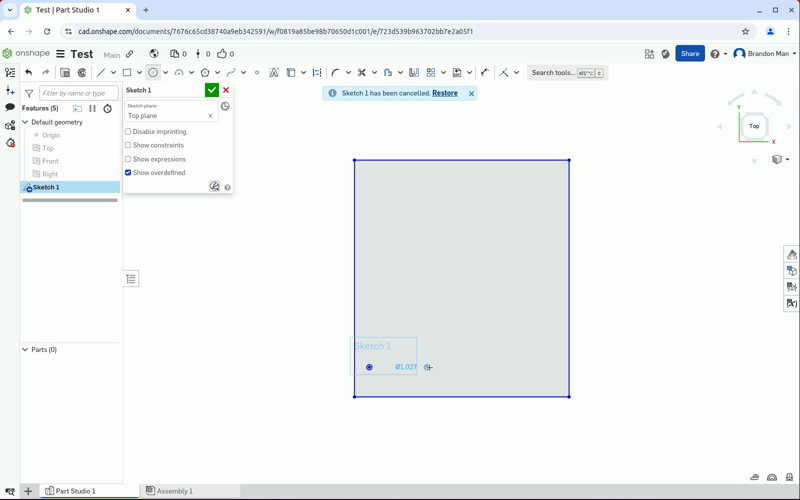
scroll(6)
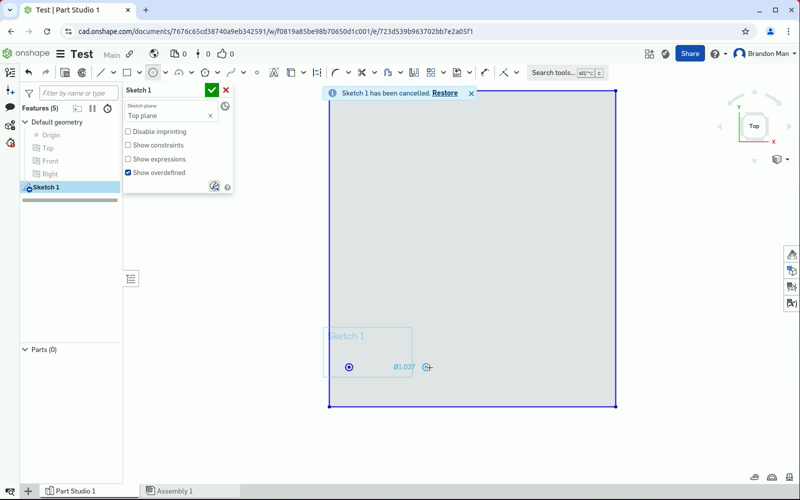
scroll(6)
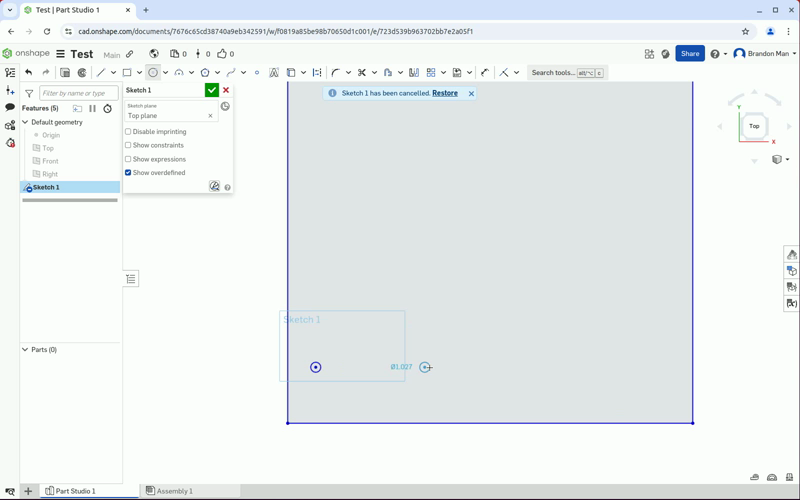
scroll(6)
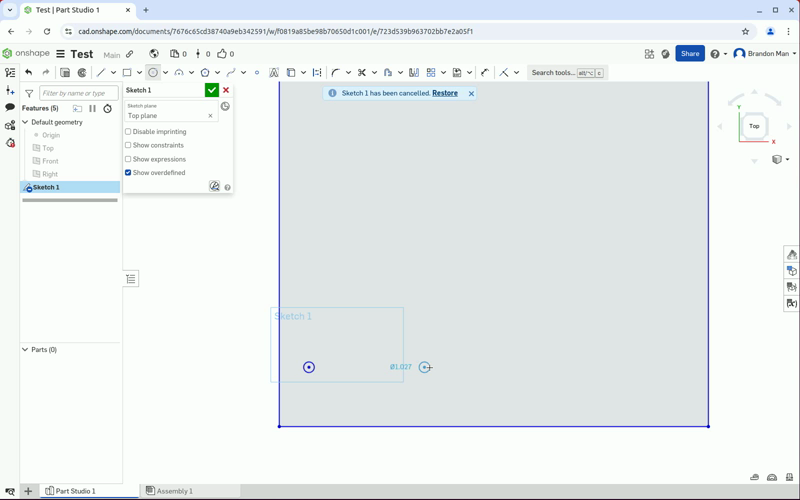
scroll(6)
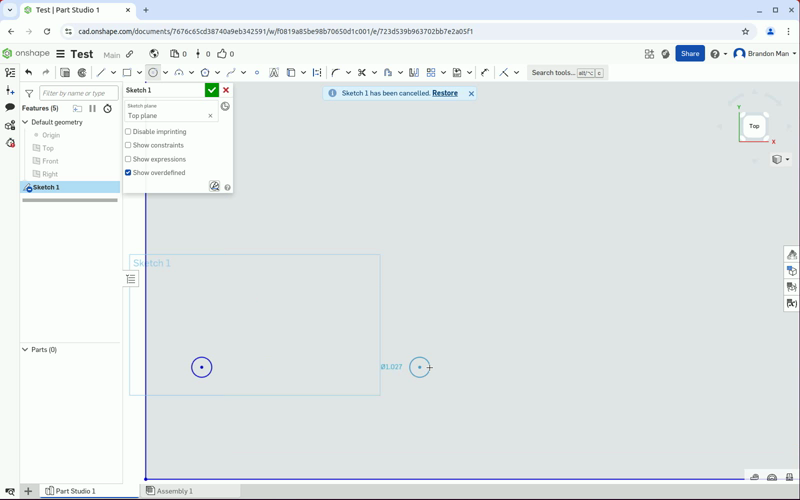
scroll(6)
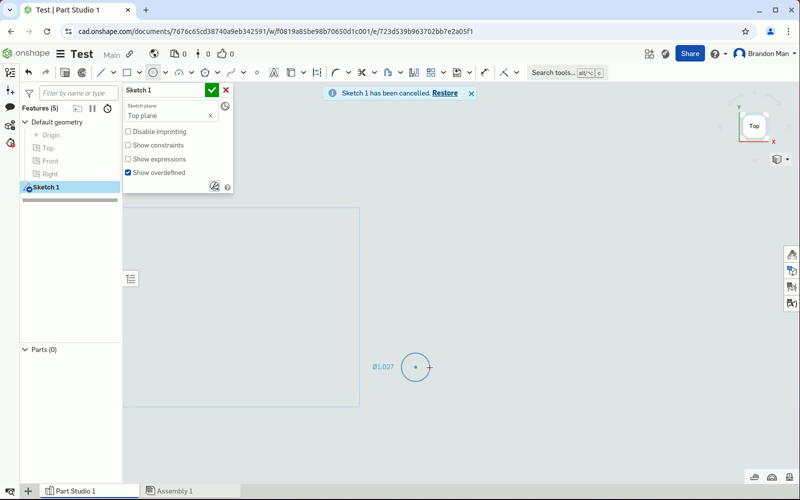
scroll(6)
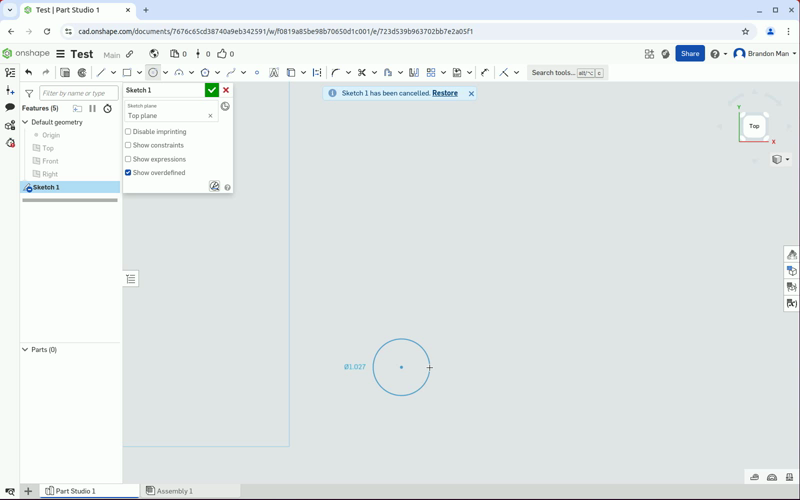
click(429, 367)
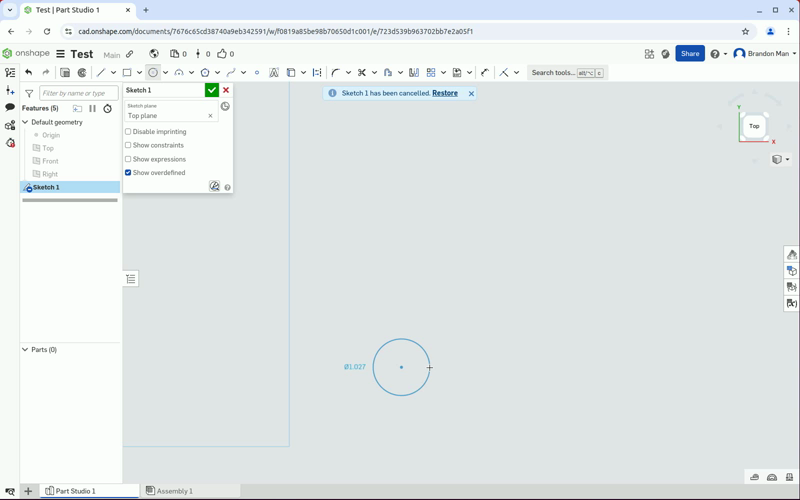
scroll(-6)
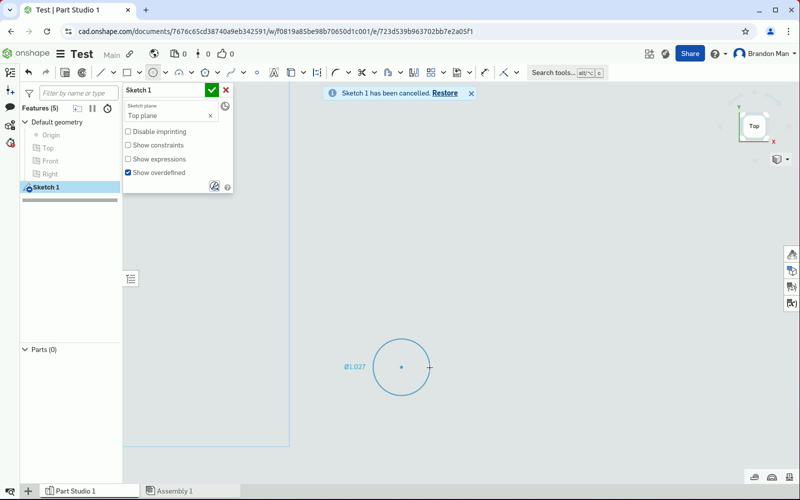
scroll(-6)
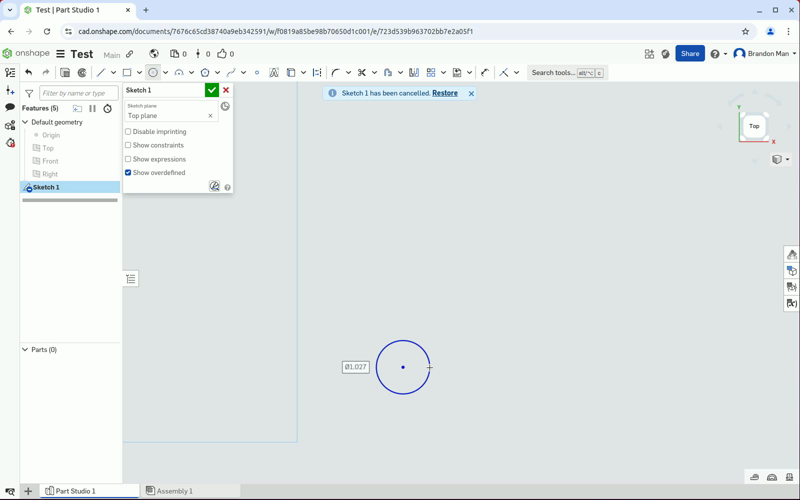
scroll(-6)
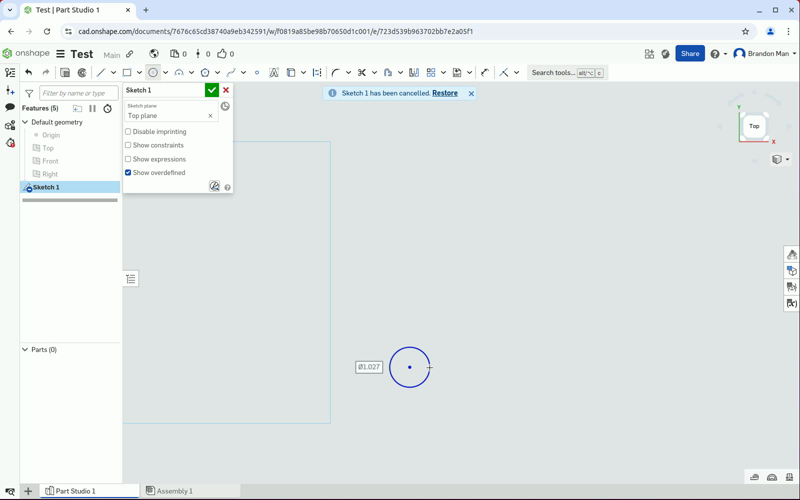
scroll(-6)
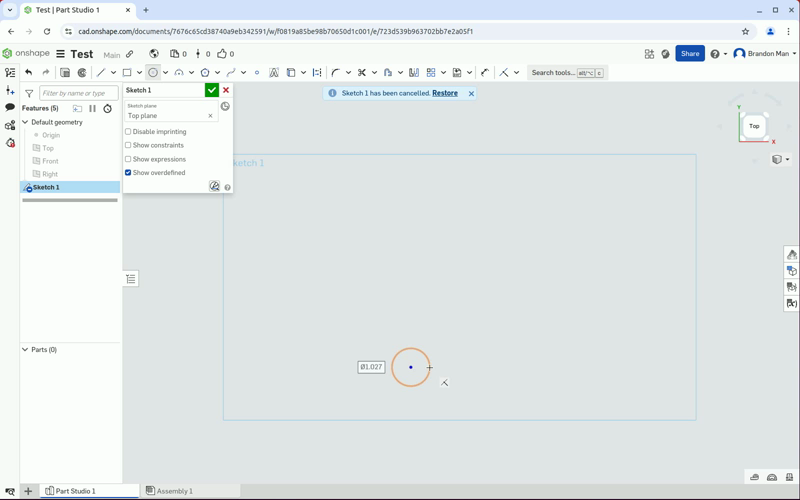
scroll(-6)
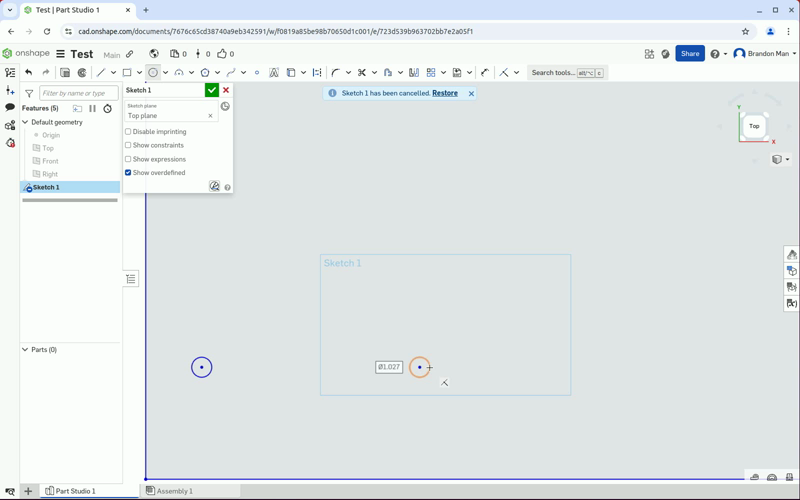
scroll(-6)
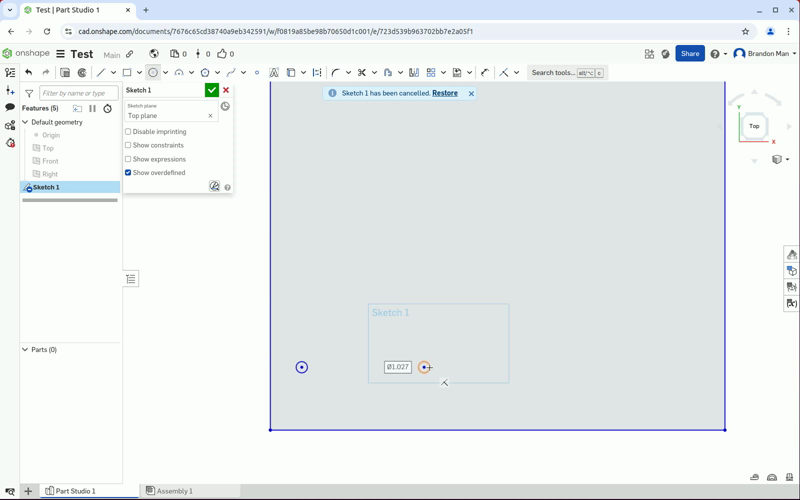
scroll(-6)
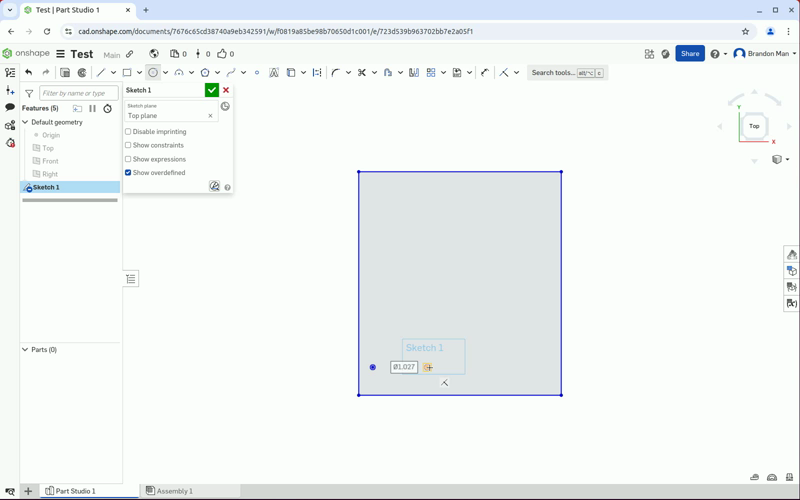
key(esc)
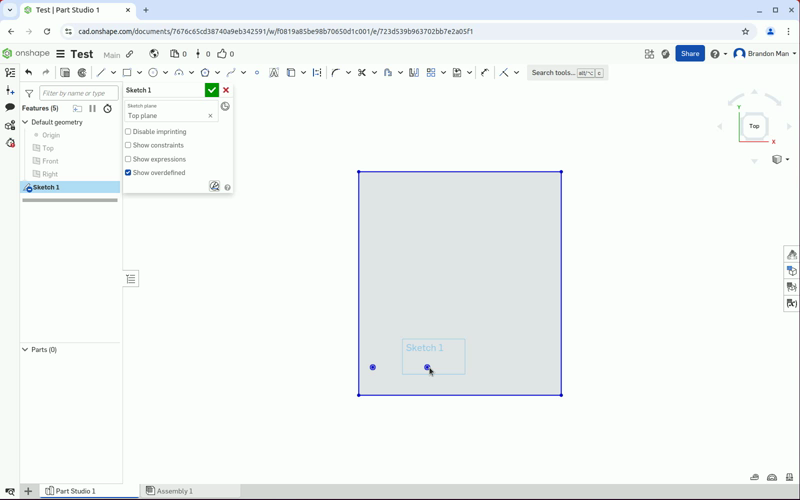
key(c)
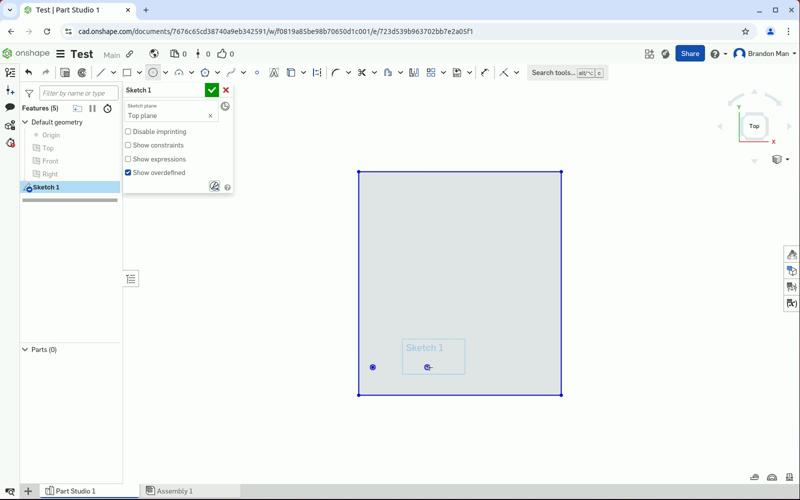
key_down(shift)
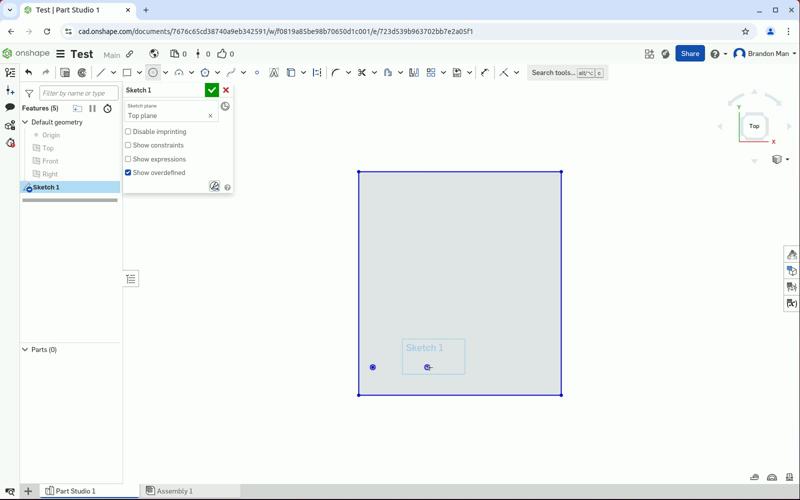
mouse_move(455, 367)
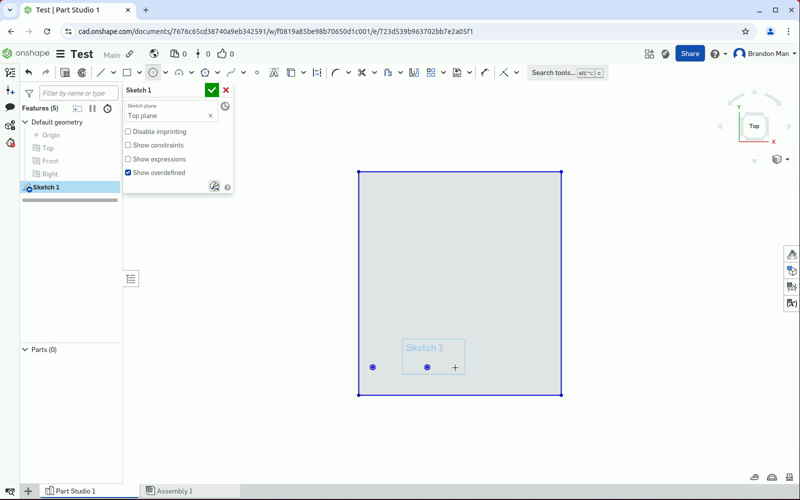
click(455, 367)
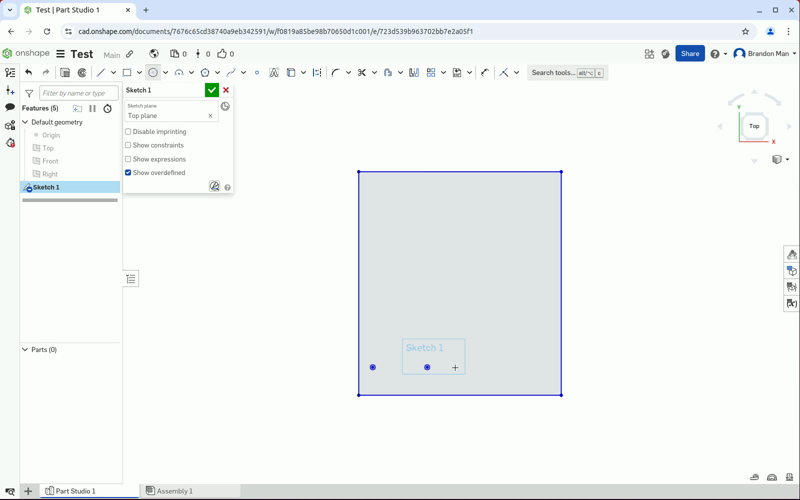
key_up(shift)
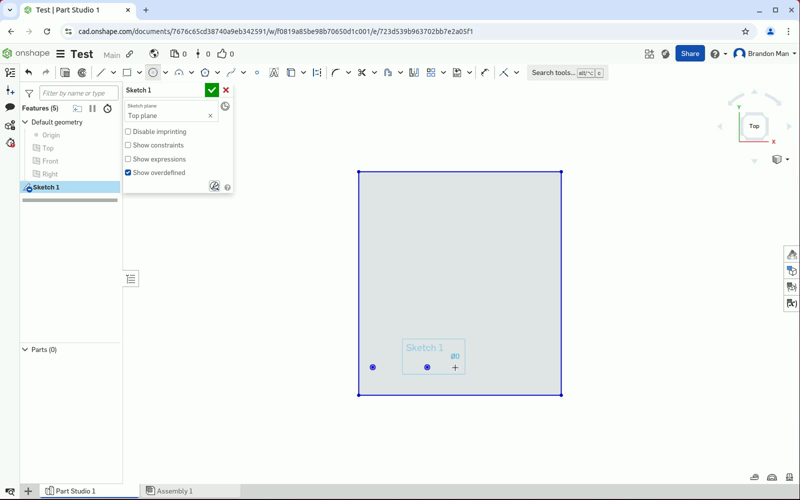
mouse_move(462, 367)
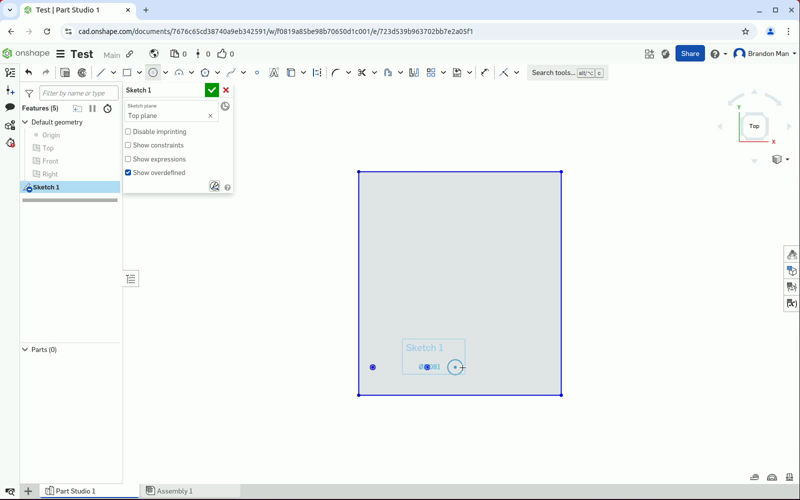
click(462, 367)
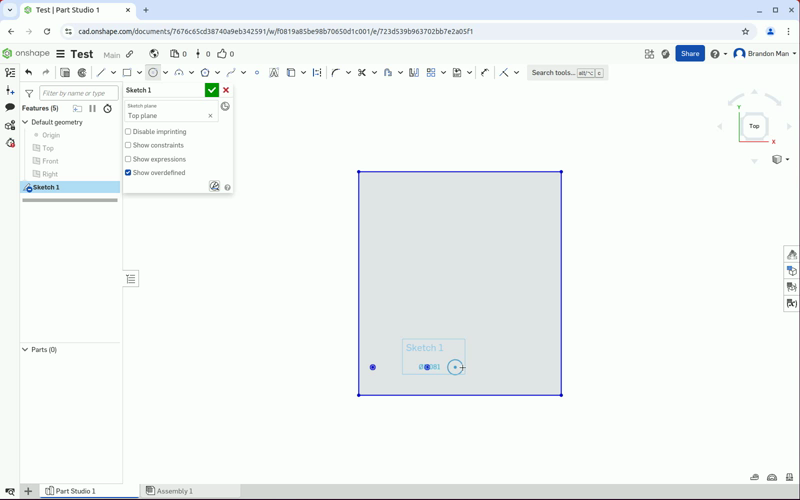
key(esc)
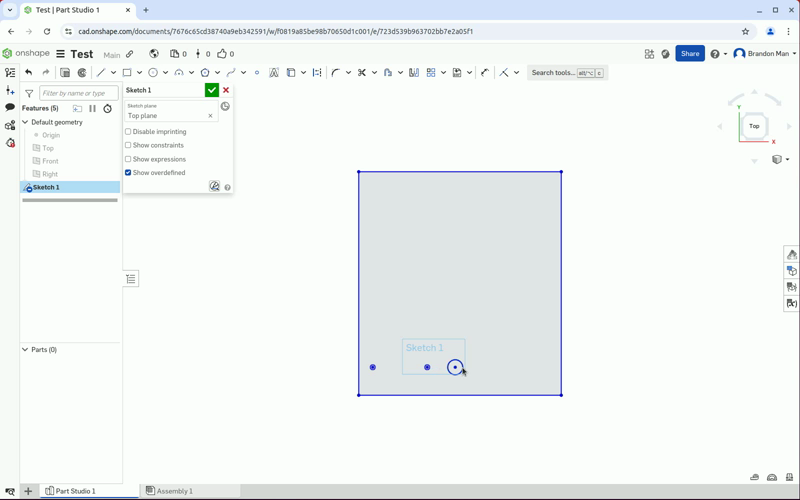
key(c)
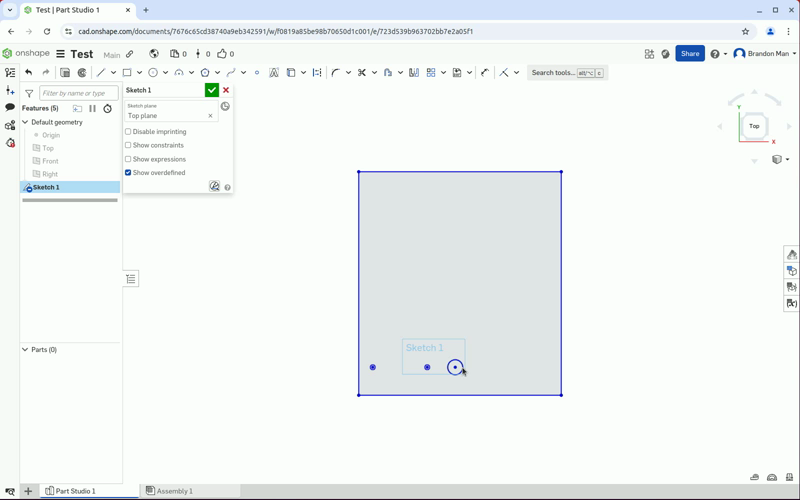
key_down(shift)
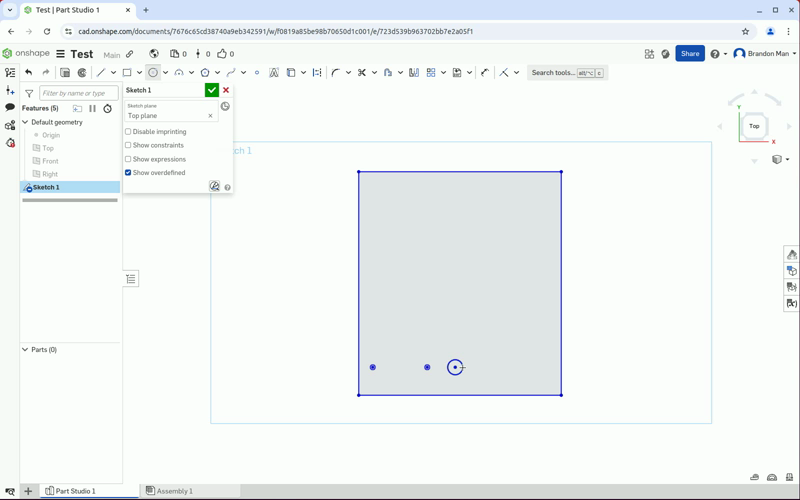
mouse_move(481, 367)
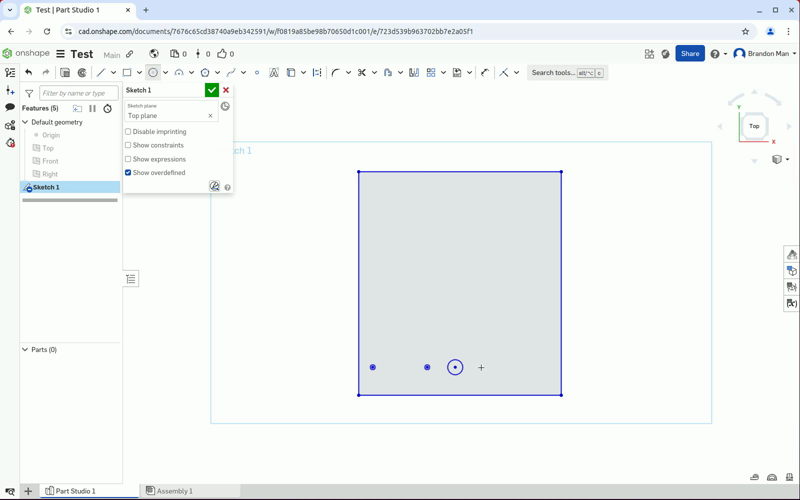
click(481, 367)
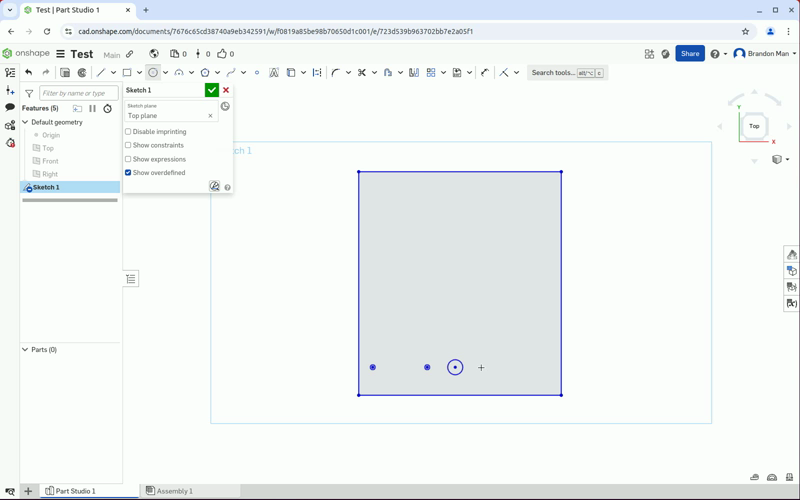
key_up(shift)
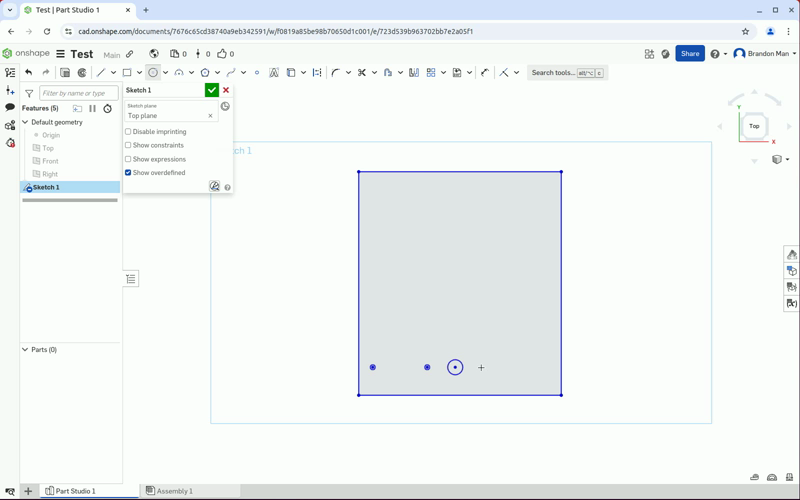
mouse_move(483, 367)
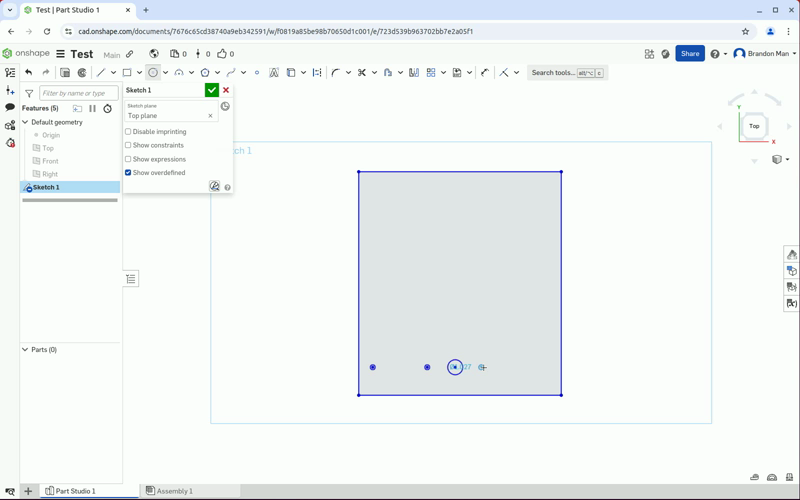
scroll(6)
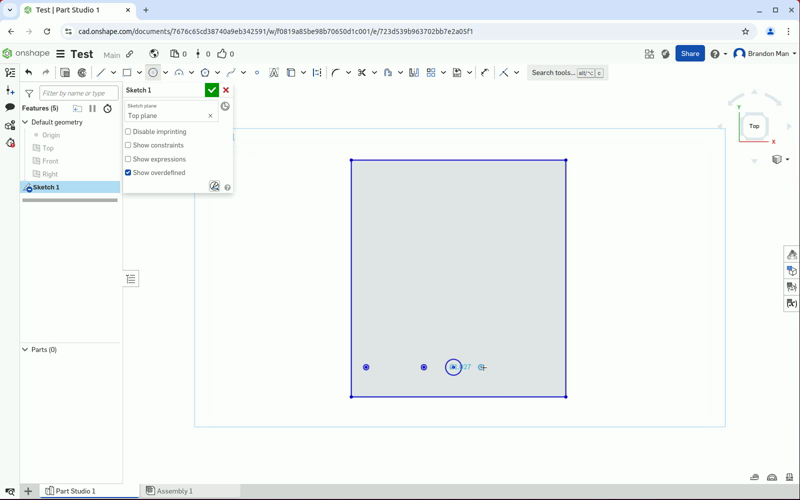
scroll(6)
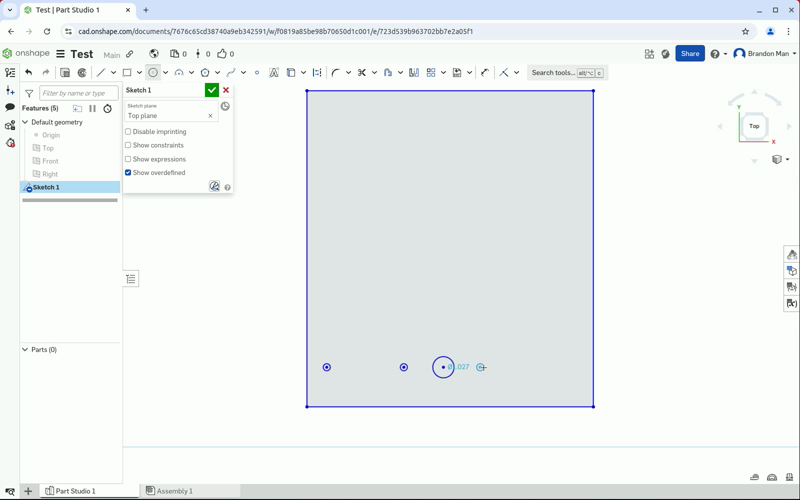
scroll(6)
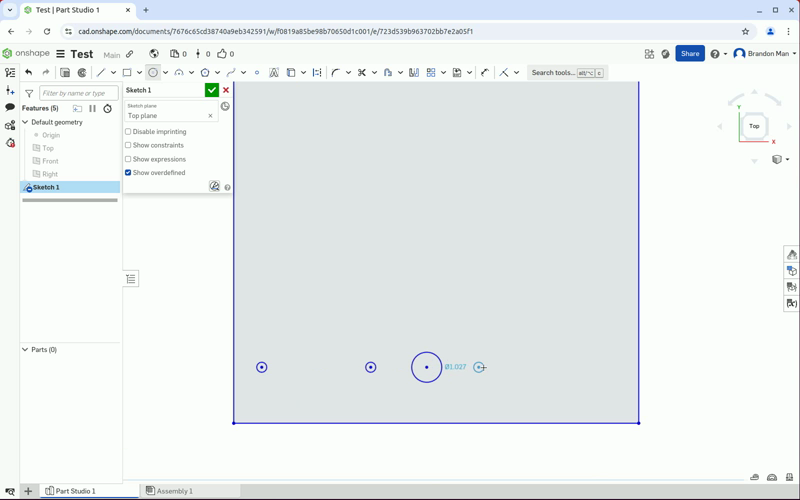
scroll(6)
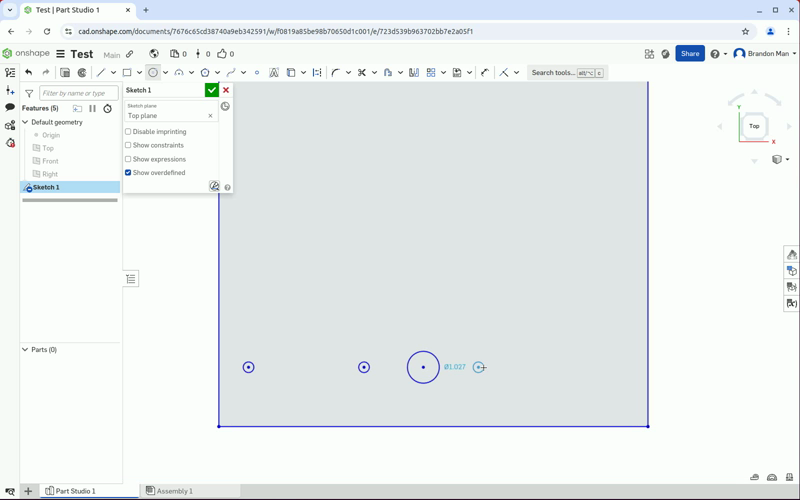
scroll(6)
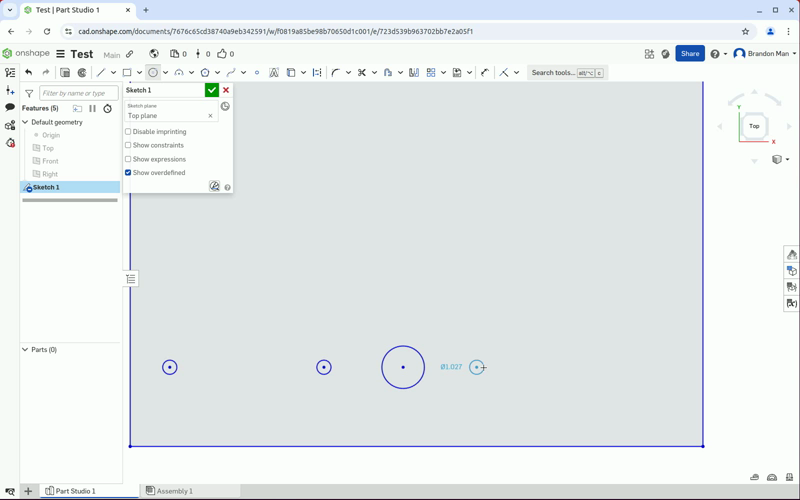
scroll(6)
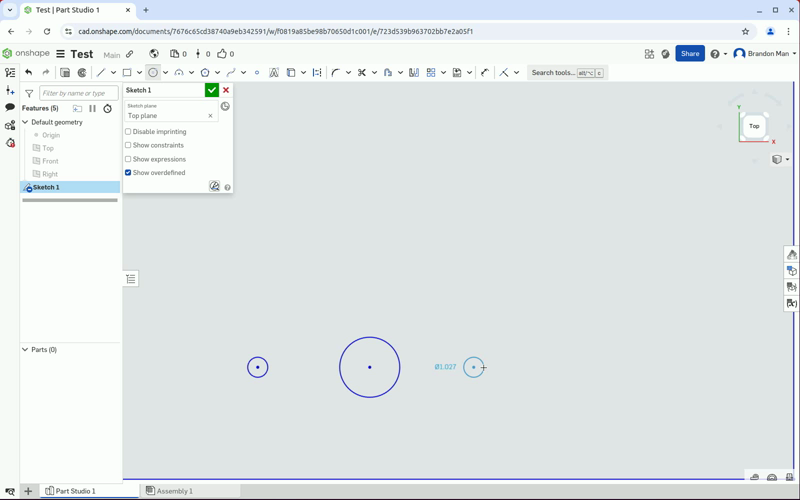
scroll(6)
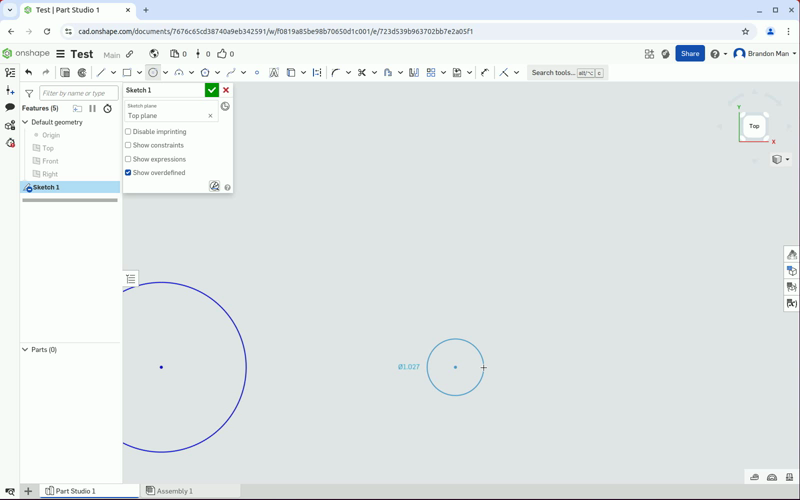
click(483, 367)
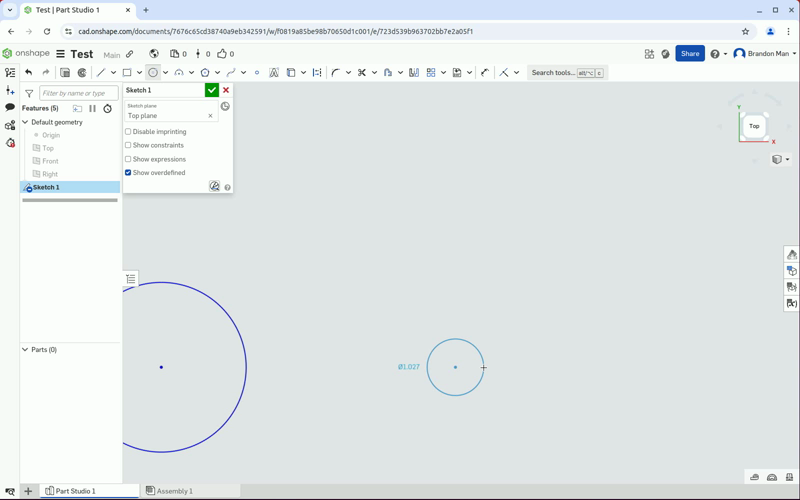
scroll(-6)
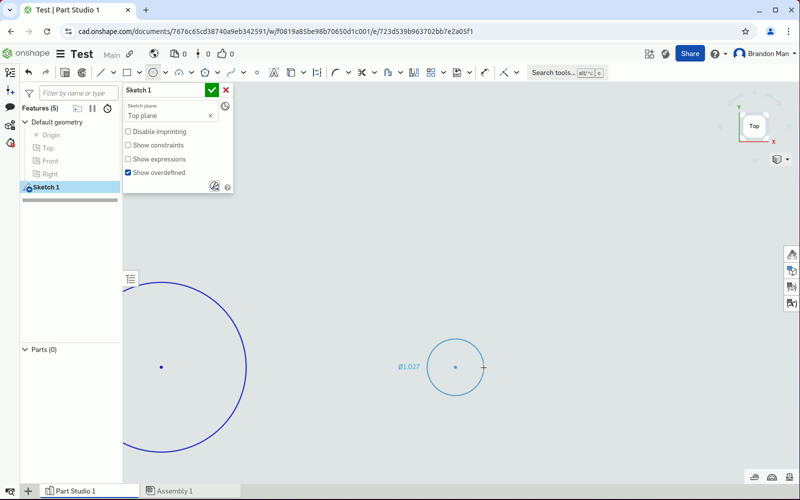
scroll(-6)
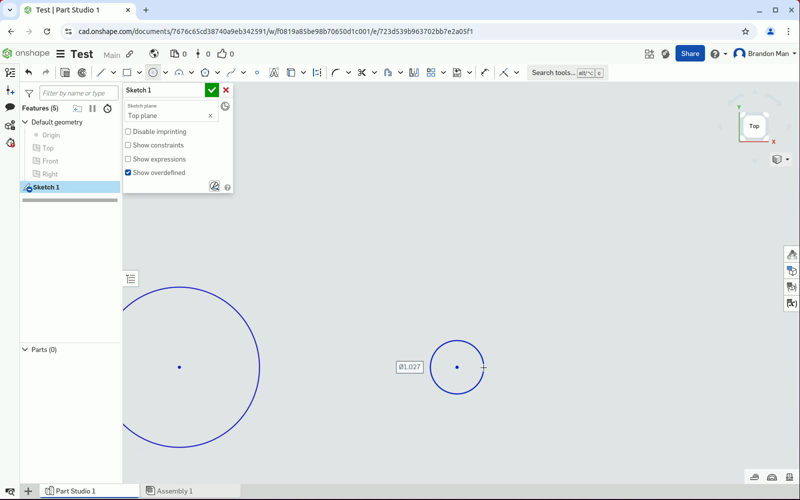
scroll(-6)
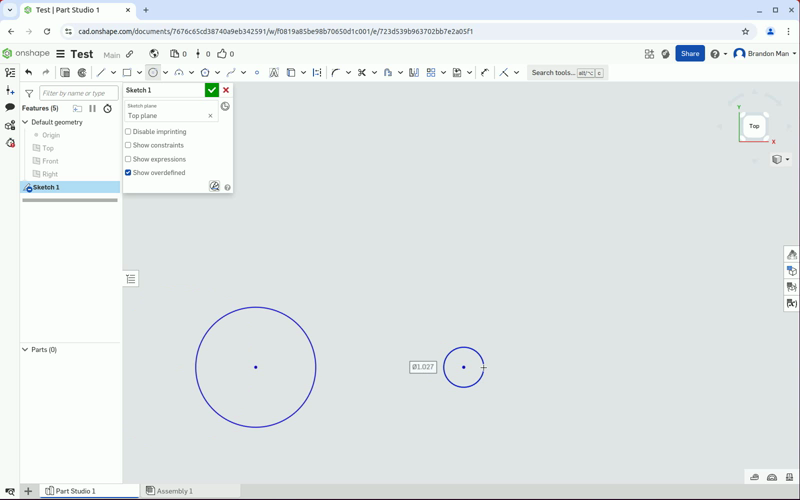
scroll(-6)
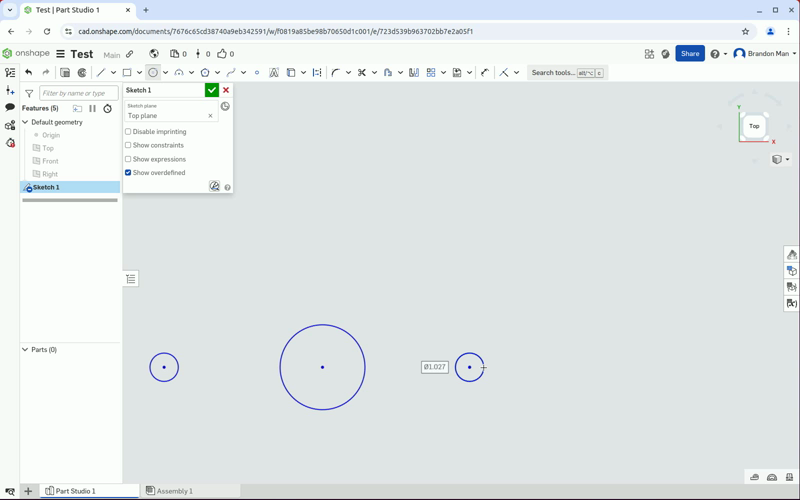
scroll(-6)
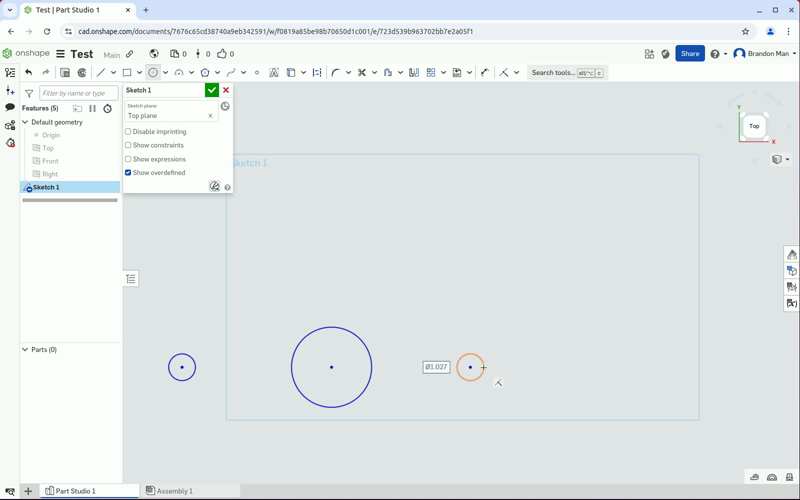
scroll(-6)
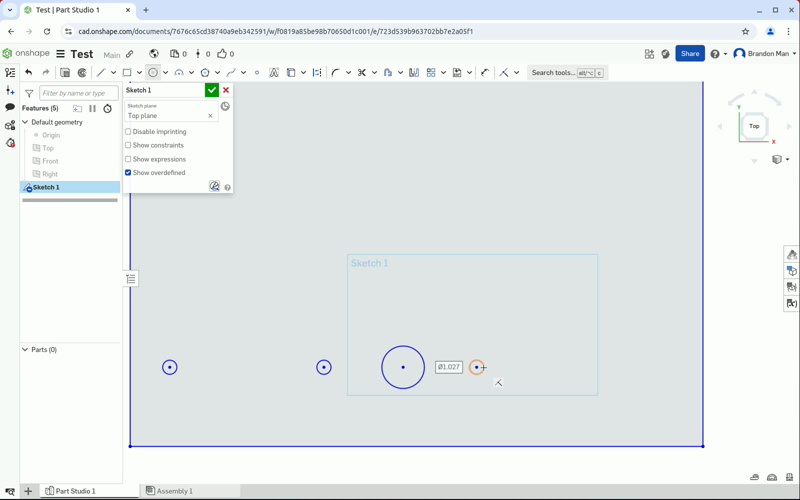
scroll(-6)
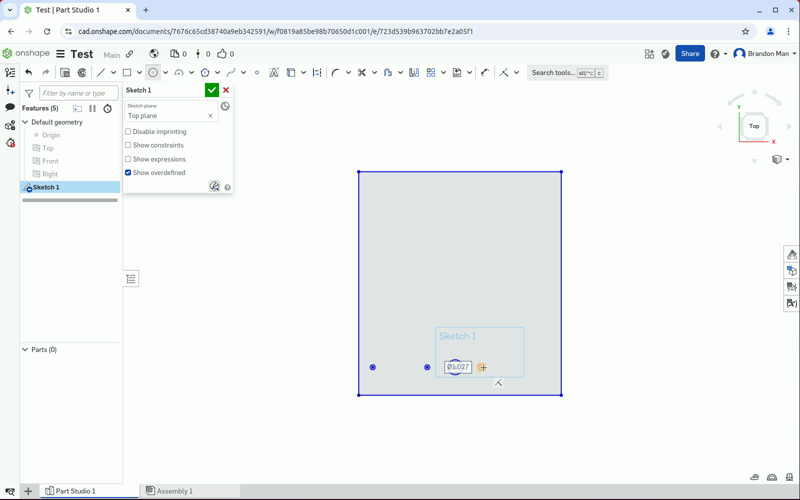
key(esc)
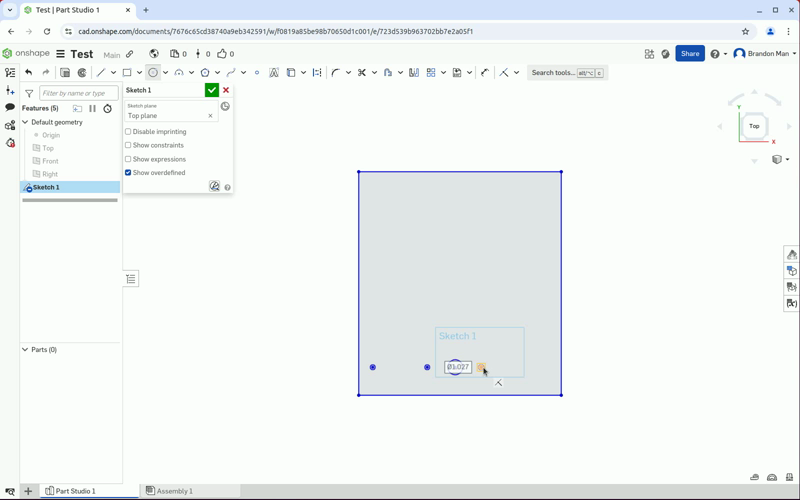
key(c)
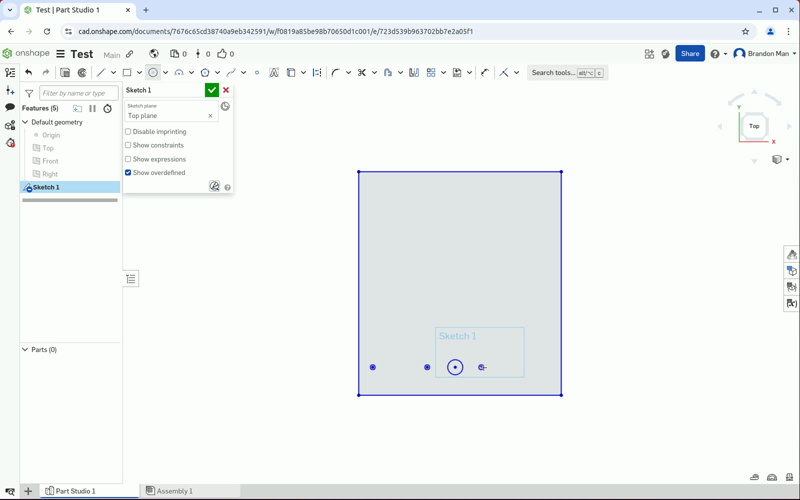
key_down(shift)
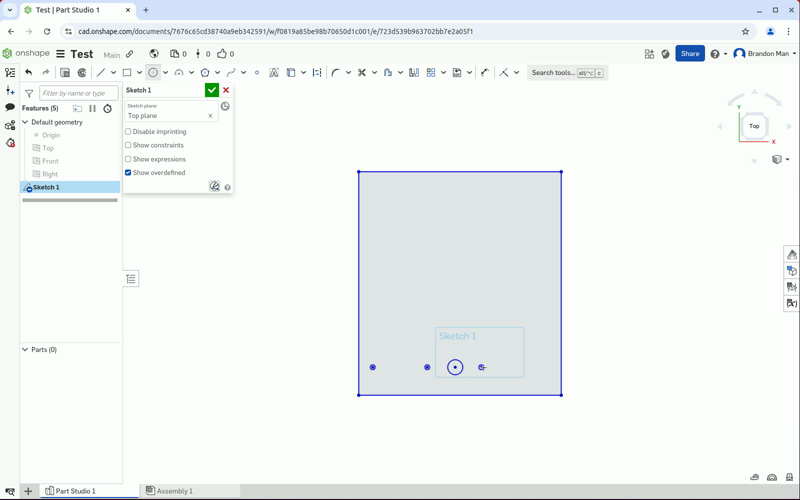
mouse_move(535, 367)
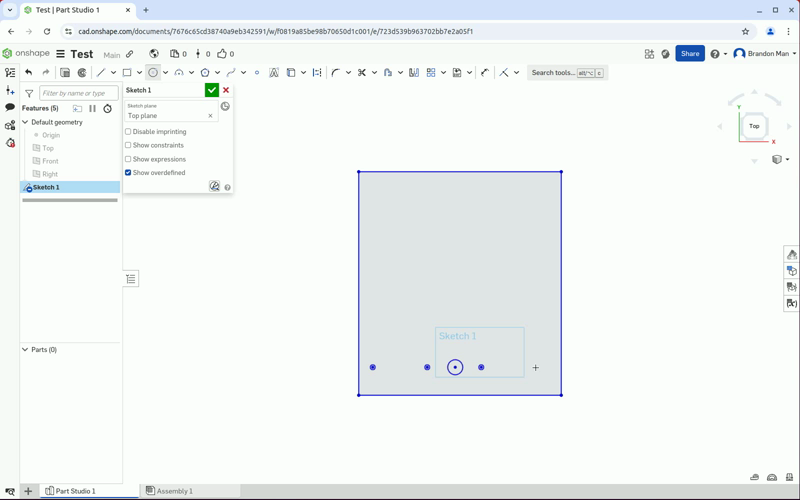
click(535, 367)
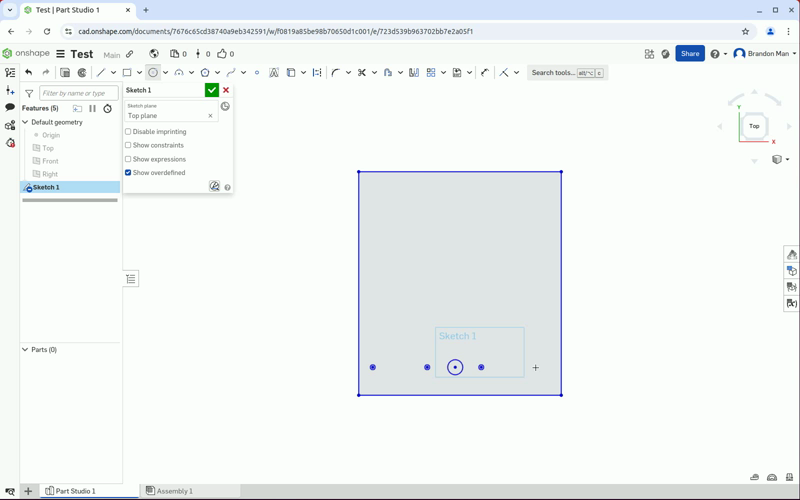
key_up(shift)
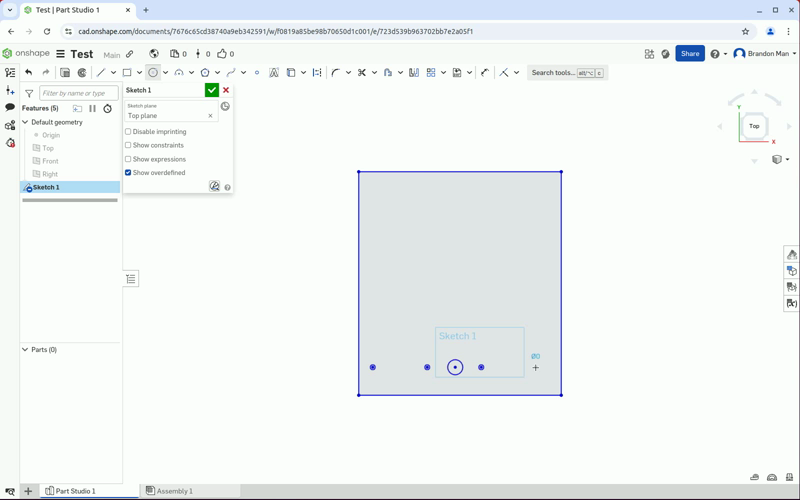
mouse_move(537, 367)
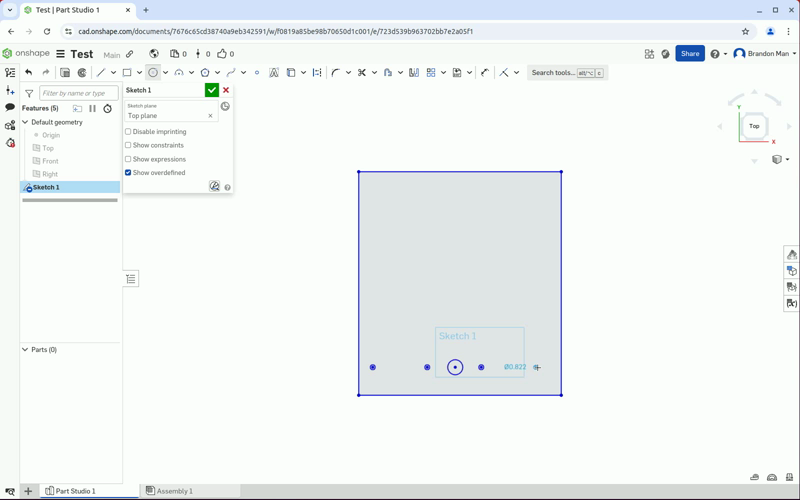
scroll(6)
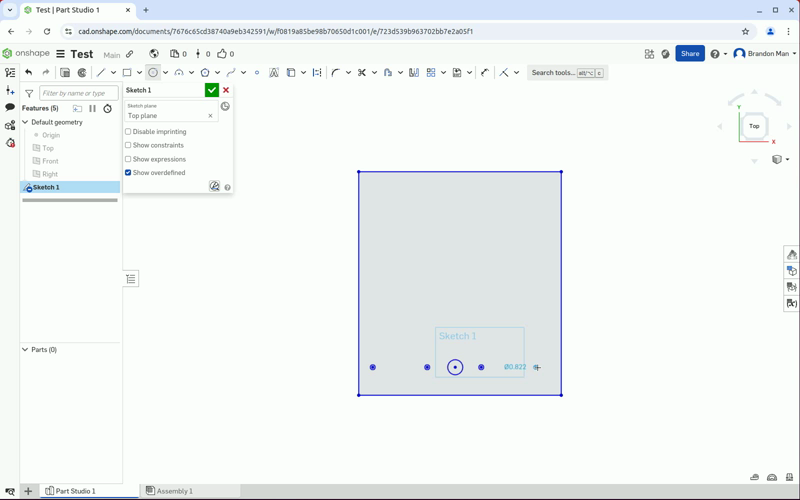
scroll(6)
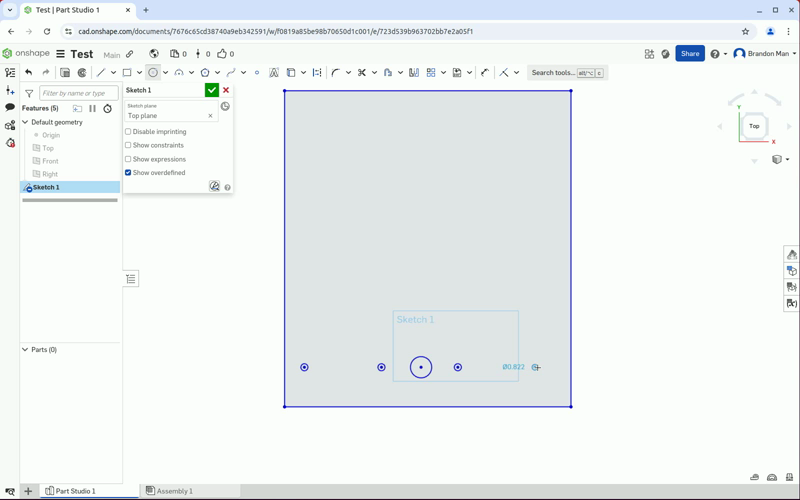
scroll(6)
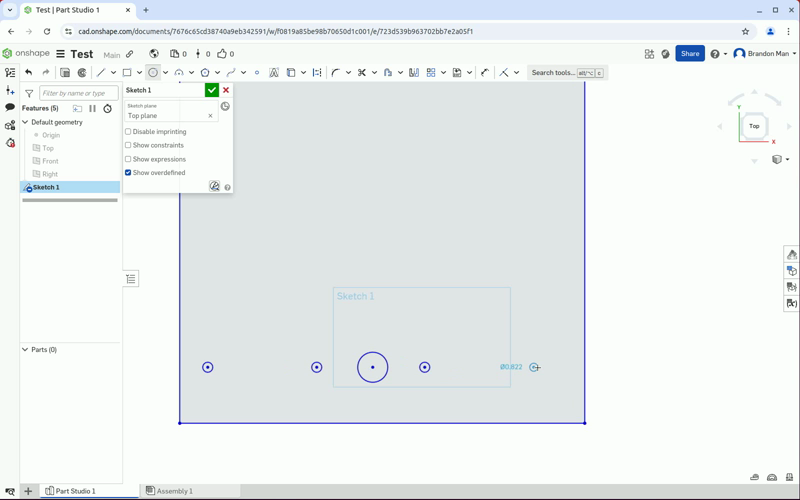
scroll(6)
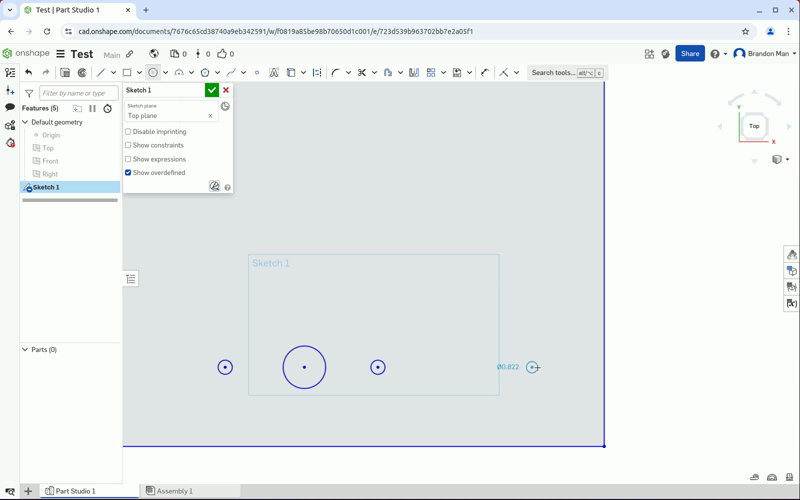
scroll(6)
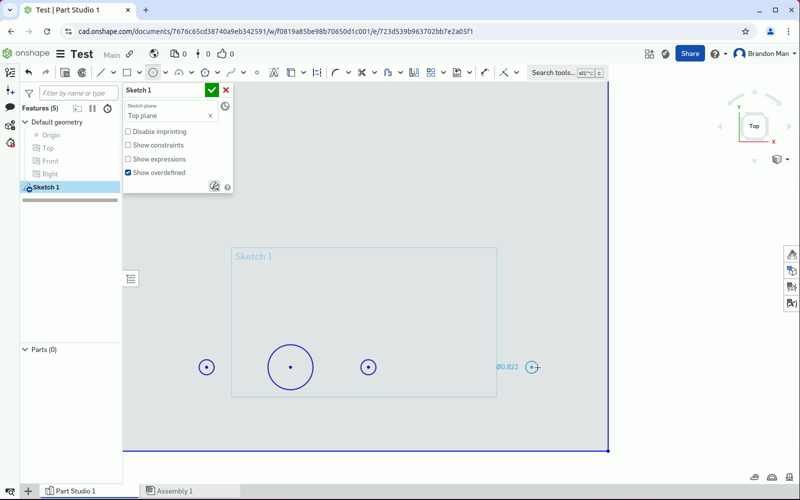
scroll(6)
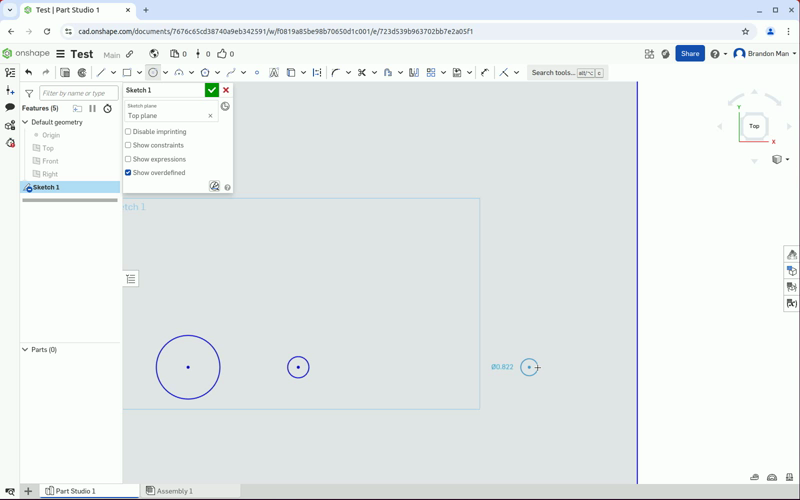
scroll(6)
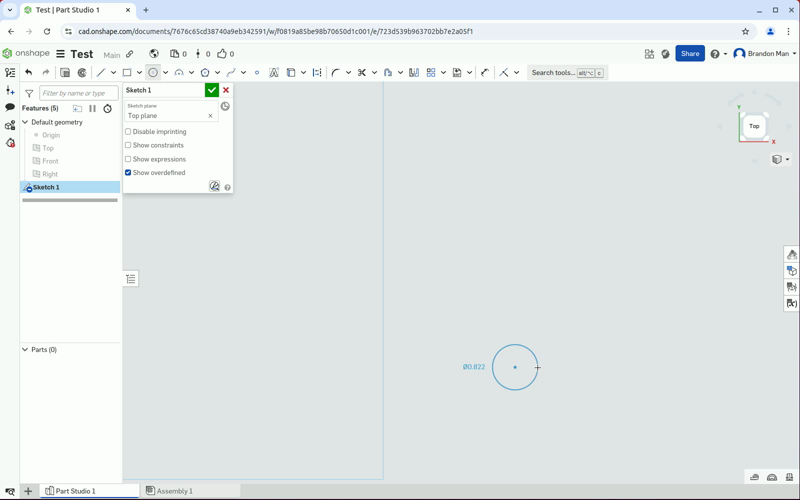
click(537, 367)
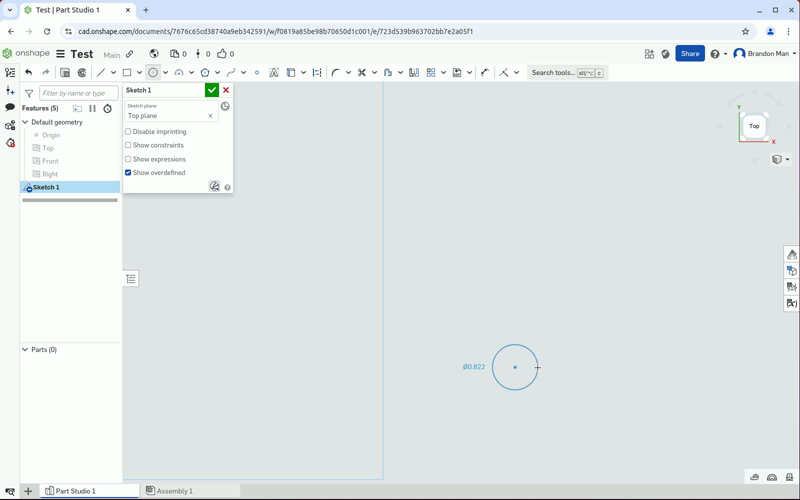
scroll(-6)
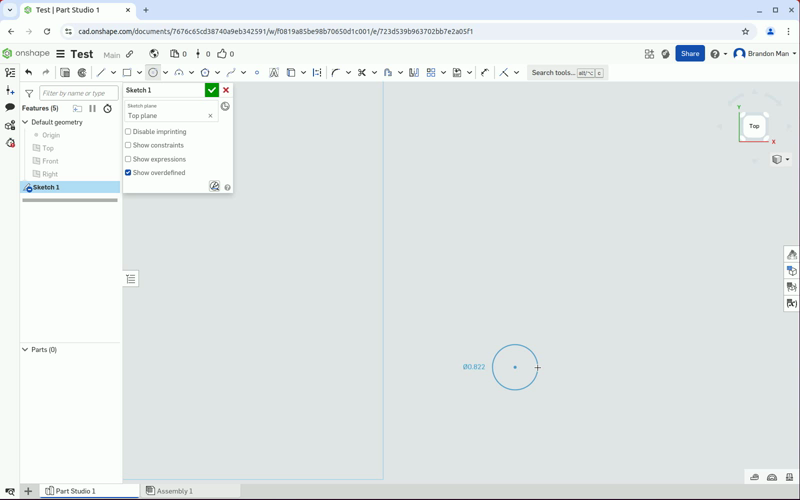
scroll(-6)
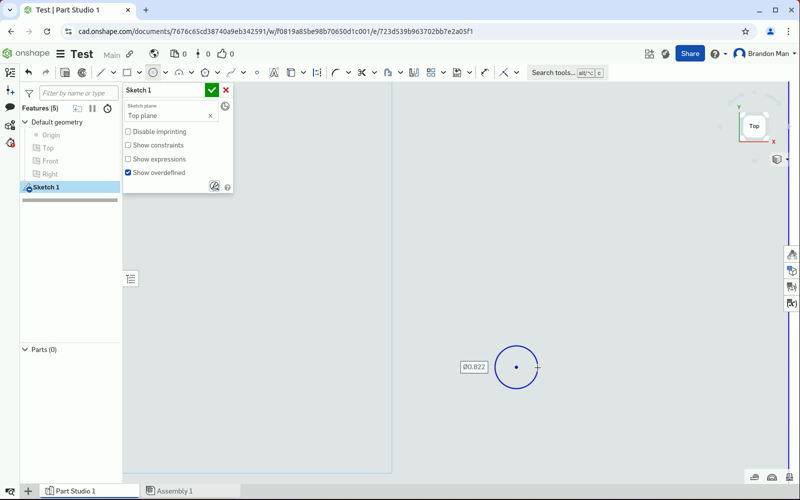
scroll(-6)
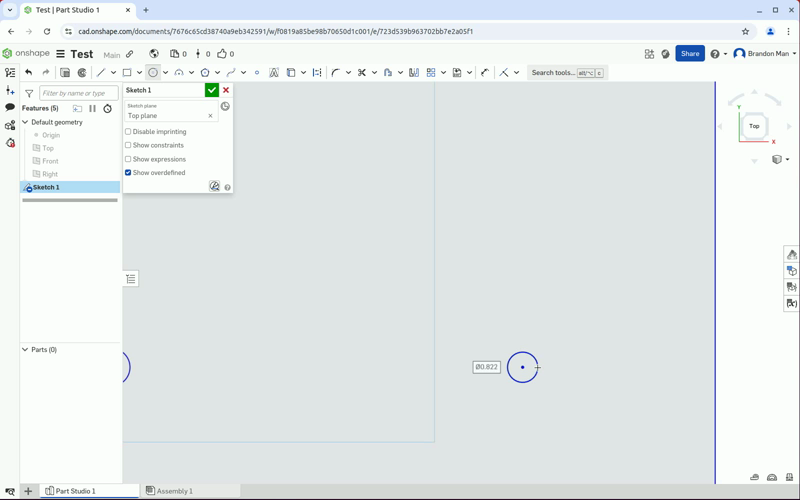
scroll(-6)
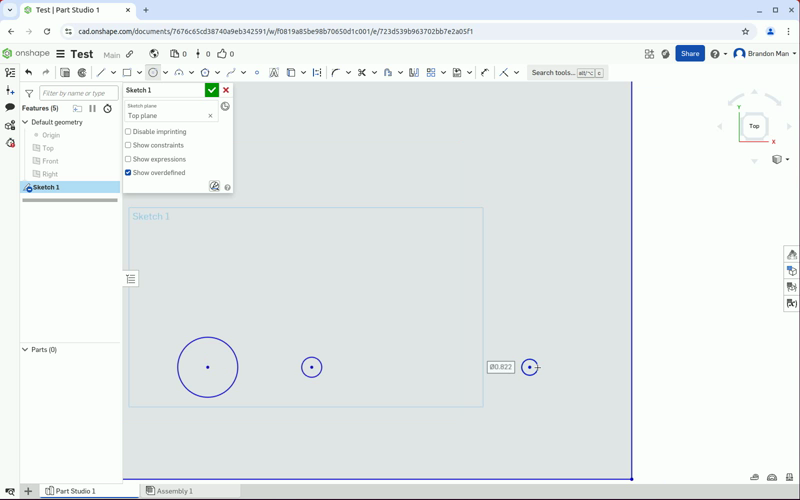
scroll(-6)
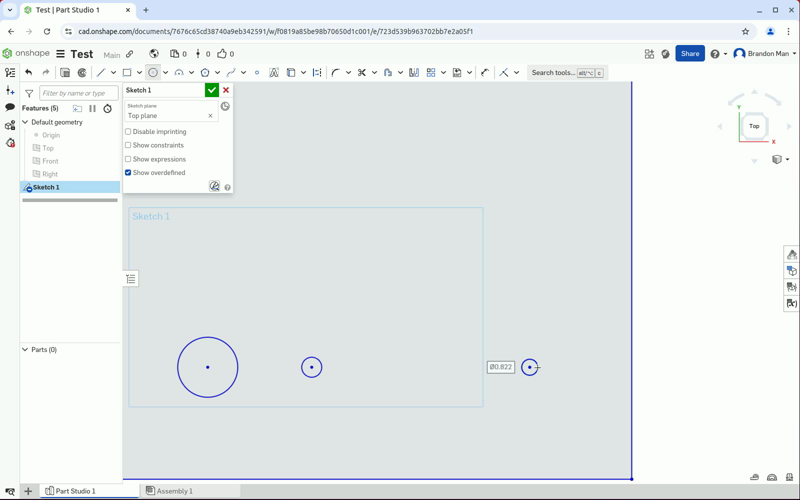
scroll(-6)
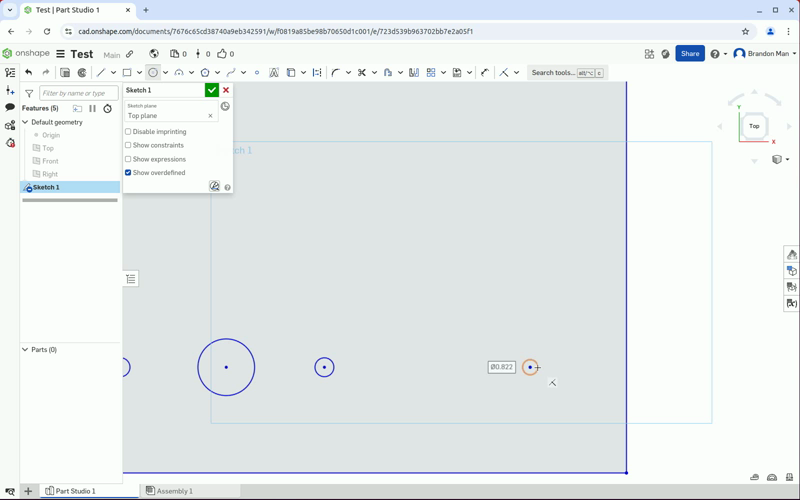
scroll(-6)
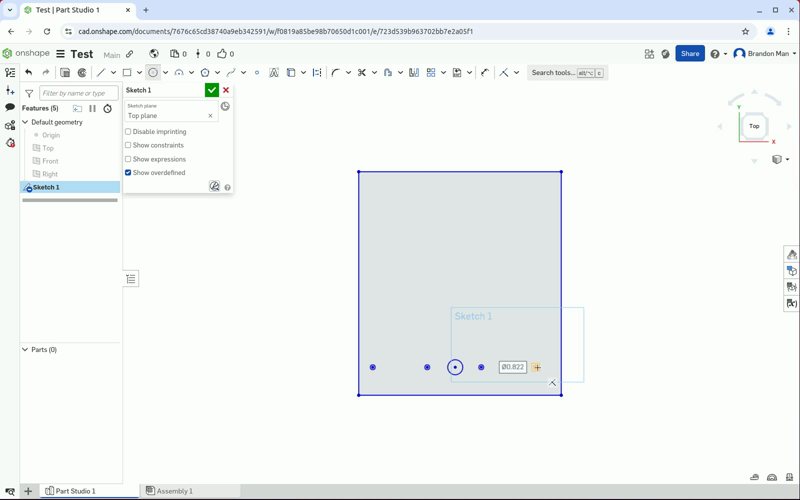
key(esc)
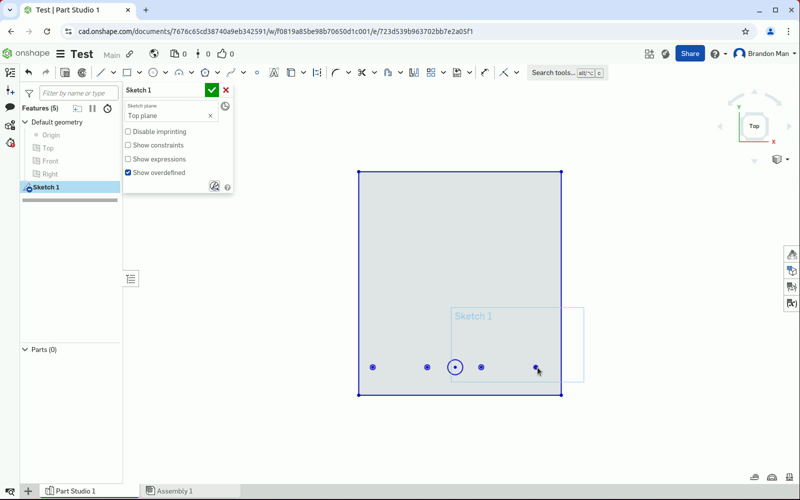
mouse_move(445, 330)
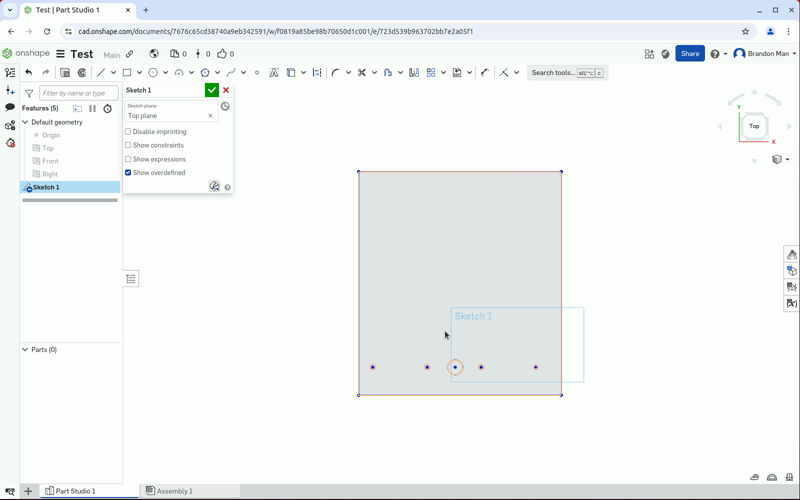
click(445, 330)
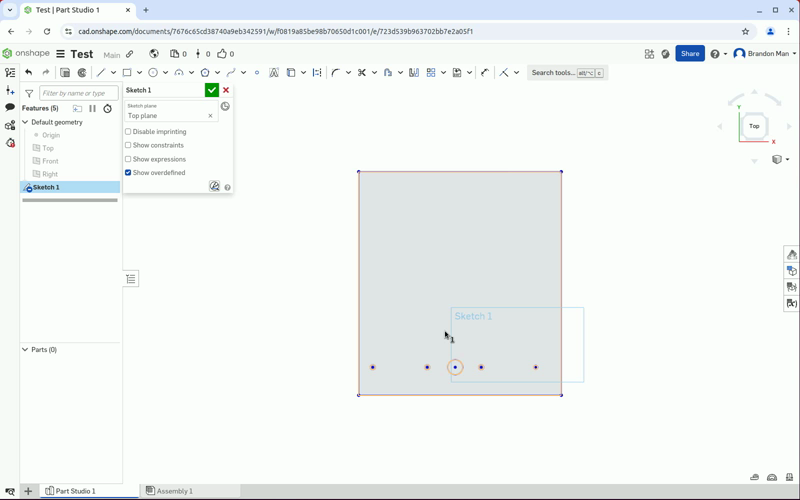
mouse_move(73, 352)
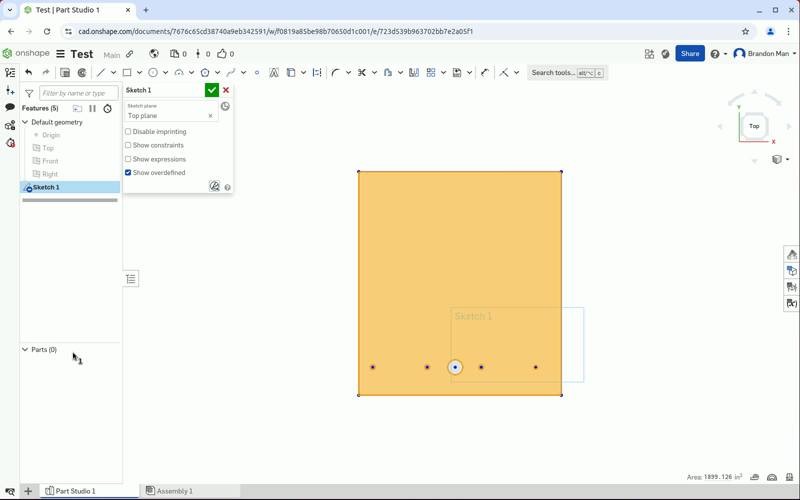
key(shift+y)
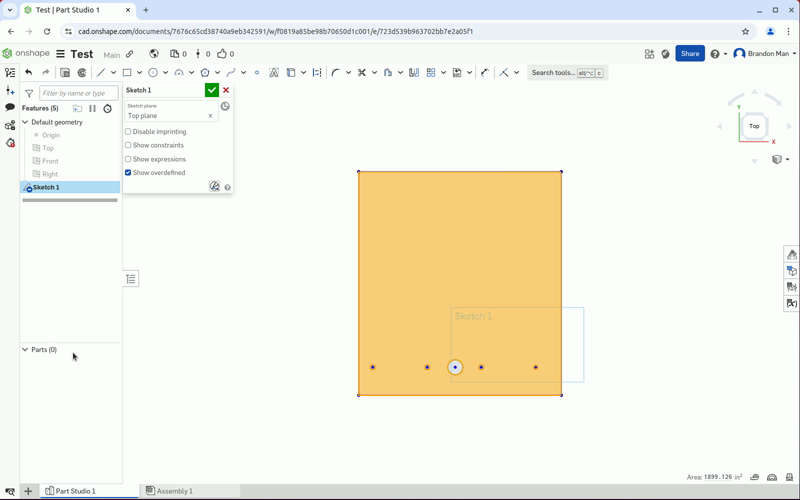
key(shift+e)
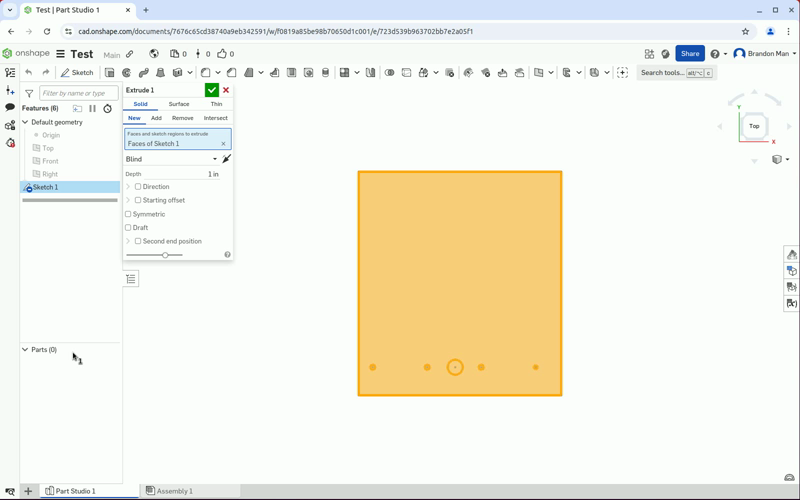
mouse_move(143, 106)
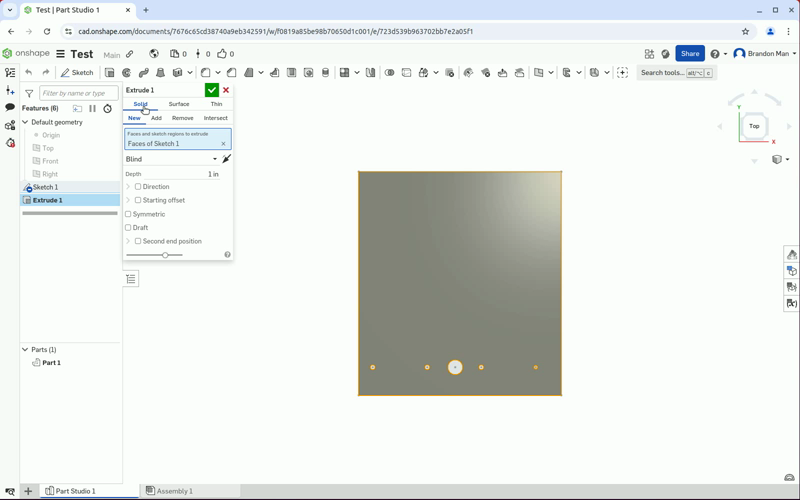
click(143, 106)
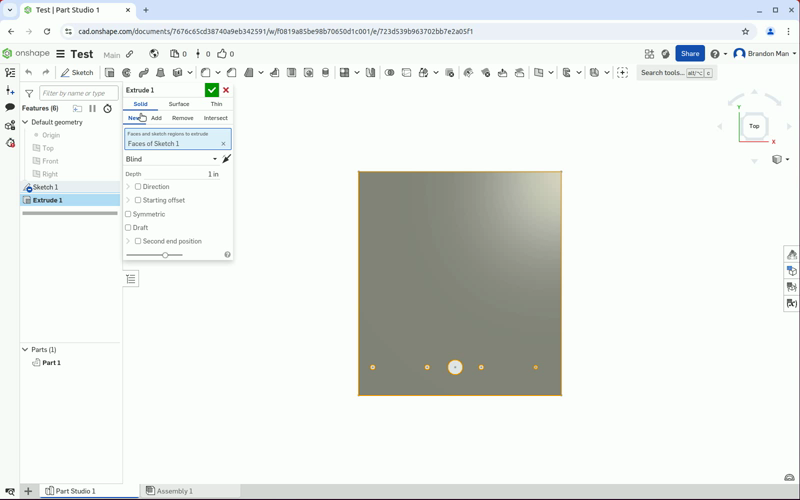
mouse_move(137, 120)
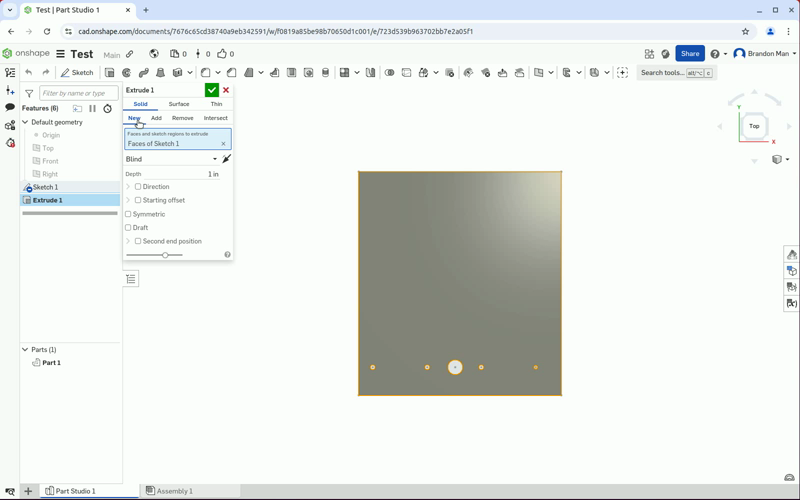
click(137, 120)
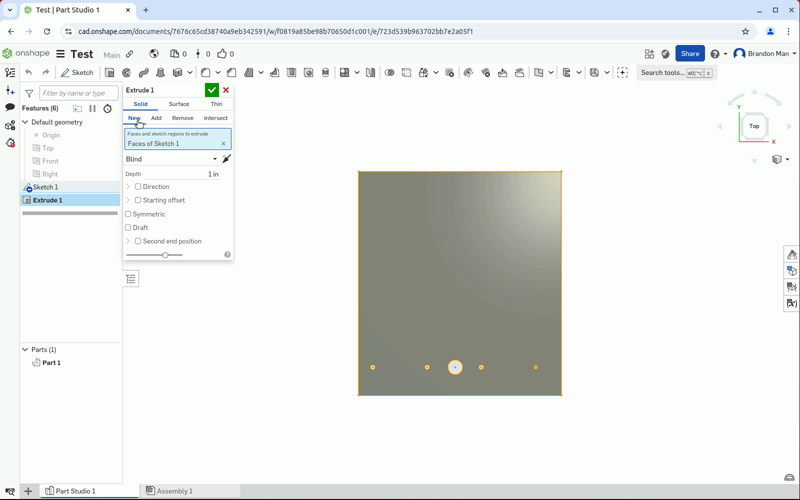
key(tab, 4)
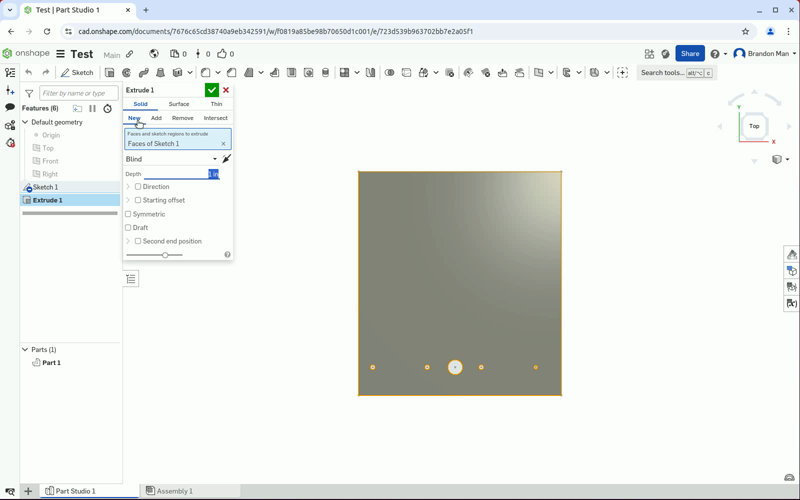
text(1.685)
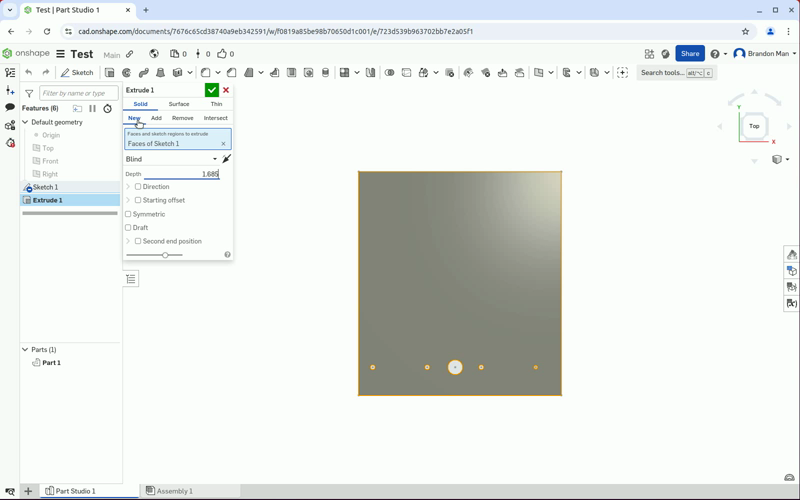
key(enter)
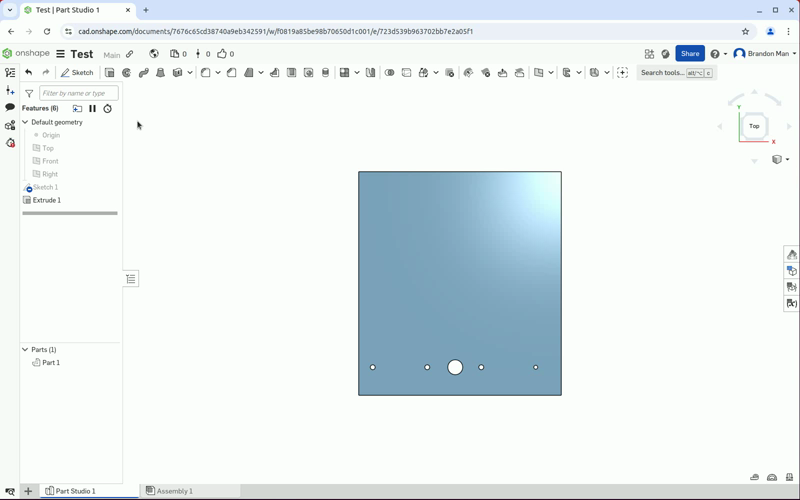
key(shift+h)
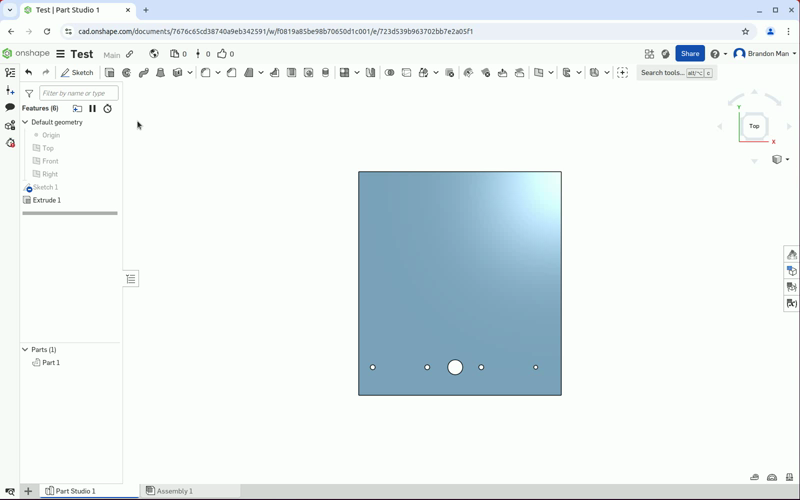
key(shift+h)
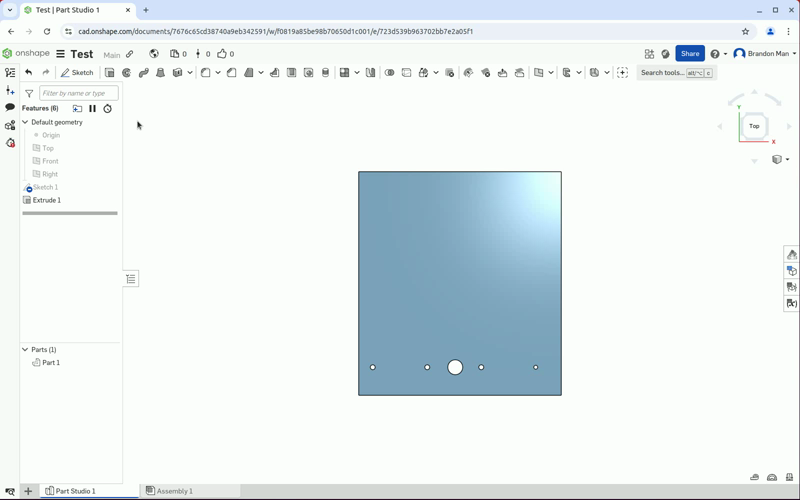
mouse_move(73, 189)
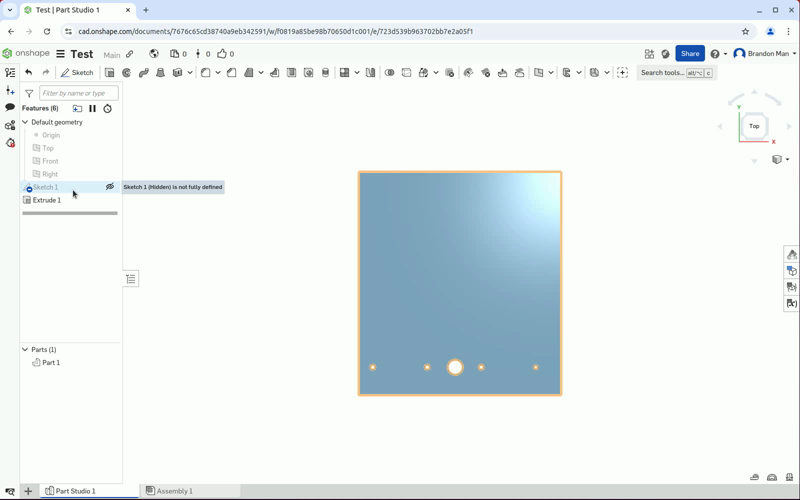
click(73, 189)
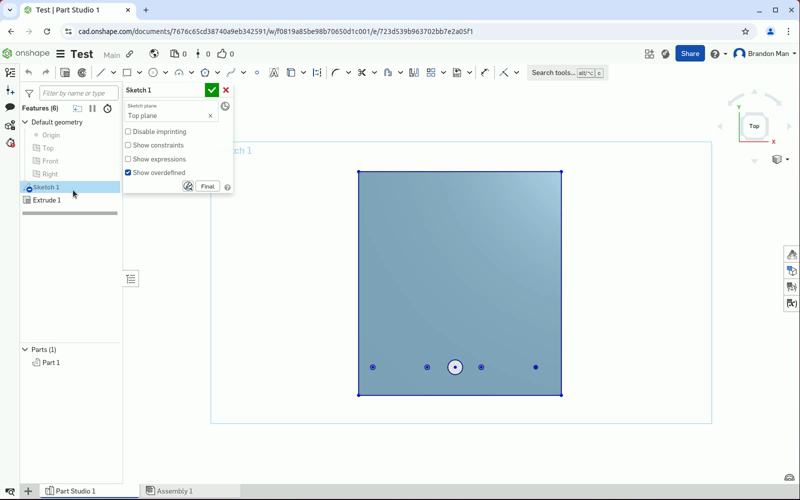
mouse_move(229, 92)
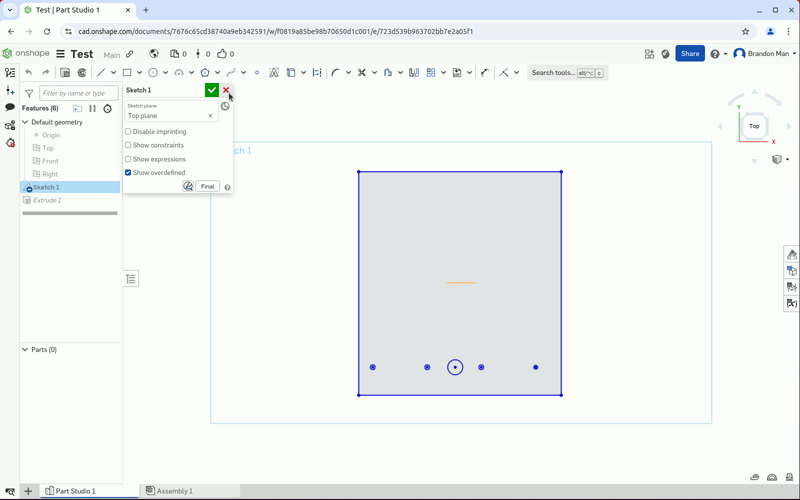
click(229, 92)
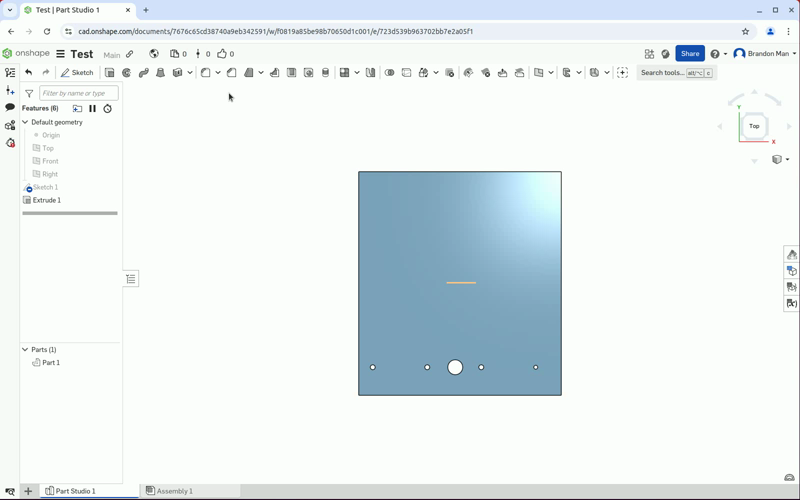
mouse_move(541, 75)
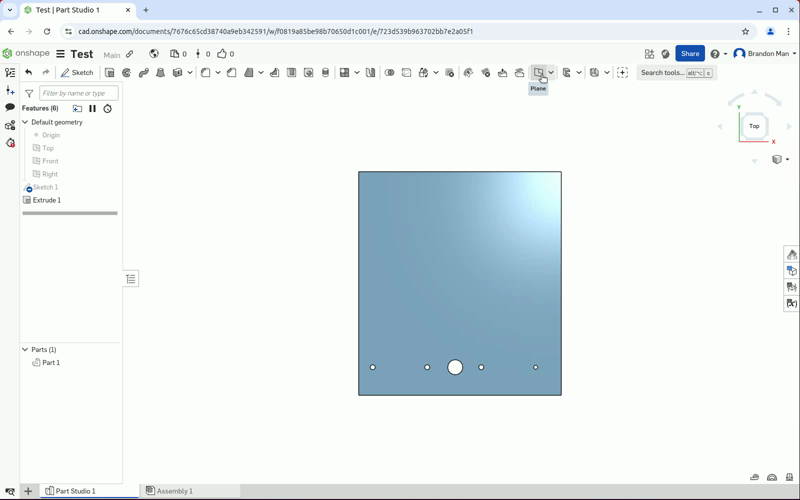
click(541, 75)
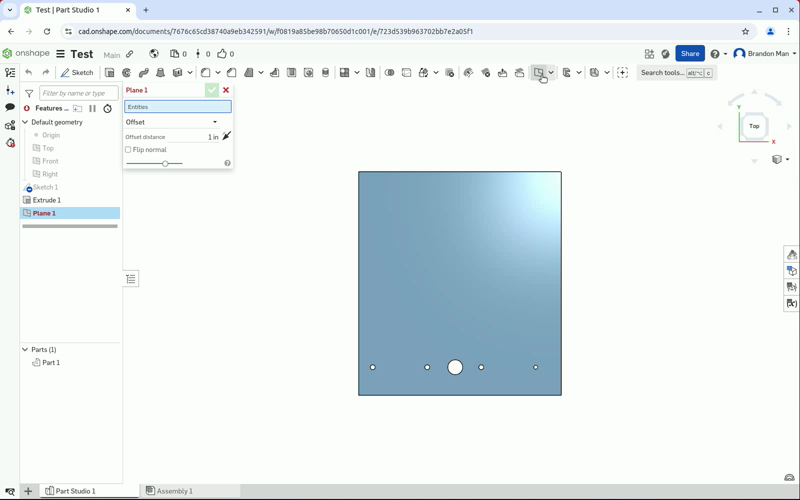
mouse_move(73, 150)
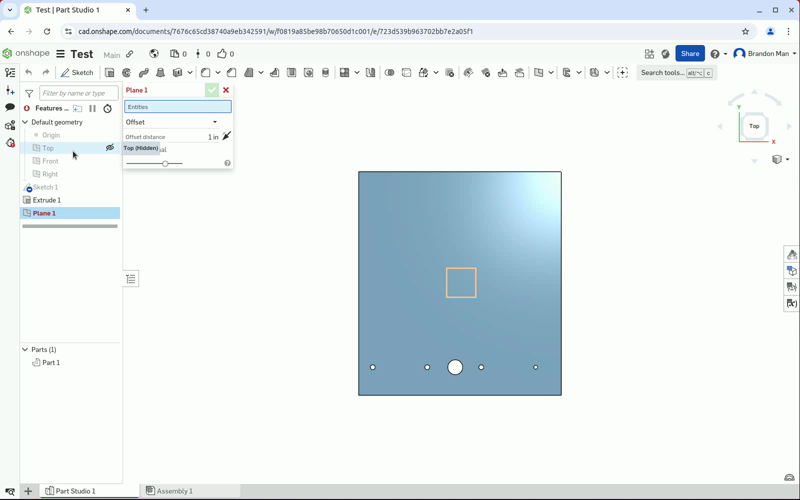
click(73, 150)
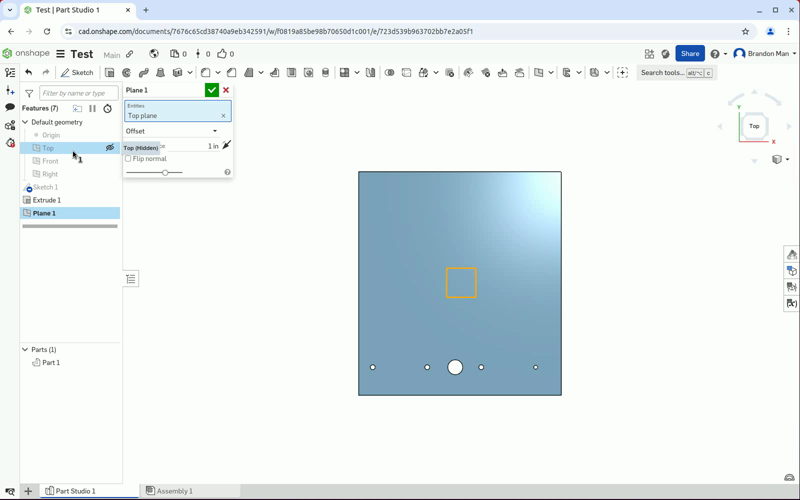
key(tab, 2)
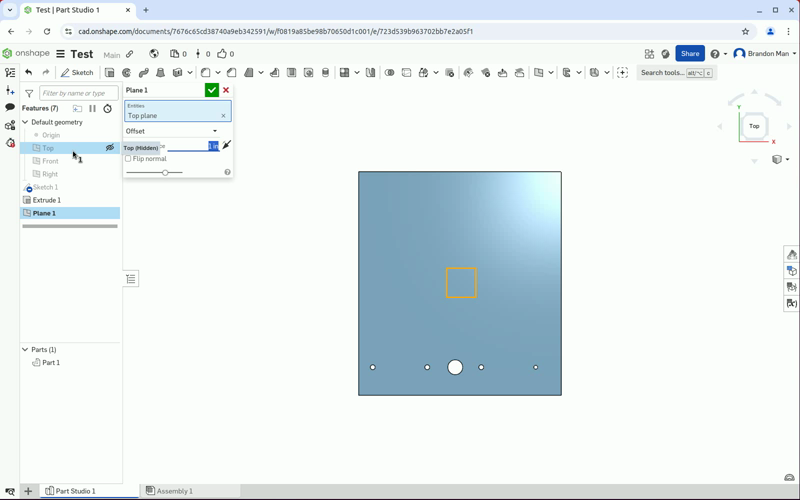
text(1.695)
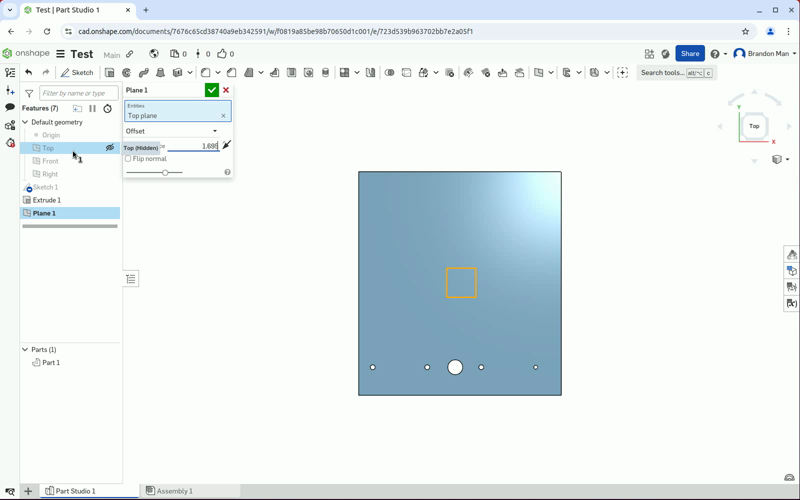
key(enter, 2)
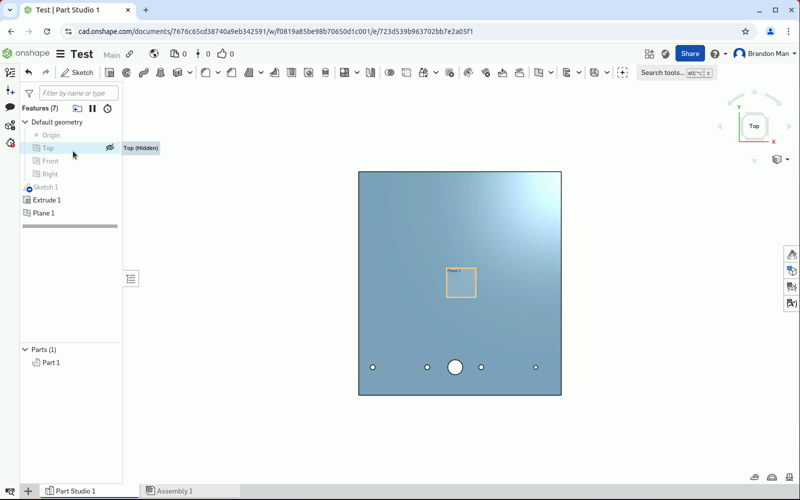
key(shift+s)
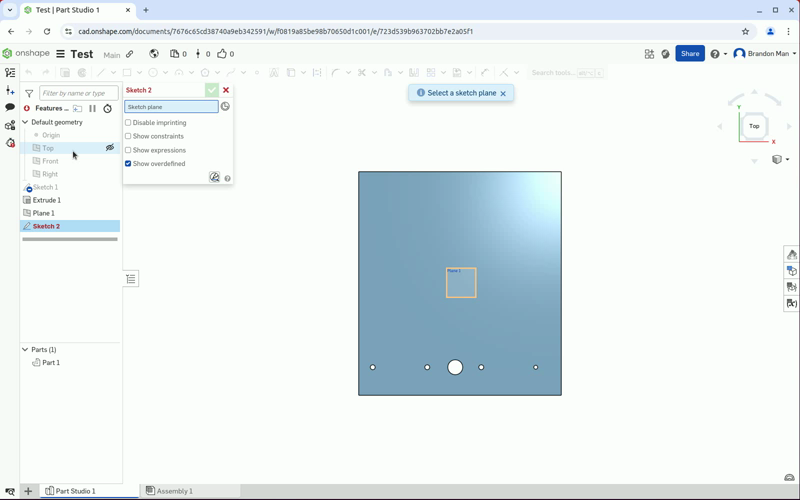
mouse_move(73, 215)
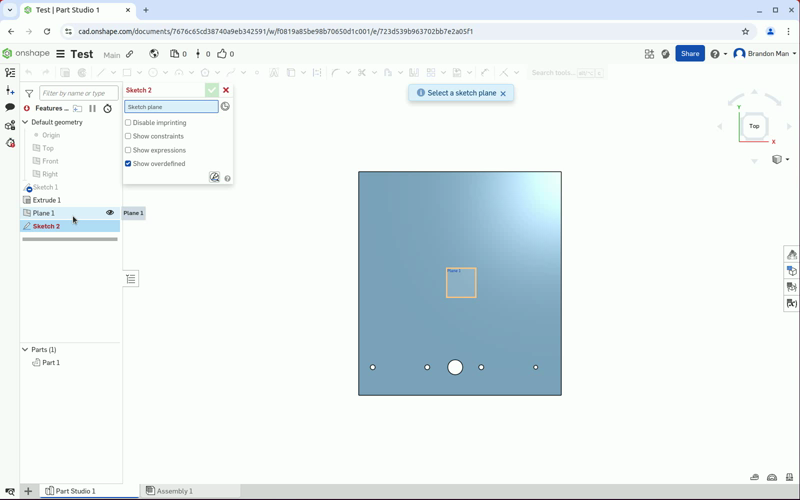
click(73, 215)
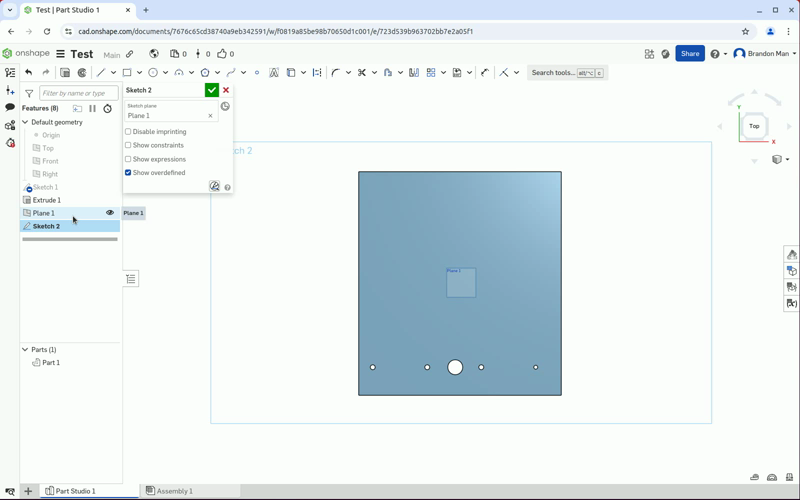
mouse_move(73, 352)
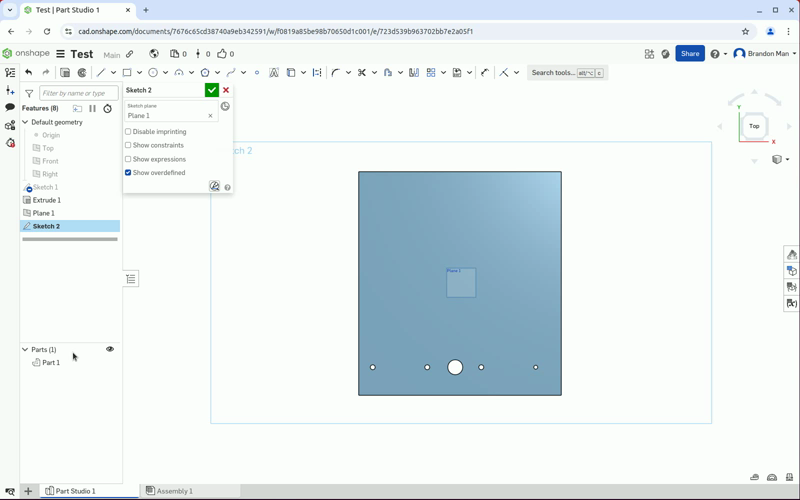
key(y)
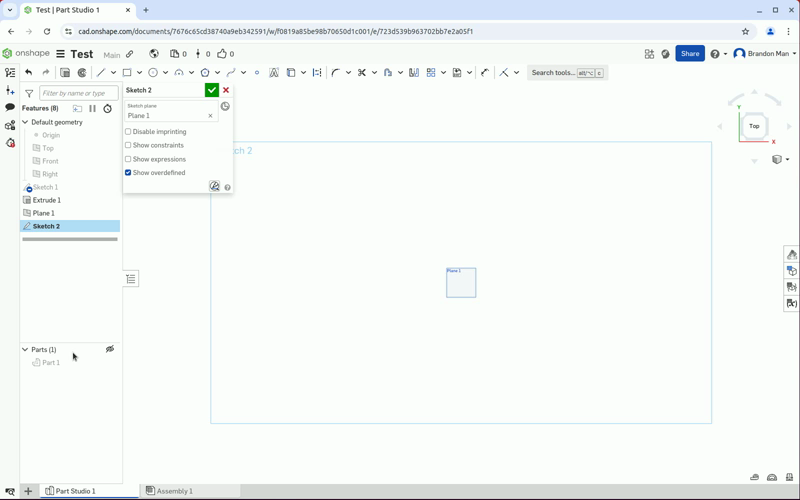
key(c)
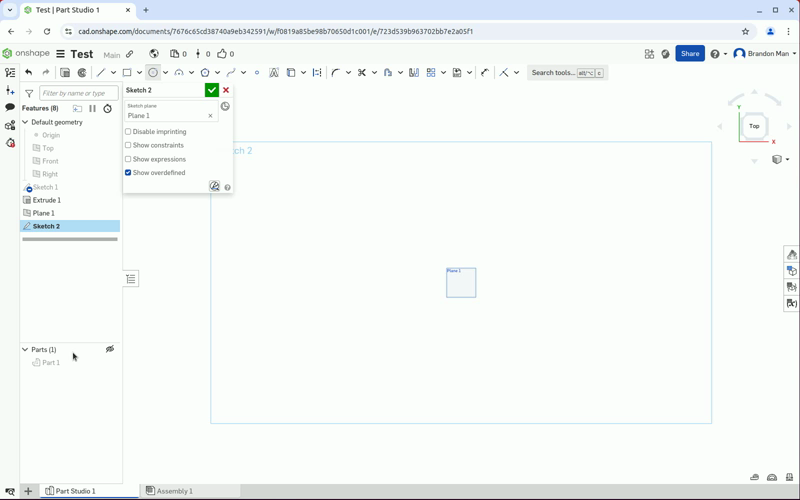
key_down(shift)
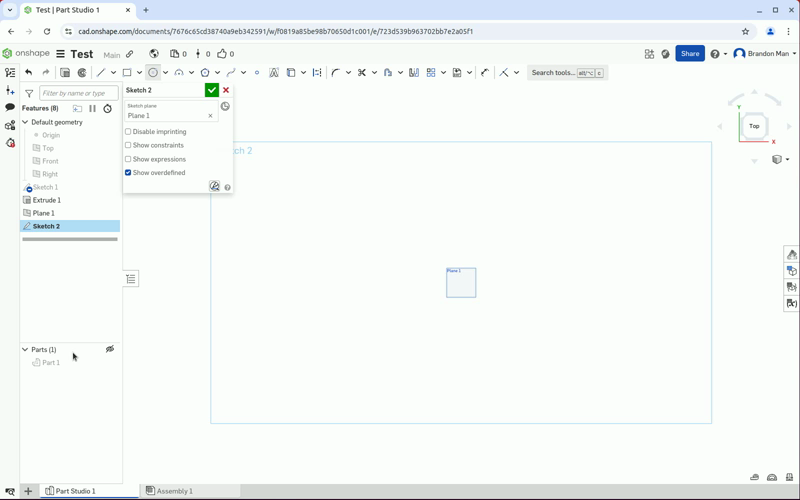
mouse_move(461, 246)
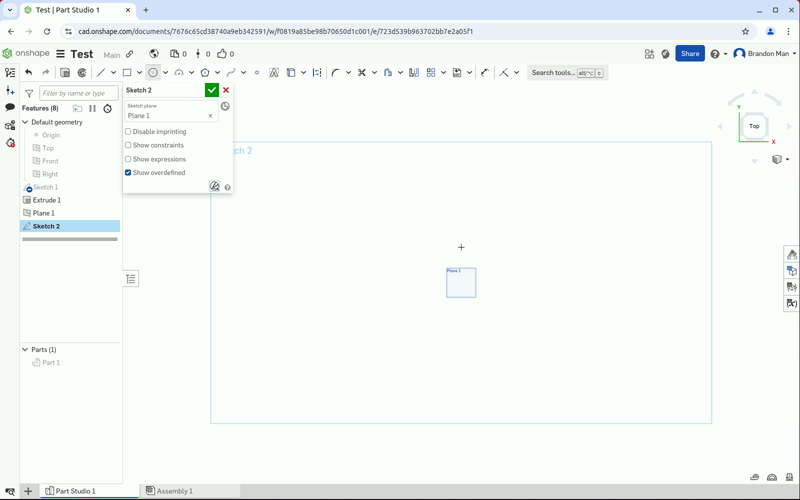
click(461, 246)
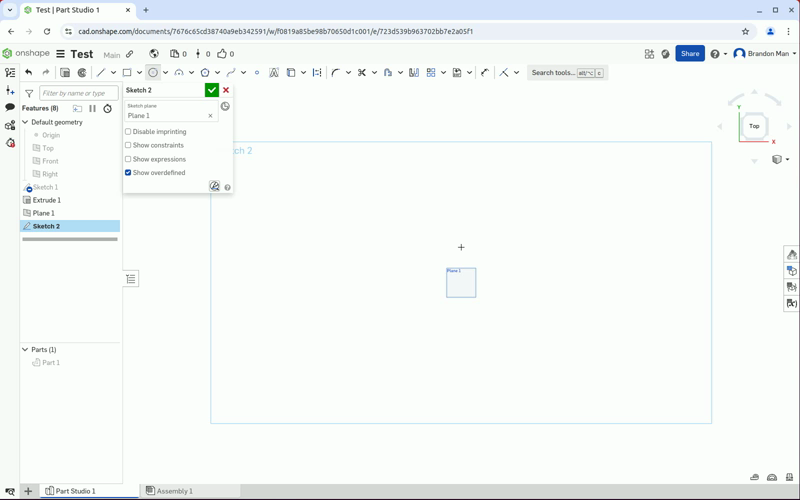
key_up(shift)
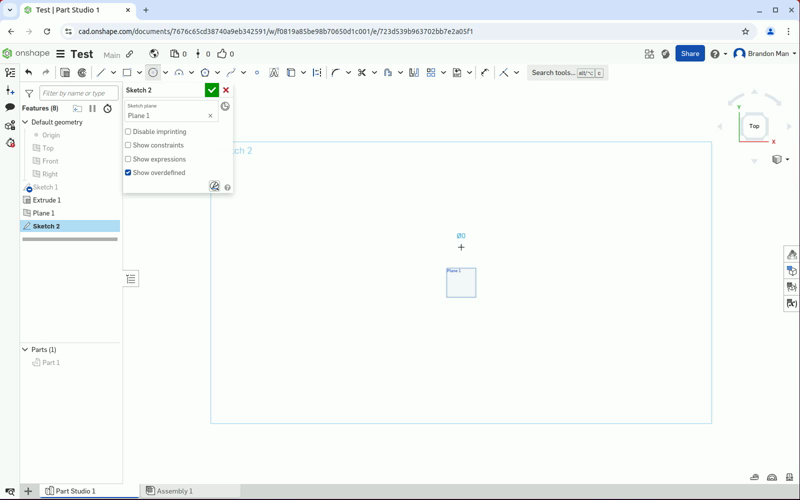
mouse_move(468, 246)
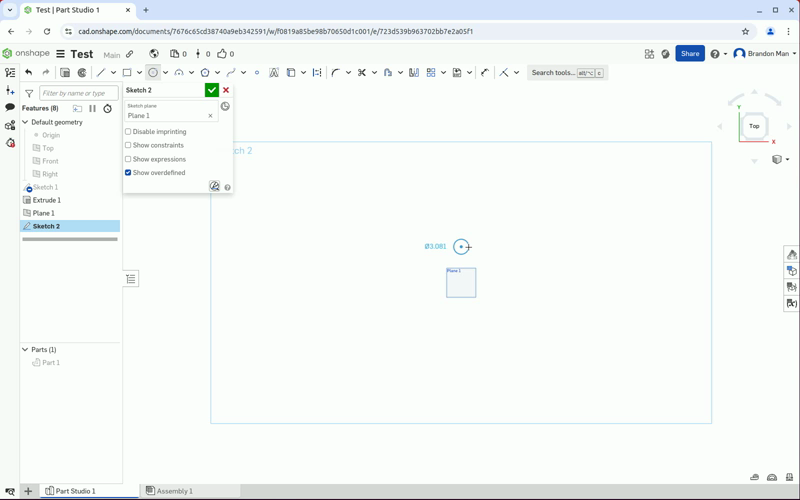
click(468, 246)
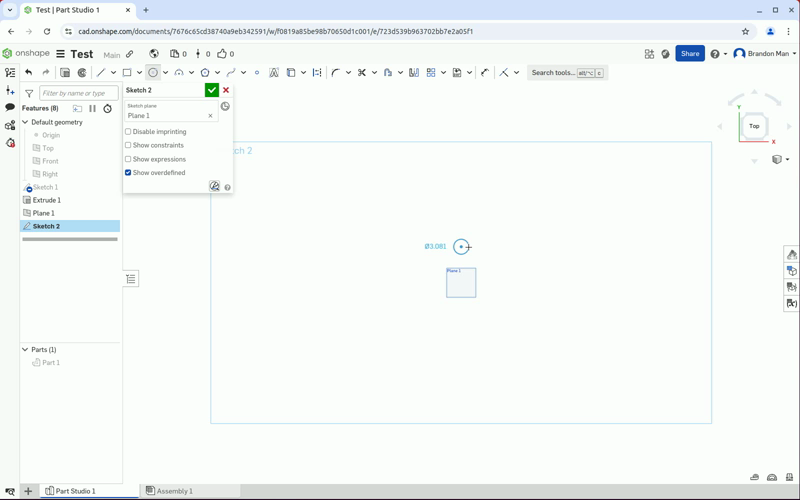
key(esc)
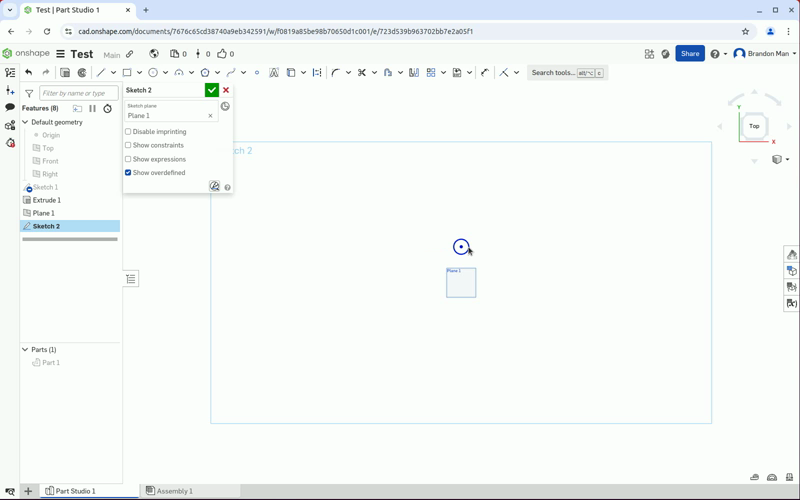
mouse_move(455, 250)
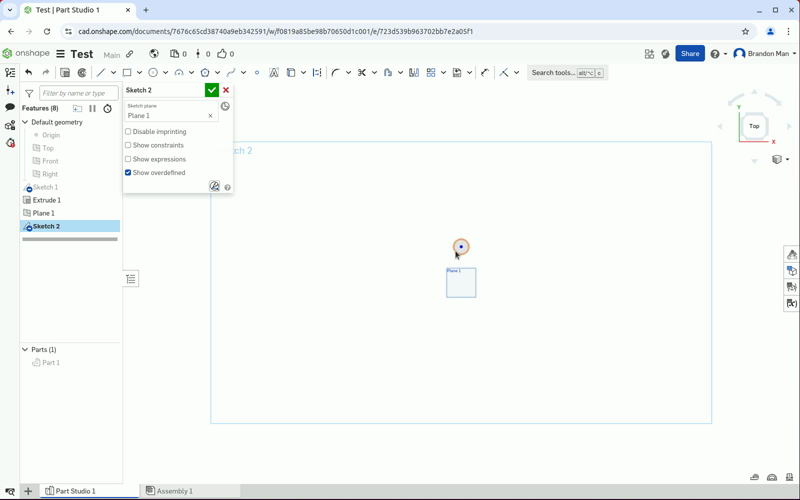
scroll(6)
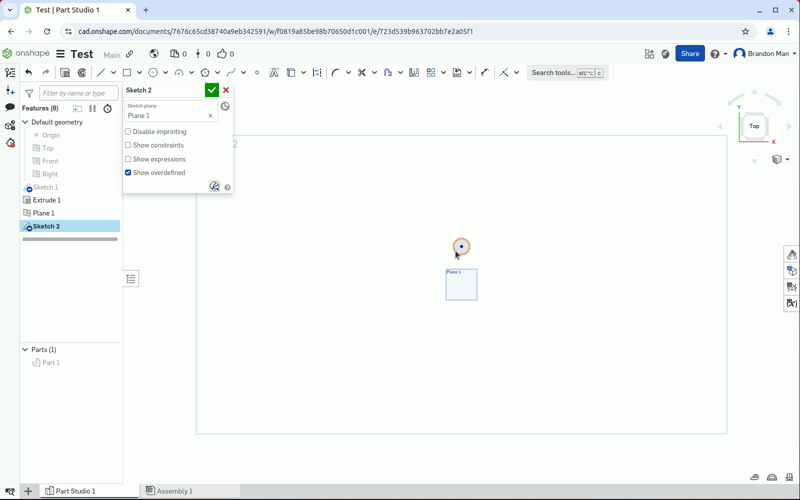
scroll(6)
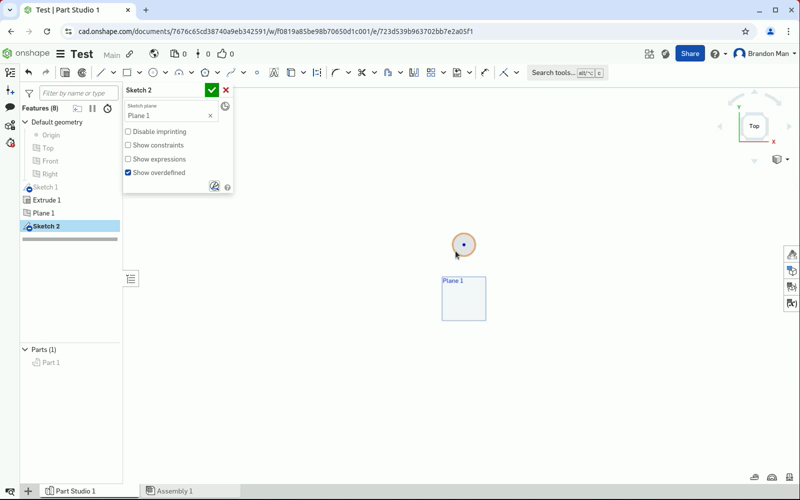
scroll(6)
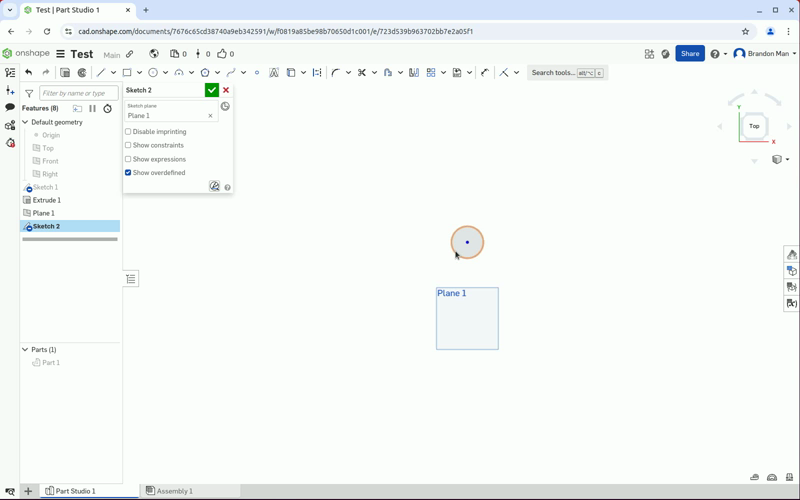
scroll(6)
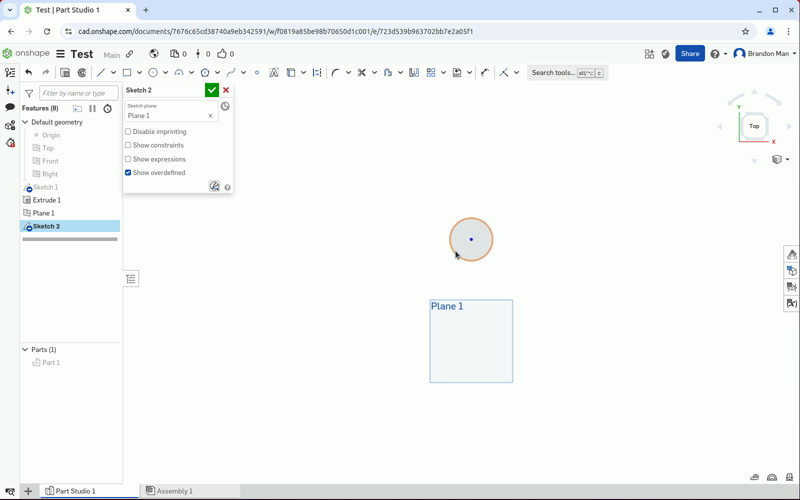
scroll(6)
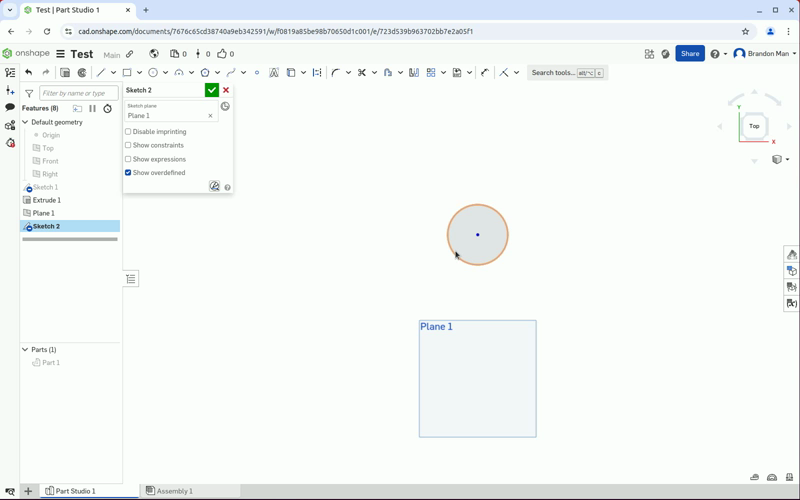
scroll(6)
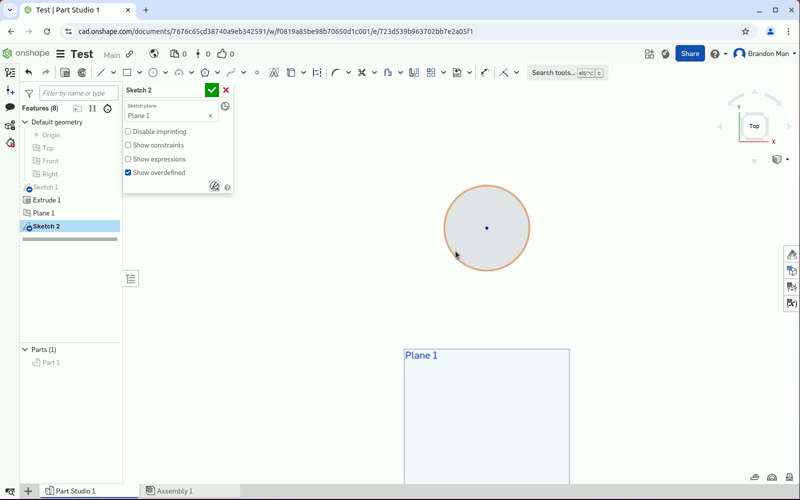
scroll(6)
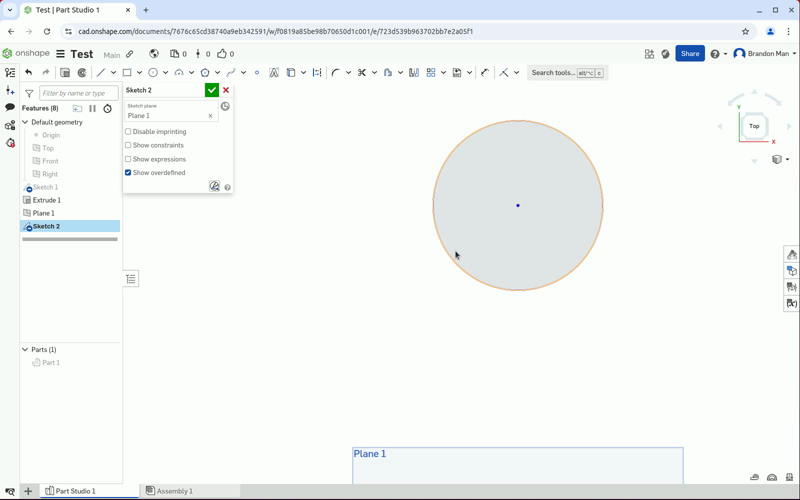
click(455, 250)
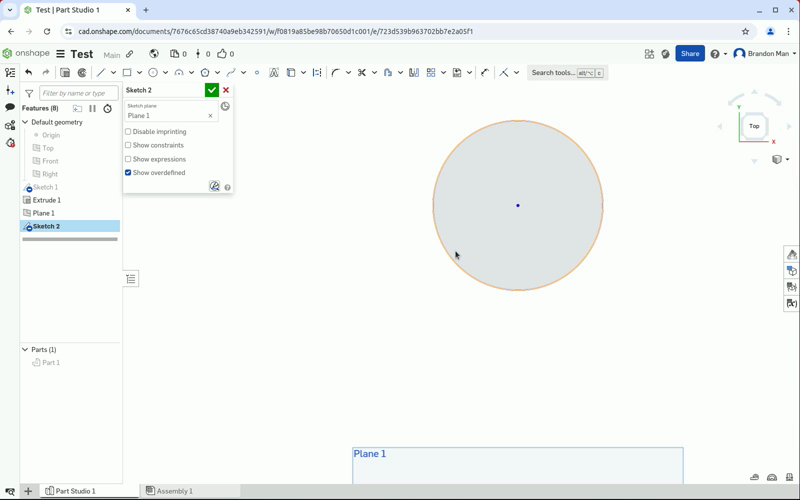
scroll(-6)
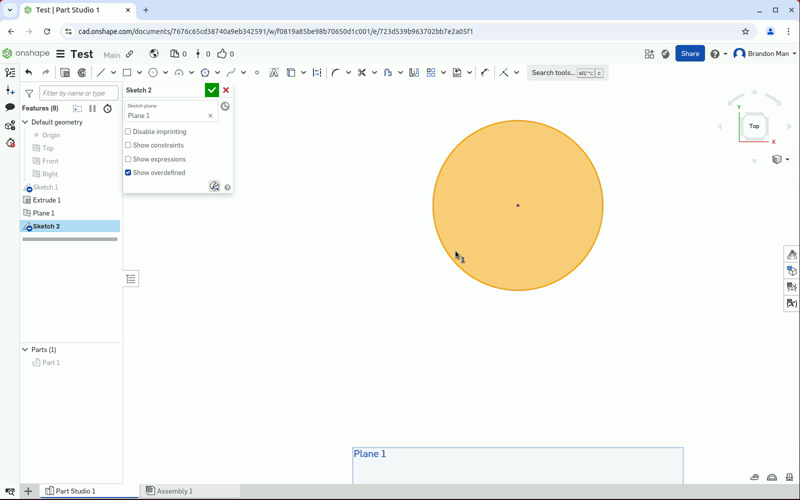
scroll(-6)
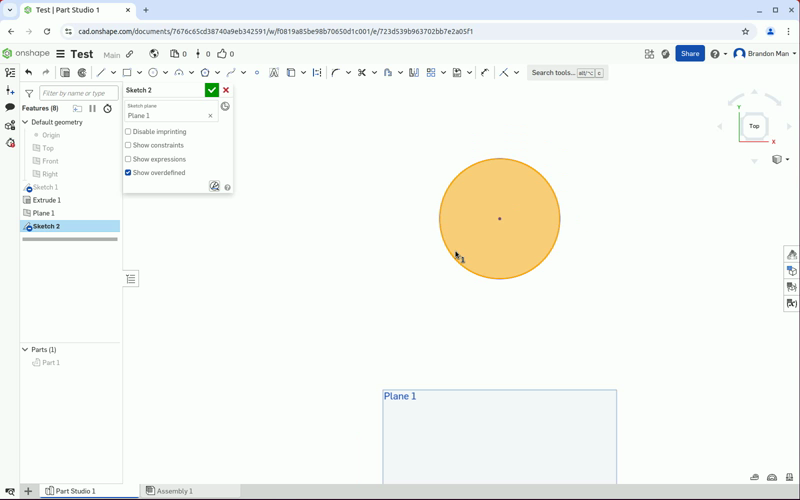
scroll(-6)
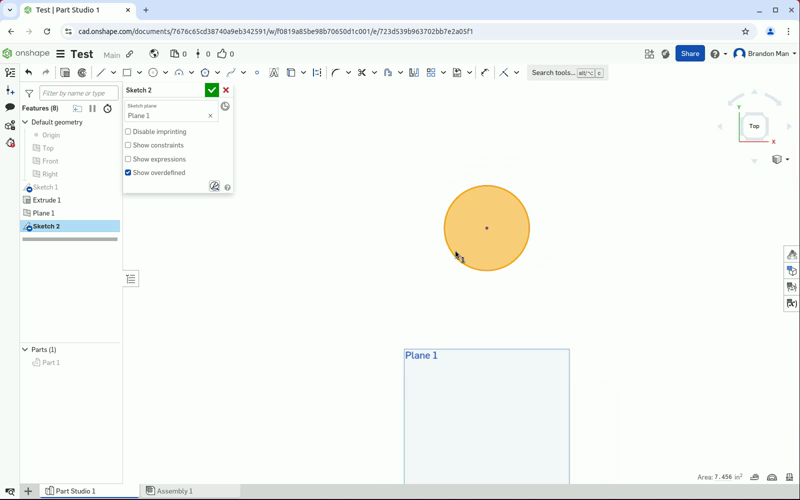
scroll(-6)
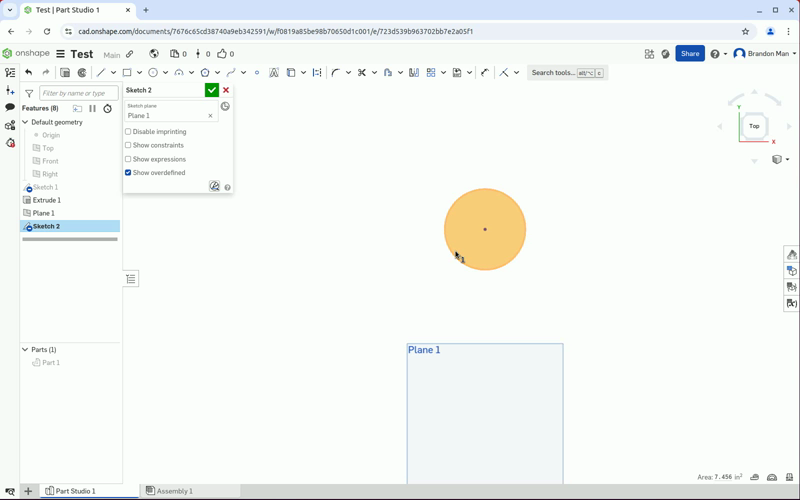
scroll(-6)
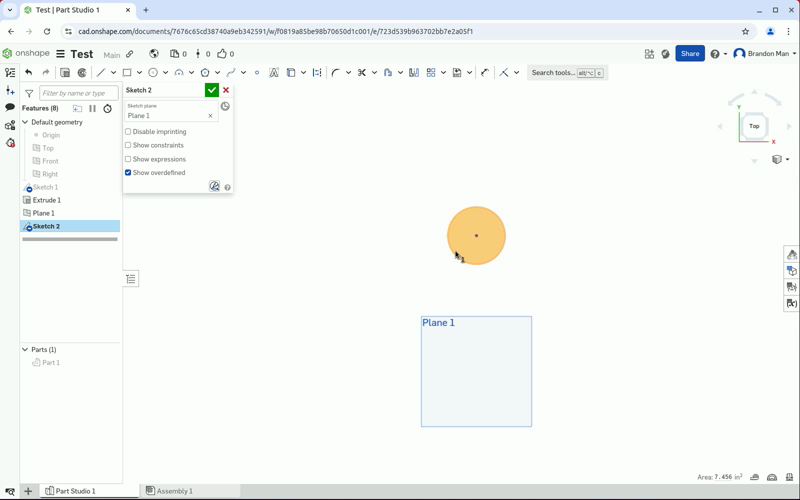
scroll(-6)
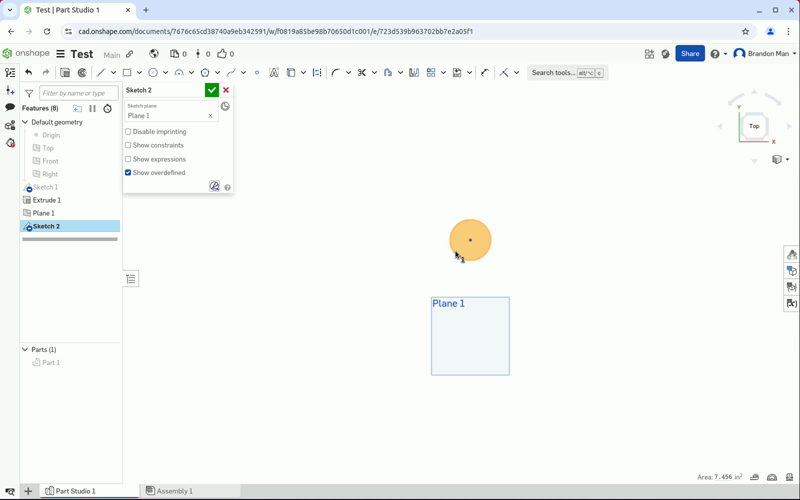
scroll(-6)
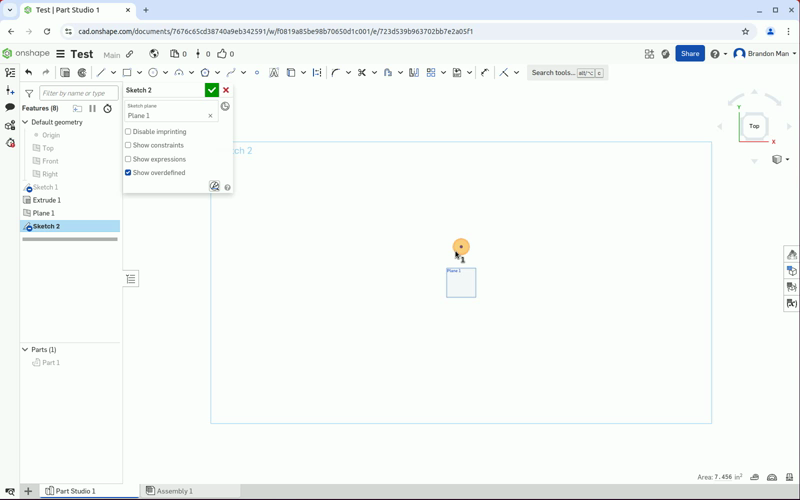
mouse_move(73, 352)
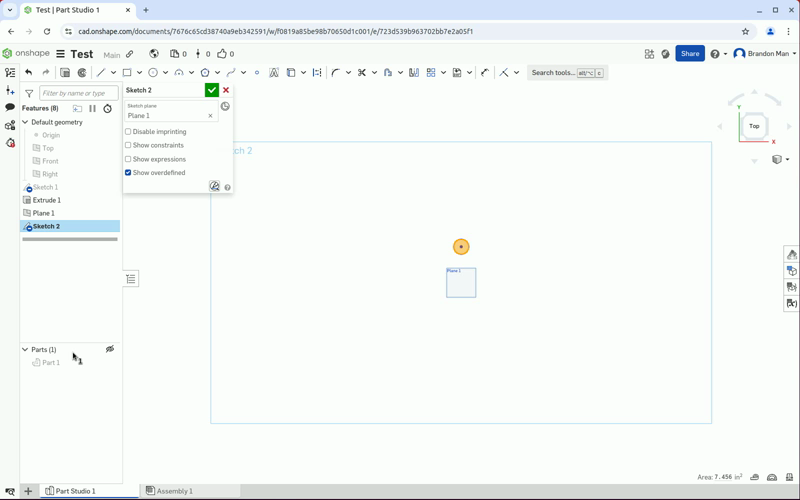
key(shift+y)
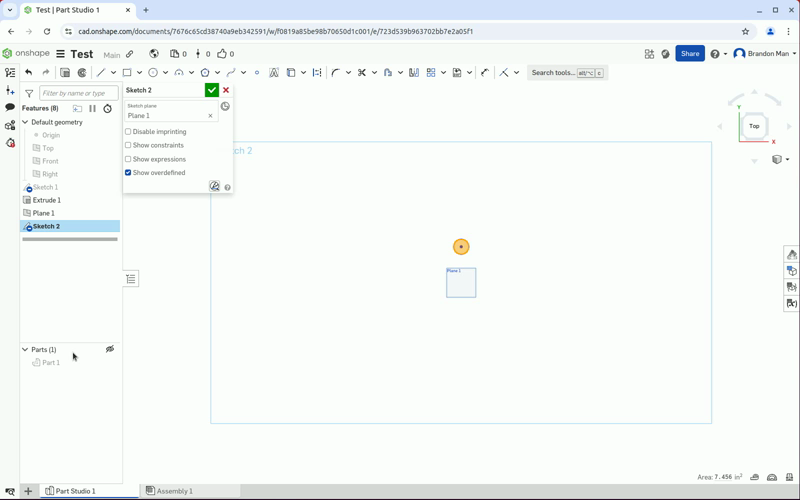
key(shift+e)
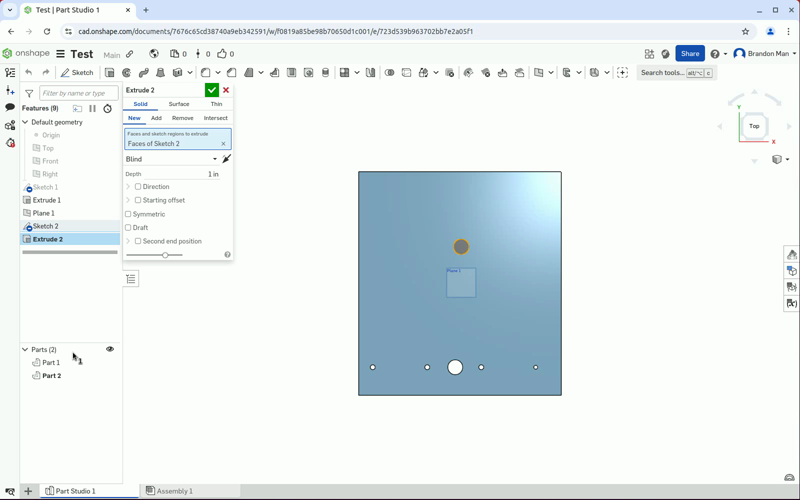
mouse_move(143, 106)
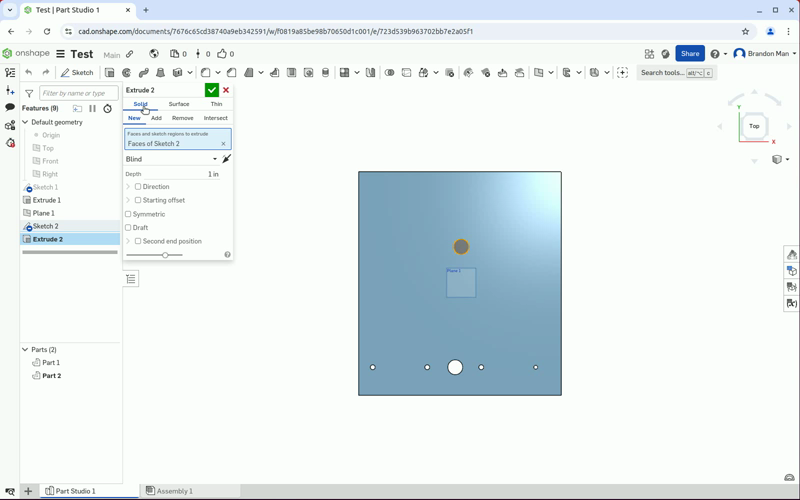
click(143, 106)
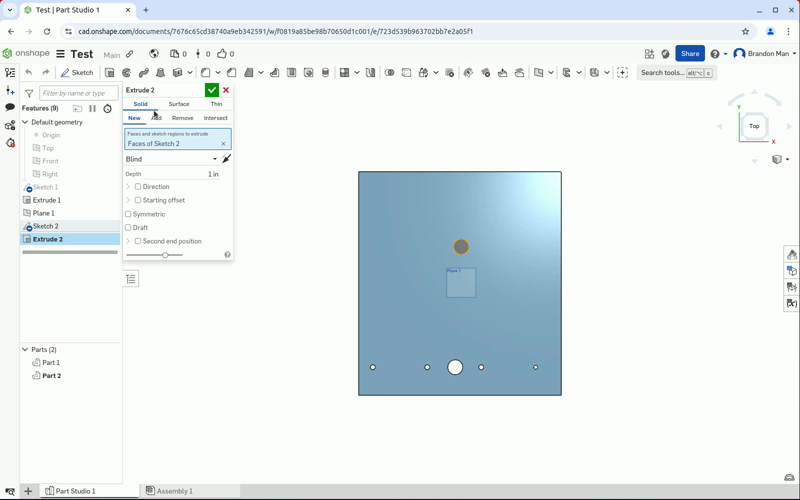
mouse_move(186, 120)
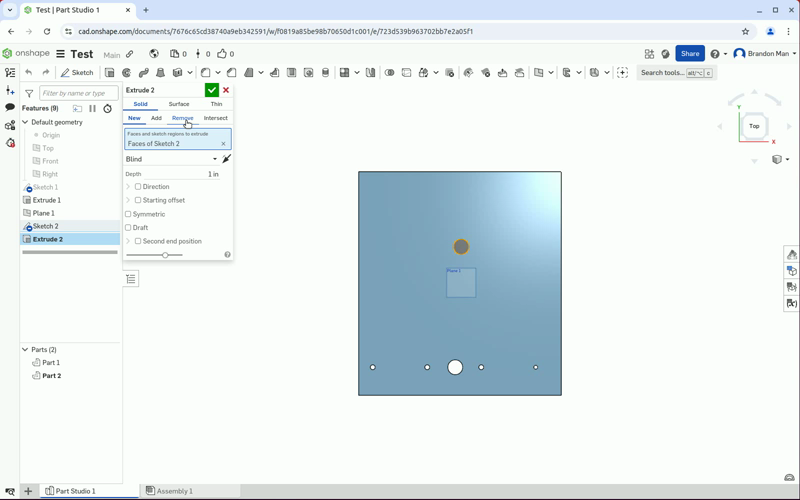
click(186, 120)
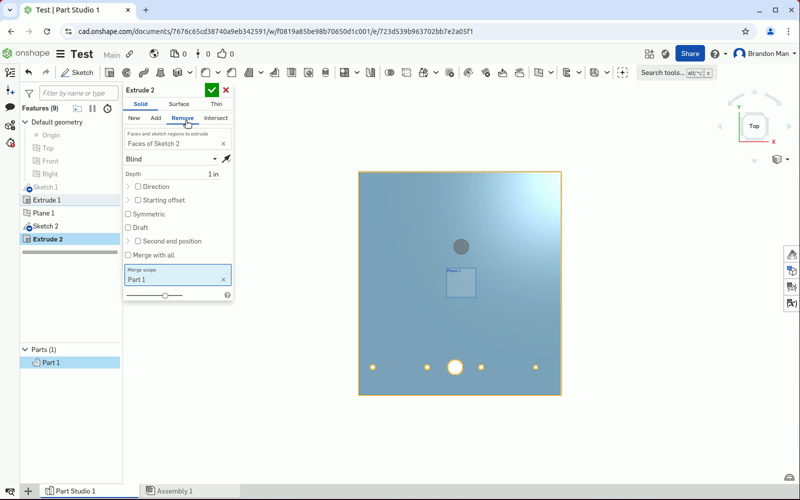
key(tab, 4)
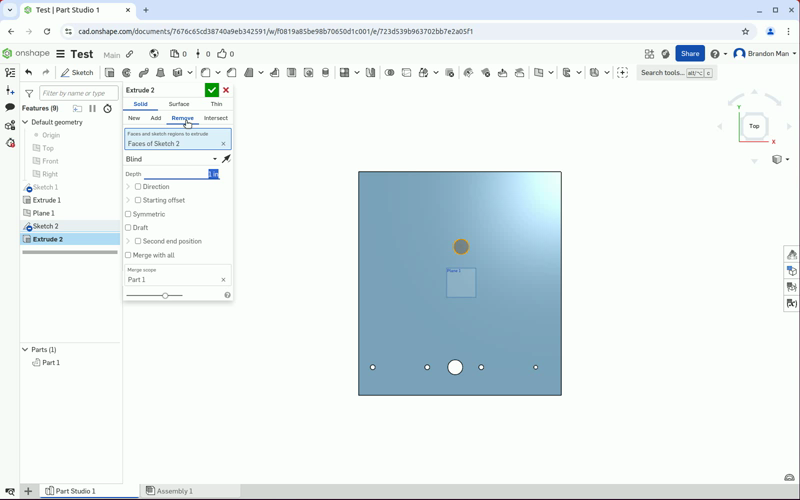
text(8.666)
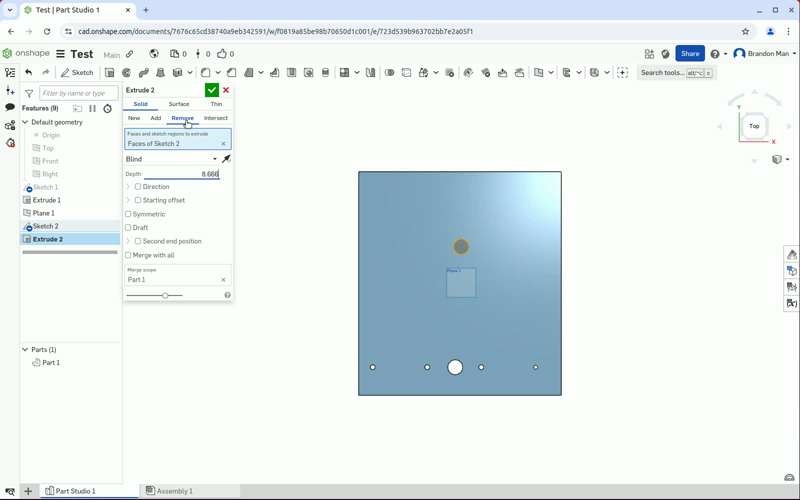
key(tab, 6)
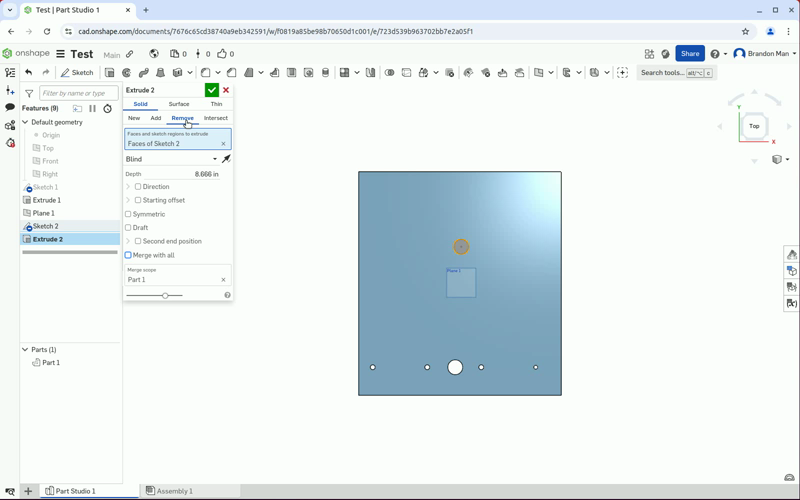
key(space)
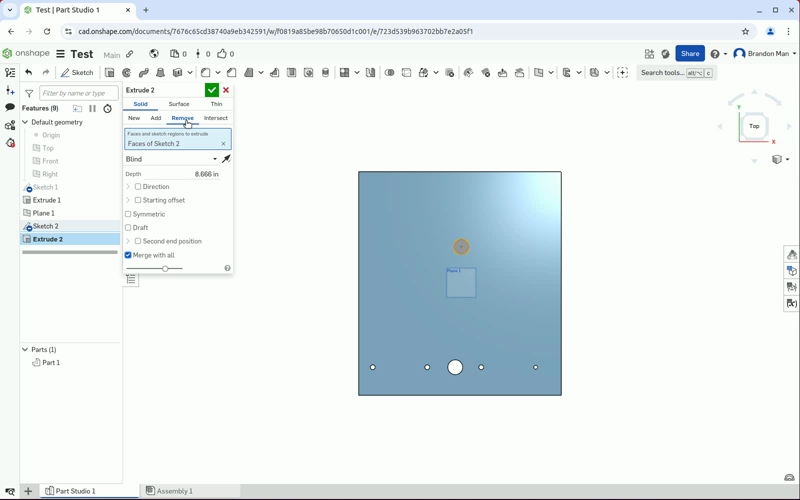
key(enter)
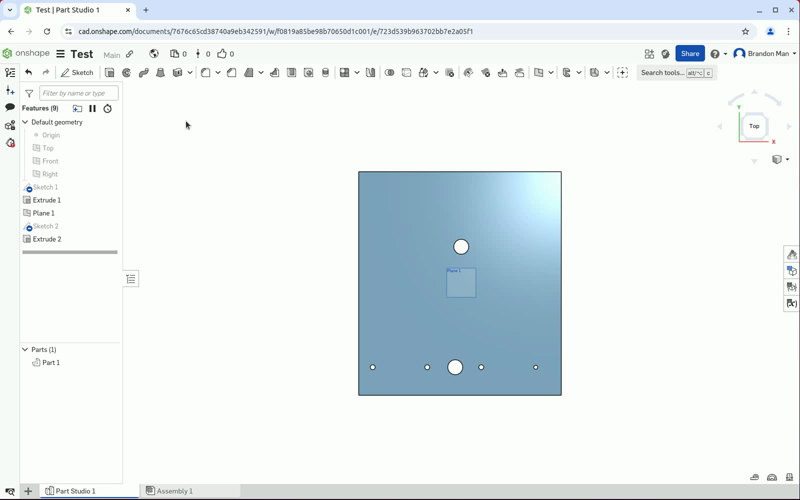
key(shift+h)
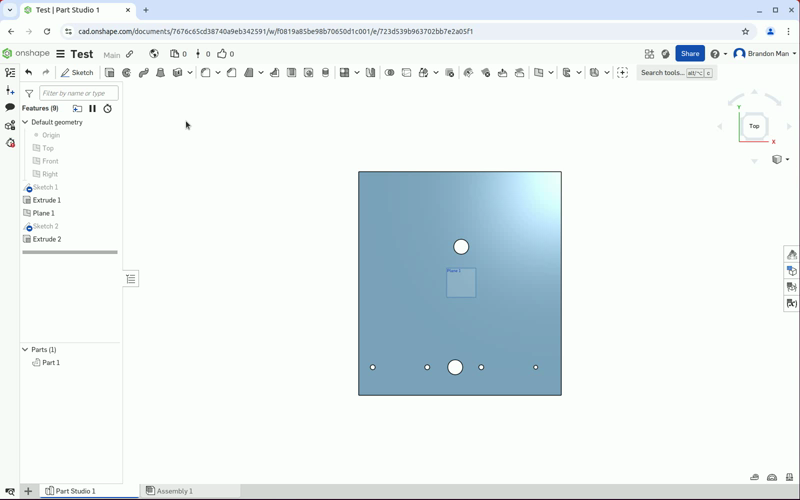
key(shift+h)
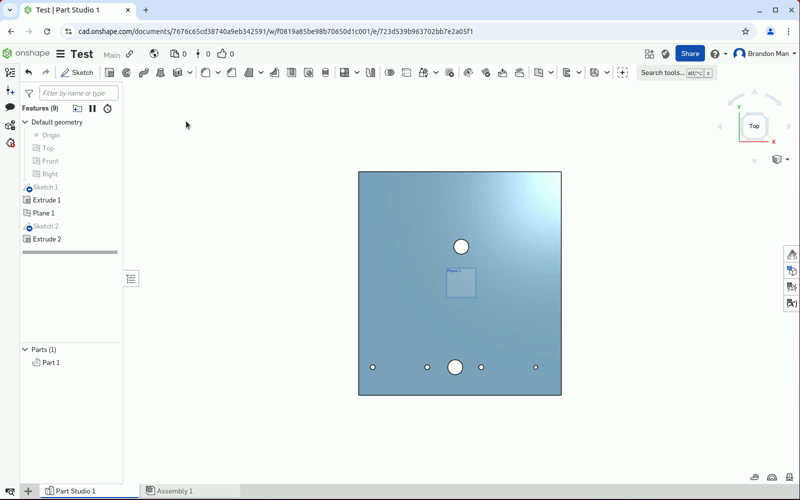
key(shift+7)
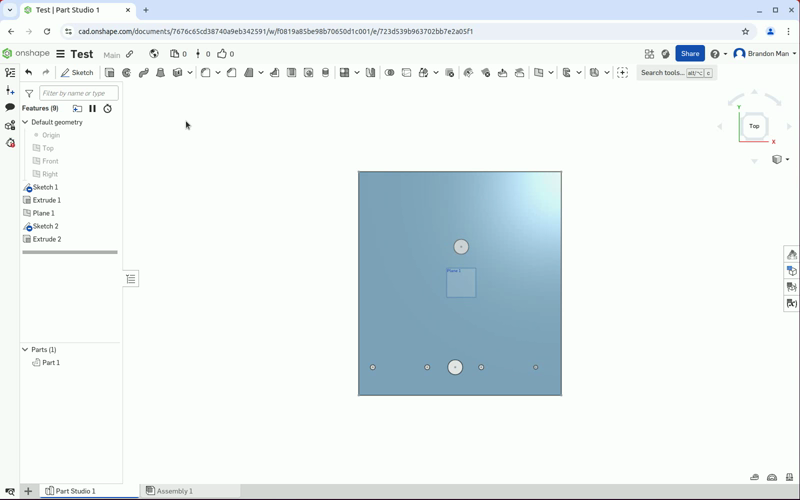
key(up, 3)
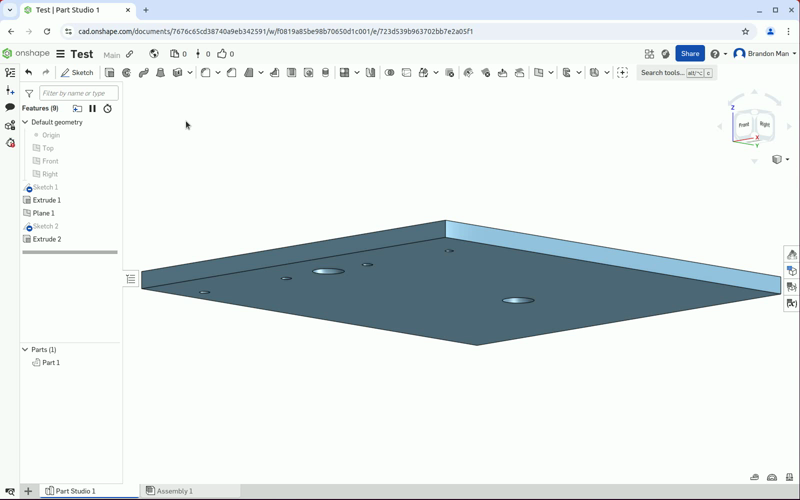
key(left, 3)
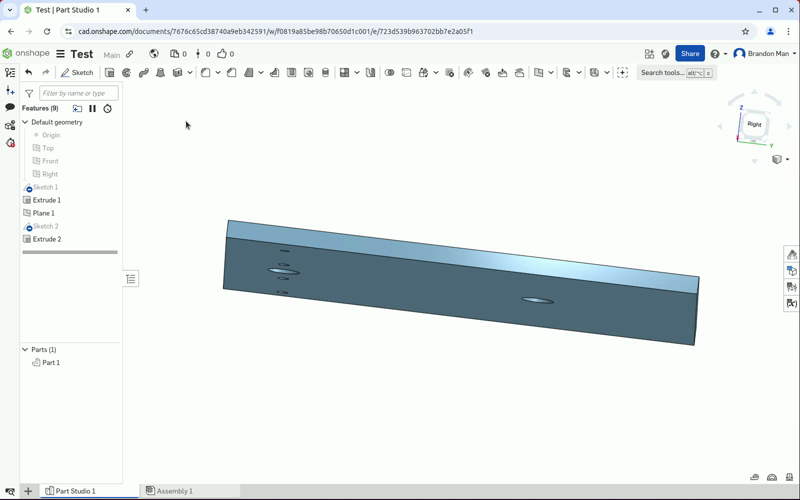
key(right, 3)
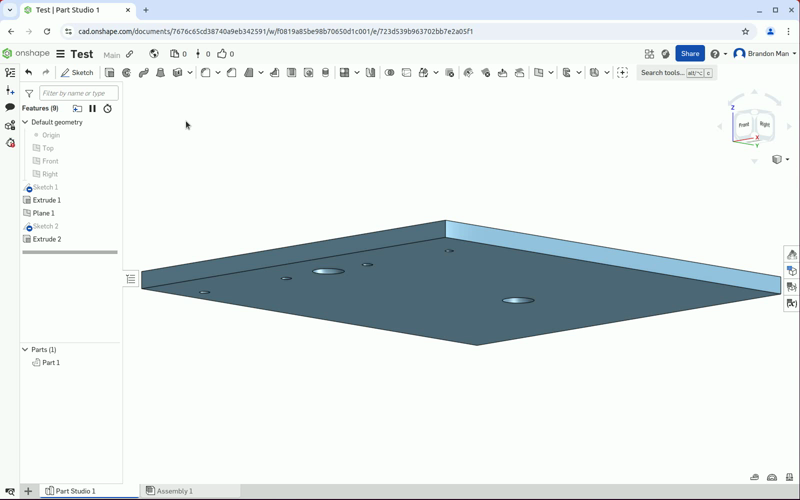
key(down, 3)
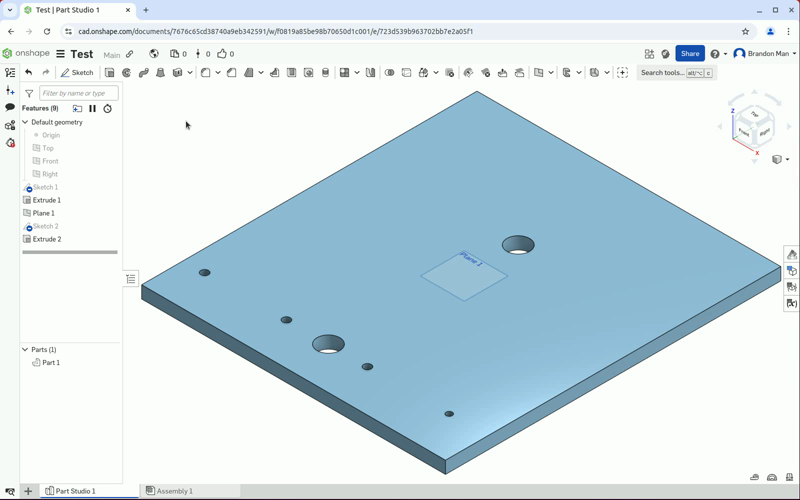
mouse_move(73, 189)
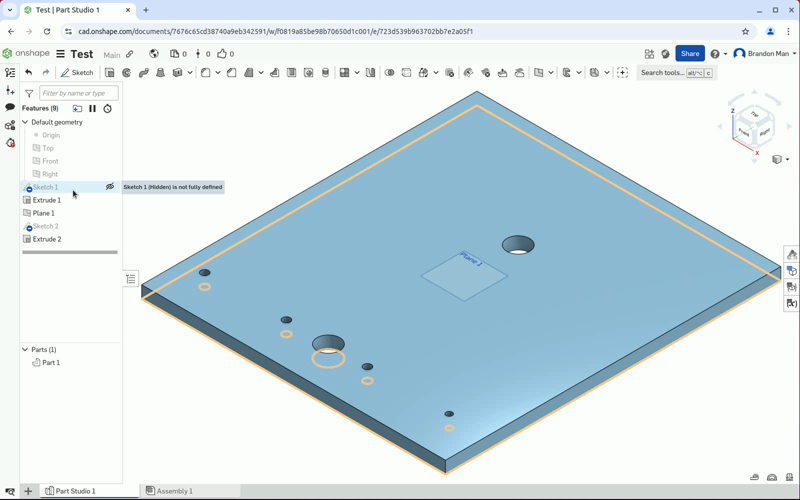
click(73, 189)